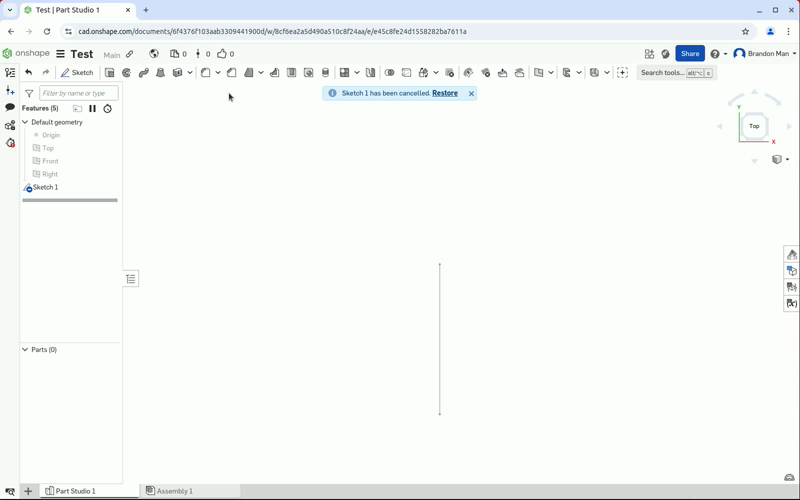
key(shift+h)
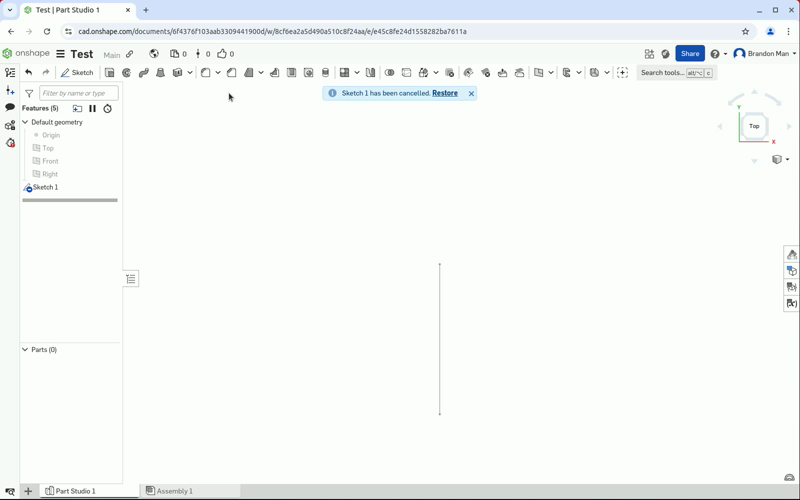
key(shift+s)
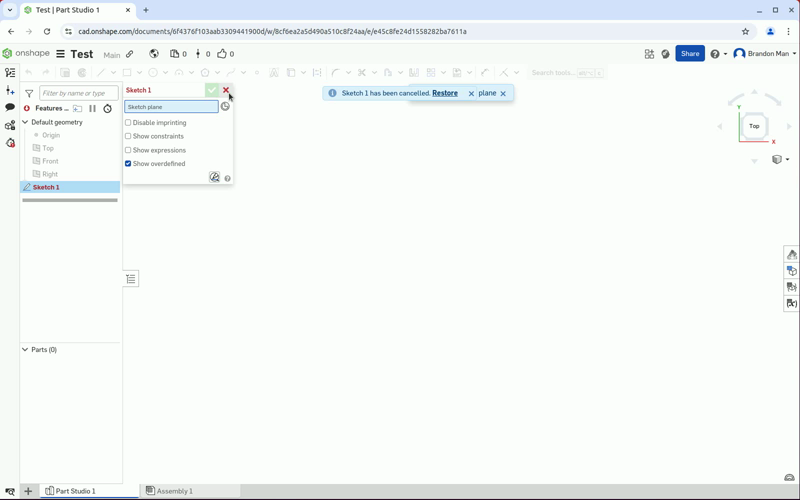
mouse_move(73, 150)
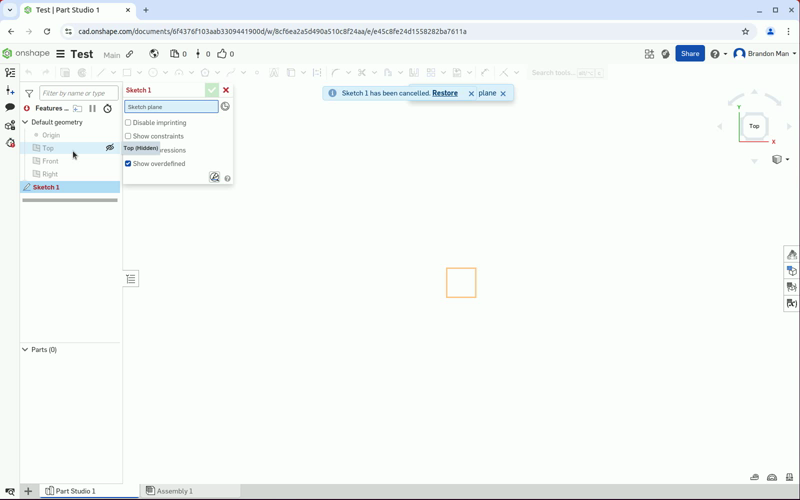
click(73, 150)
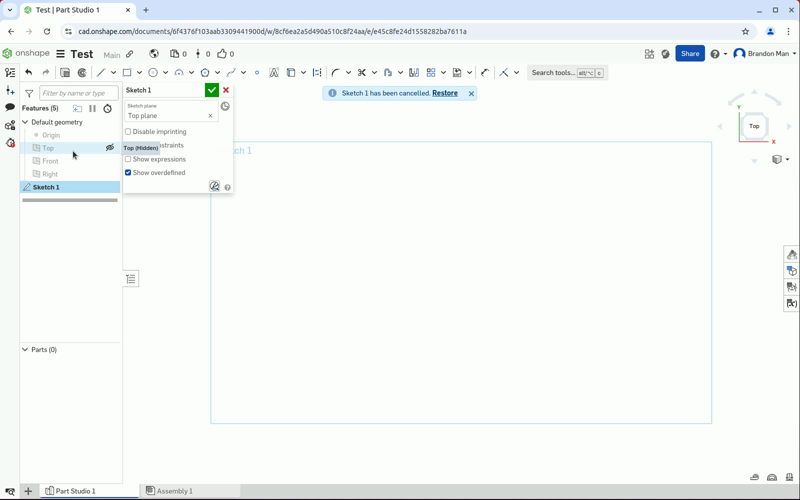
mouse_move(73, 352)
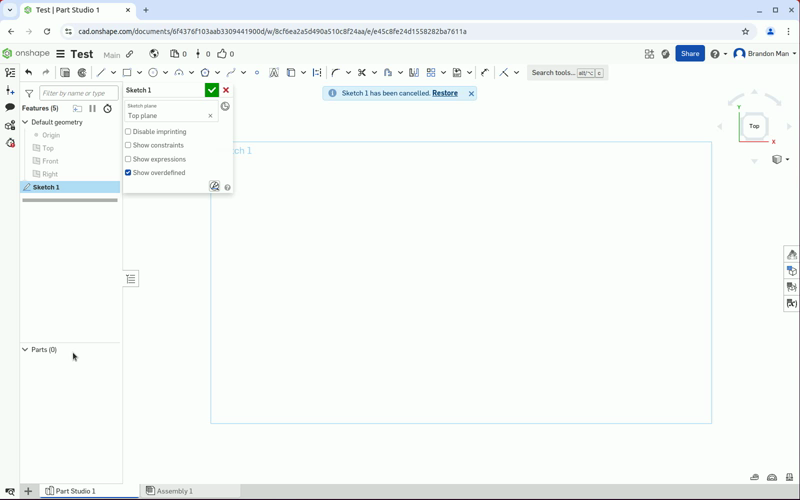
key(y)
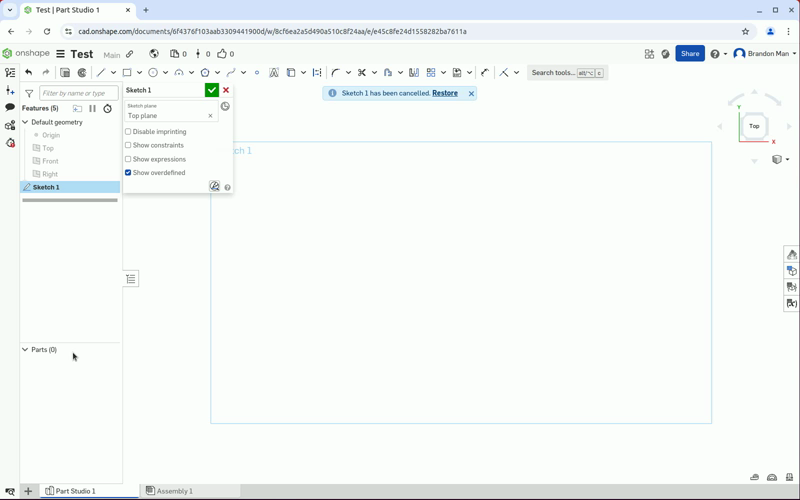
key(l)
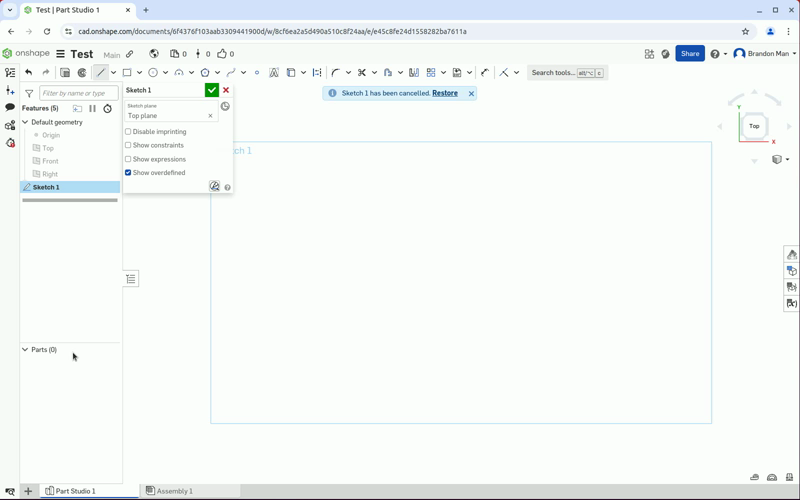
key_down(shift)
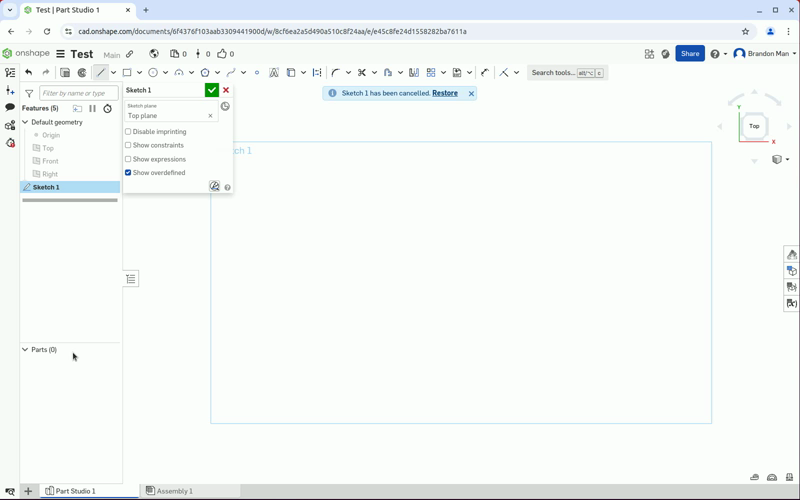
mouse_move(390, 187)
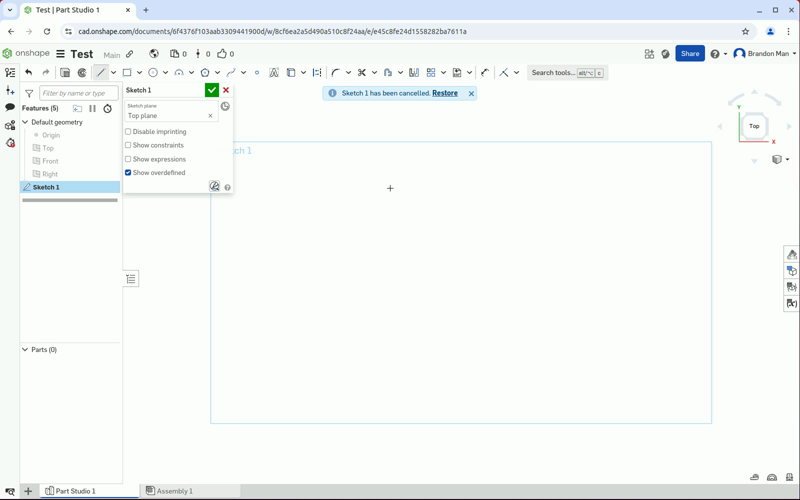
click(390, 187)
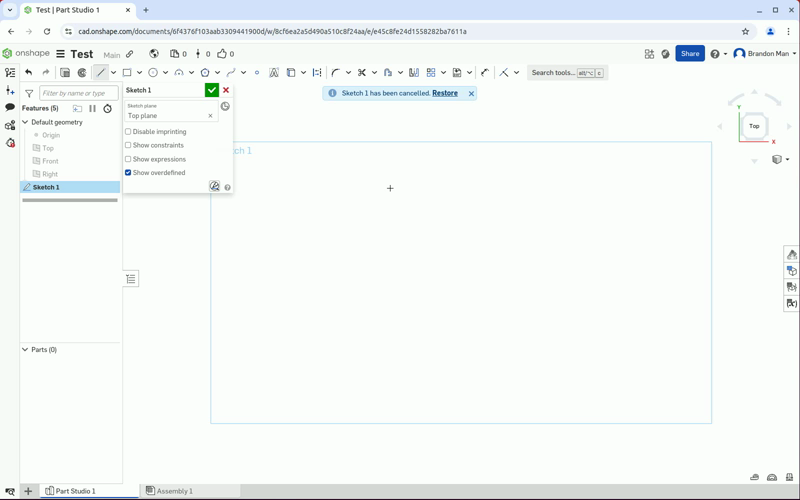
key_up(shift)
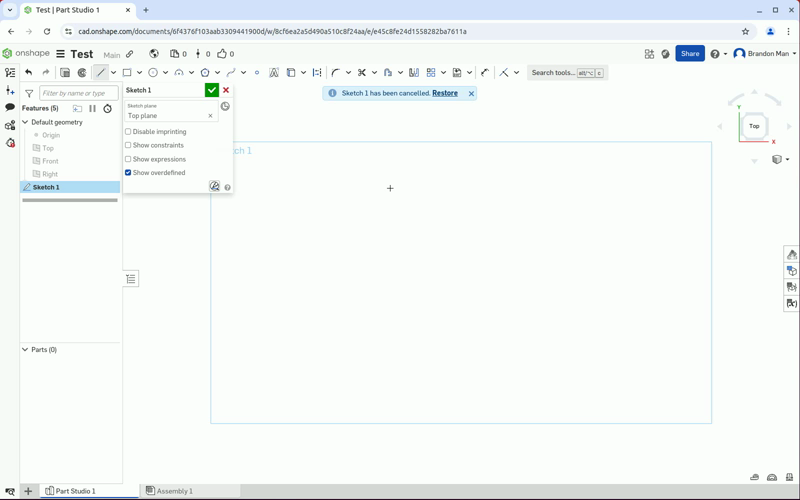
key_down(shift)
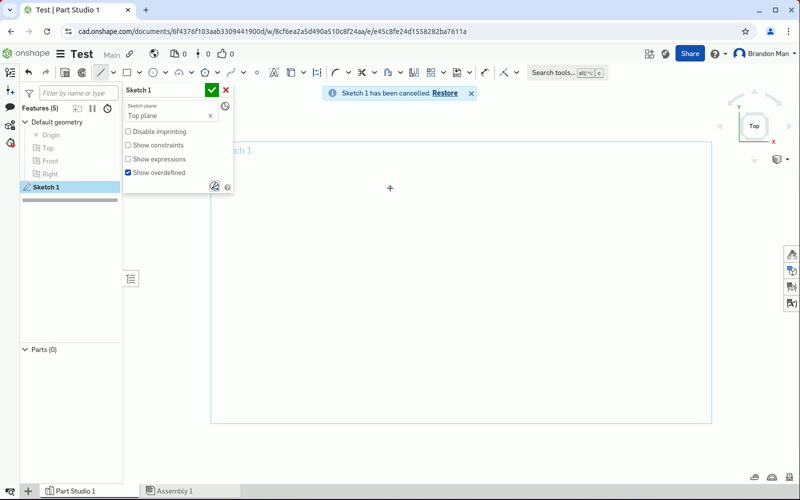
mouse_move(530, 187)
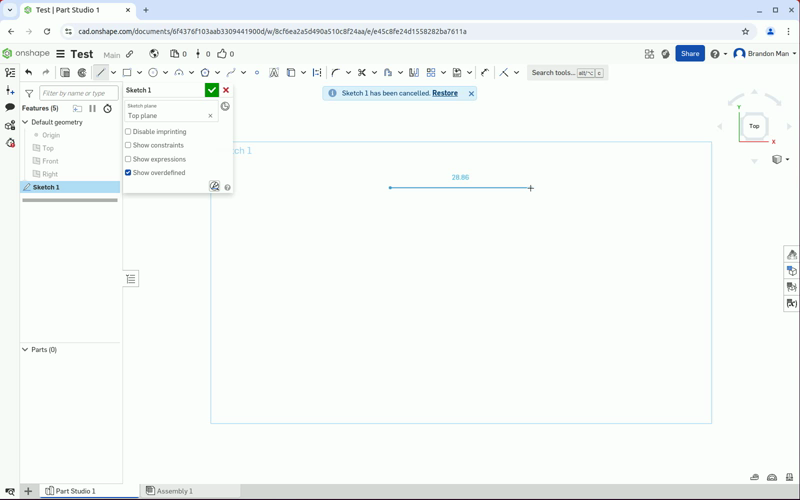
click(530, 187)
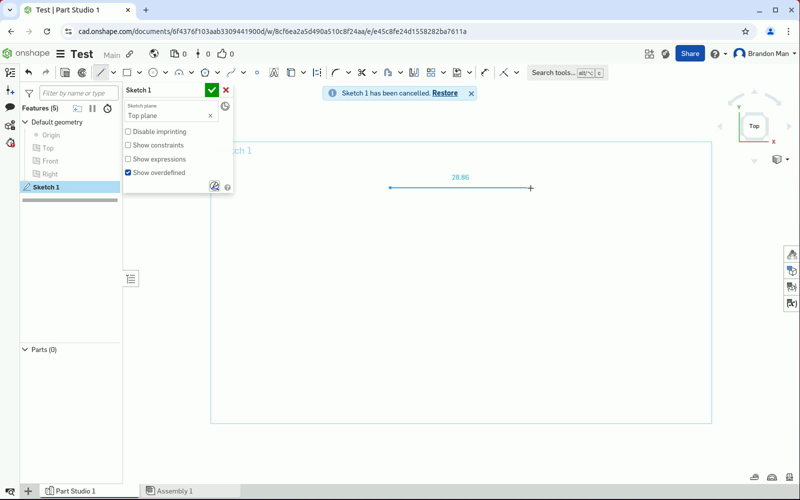
key_up(shift)
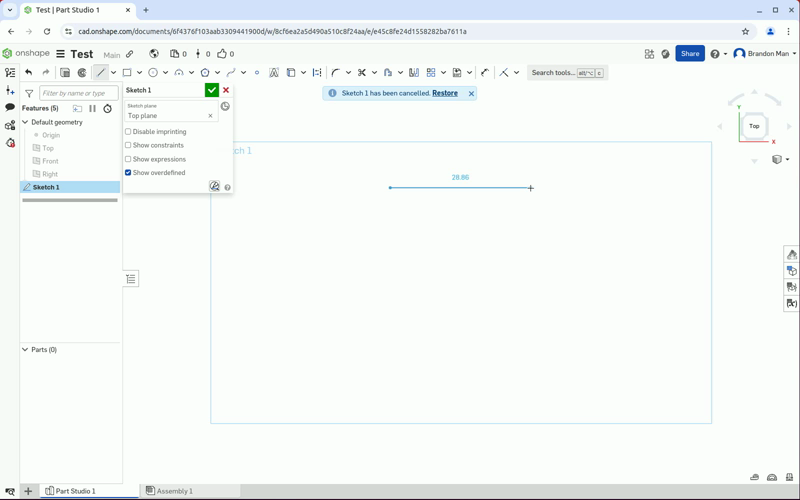
key_down(shift)
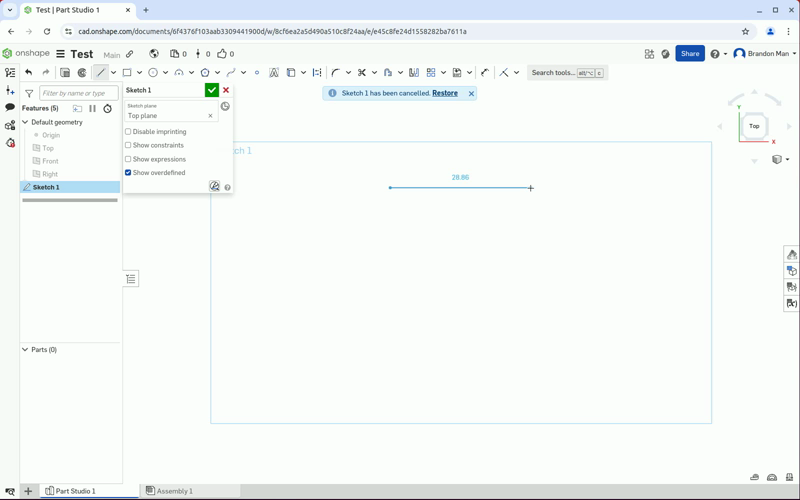
mouse_move(560, 187)
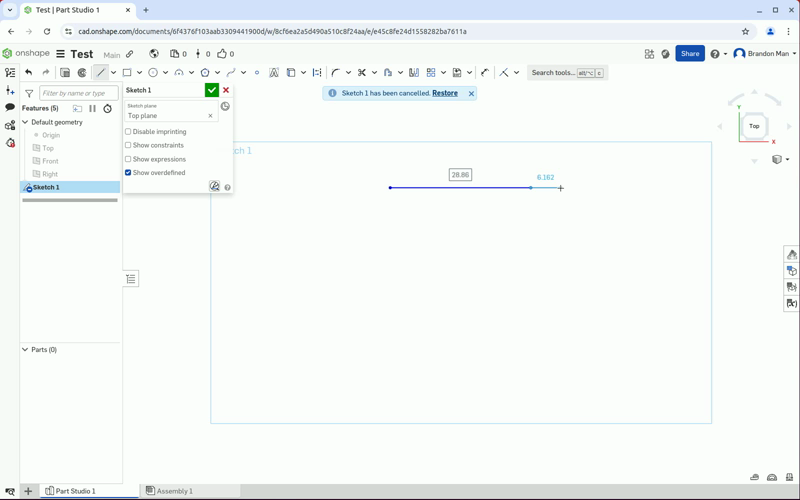
mouse_move(530, 170)
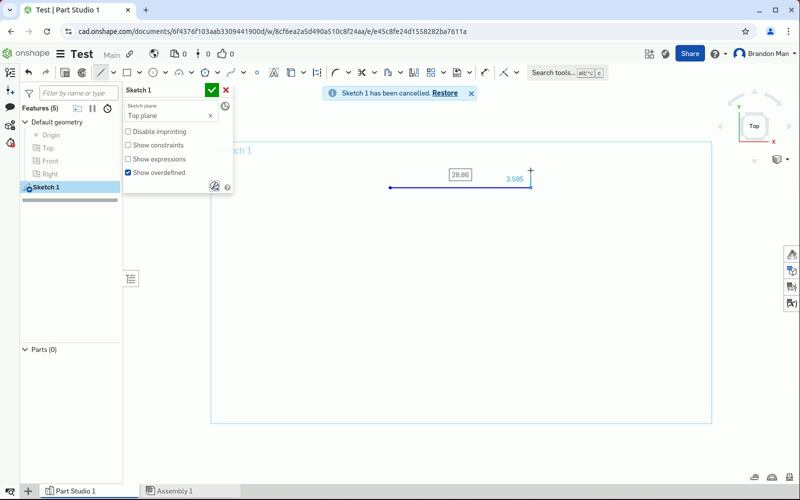
click(530, 170)
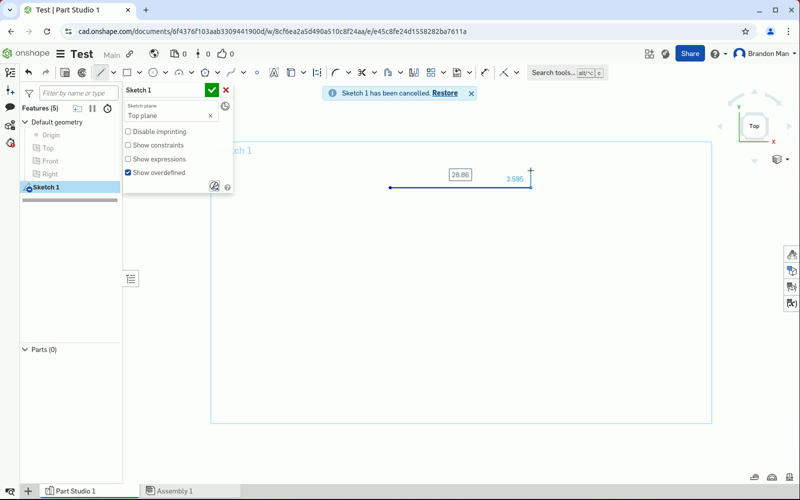
key_up(shift)
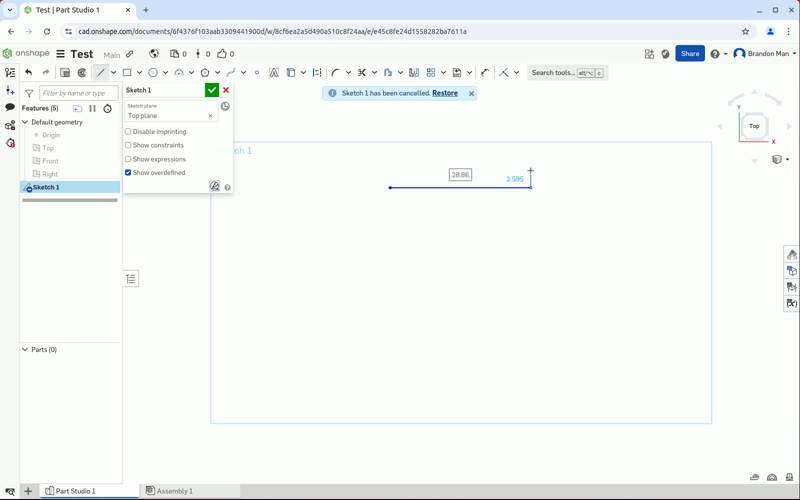
key_down(shift)
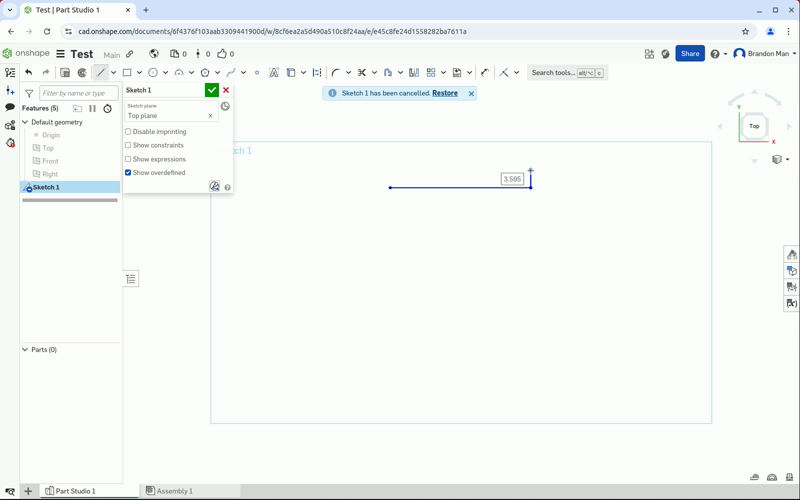
mouse_move(390, 170)
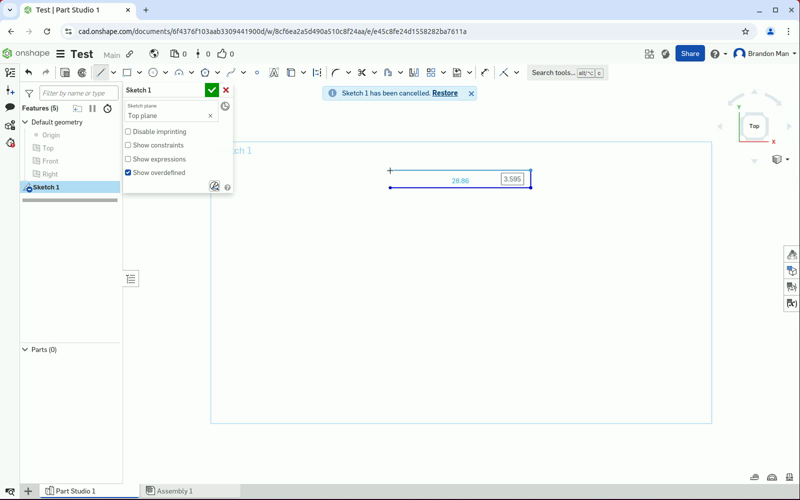
click(390, 170)
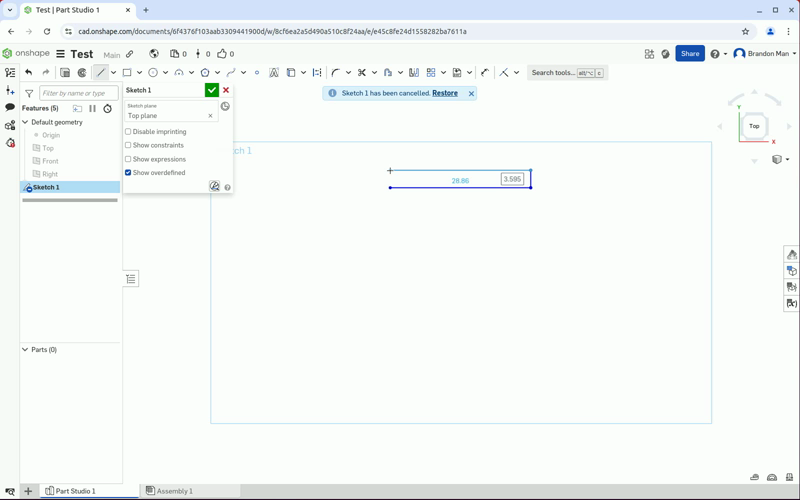
key_up(shift)
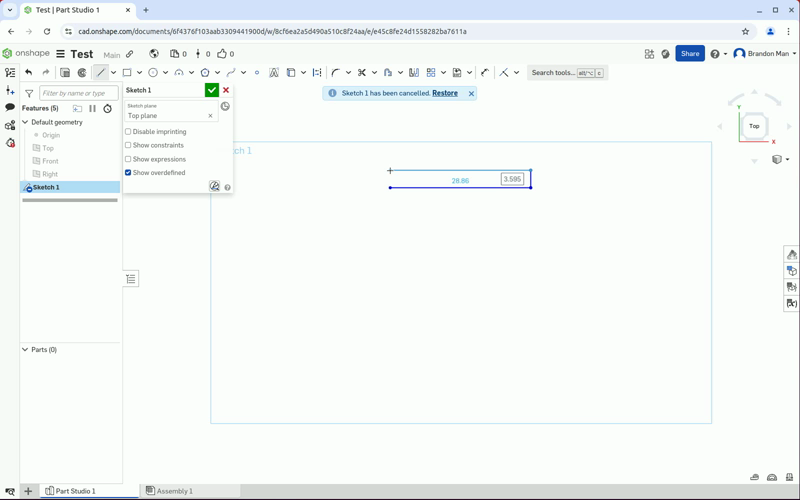
mouse_move(420, 170)
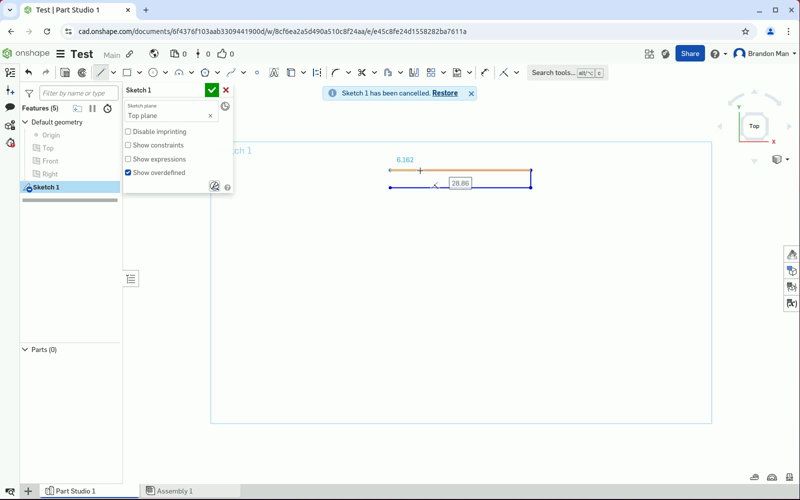
key_down(shift)
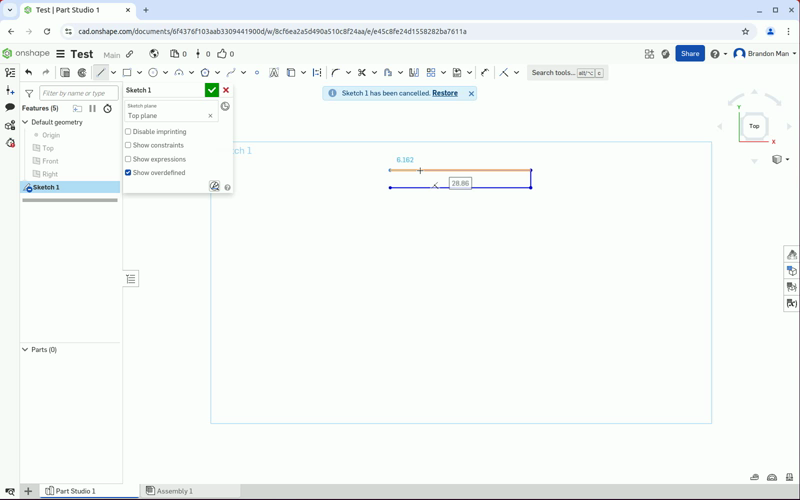
mouse_move(390, 187)
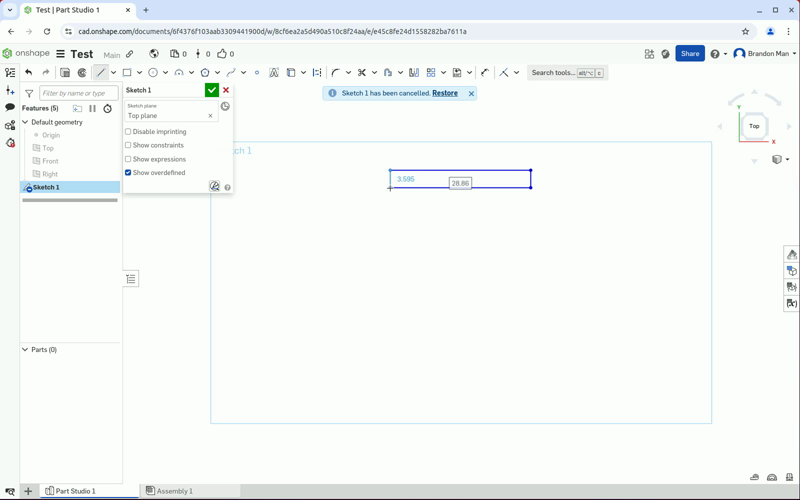
key_up(shift)
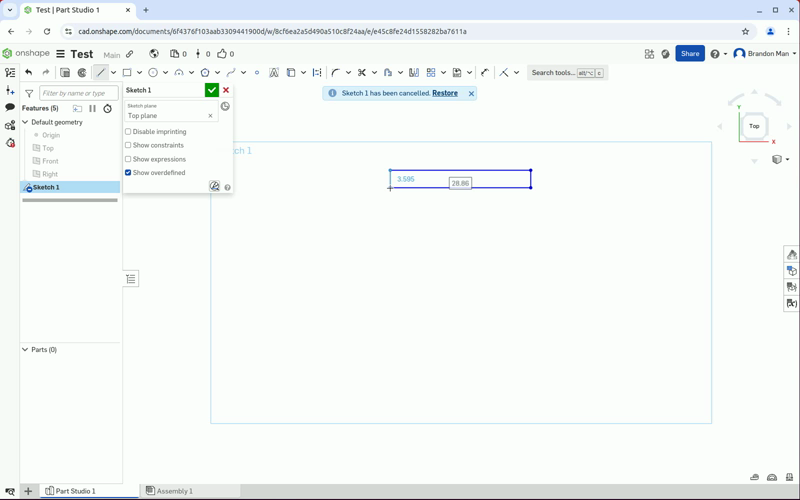
click(390, 187)
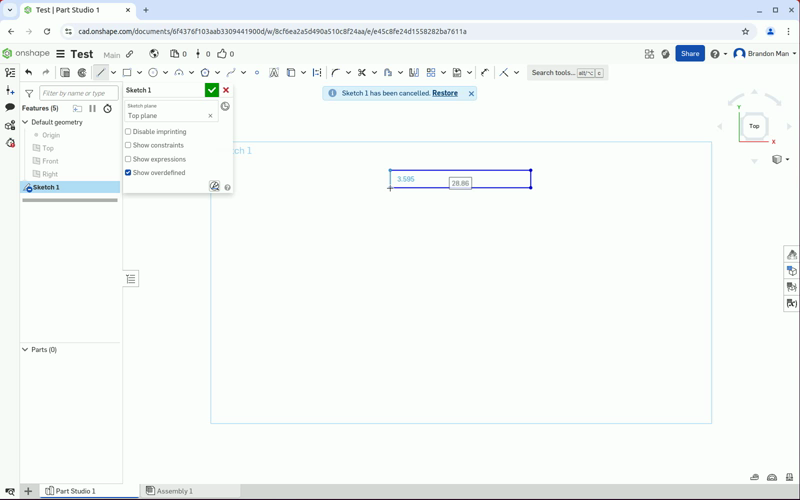
key(esc)
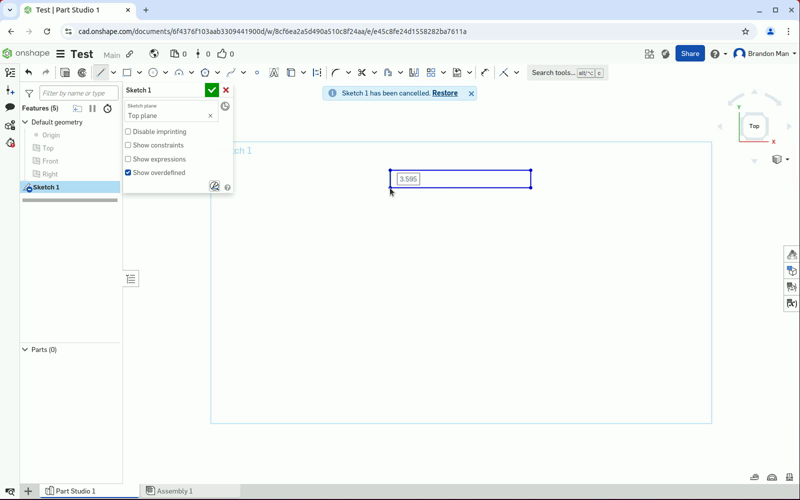
mouse_move(504, 177)
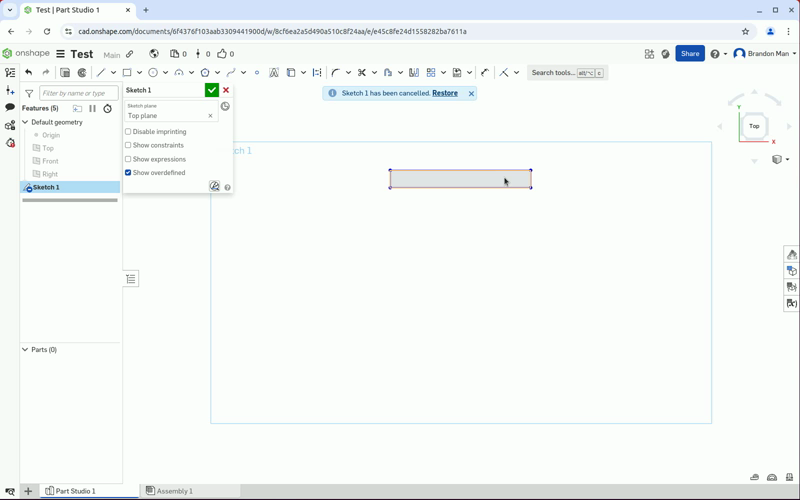
click(504, 177)
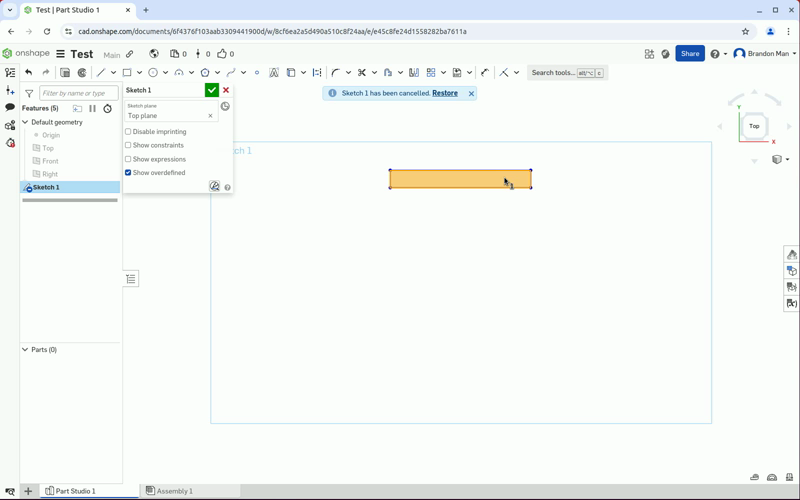
mouse_move(73, 352)
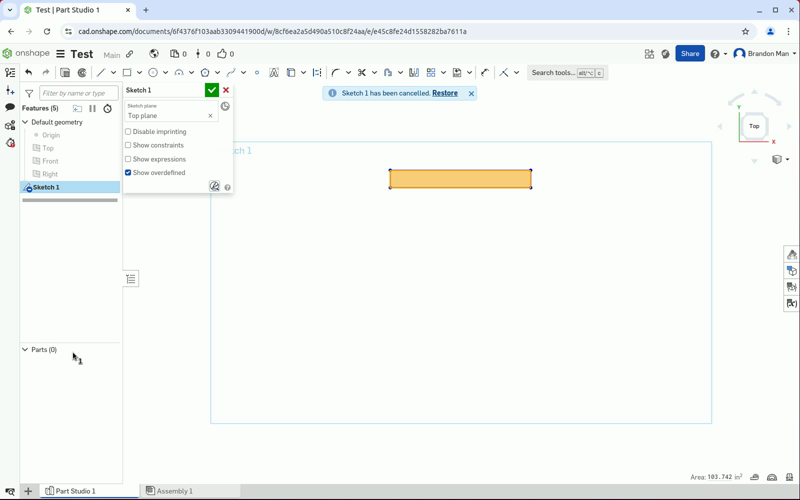
key(shift+y)
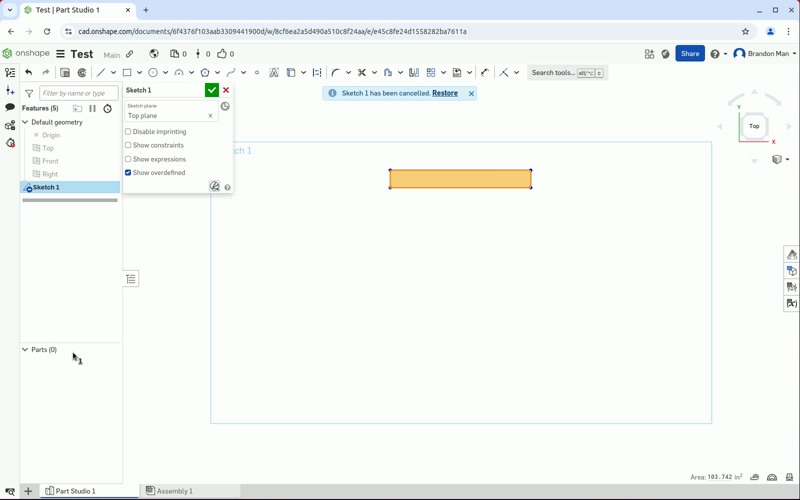
key(shift+e)
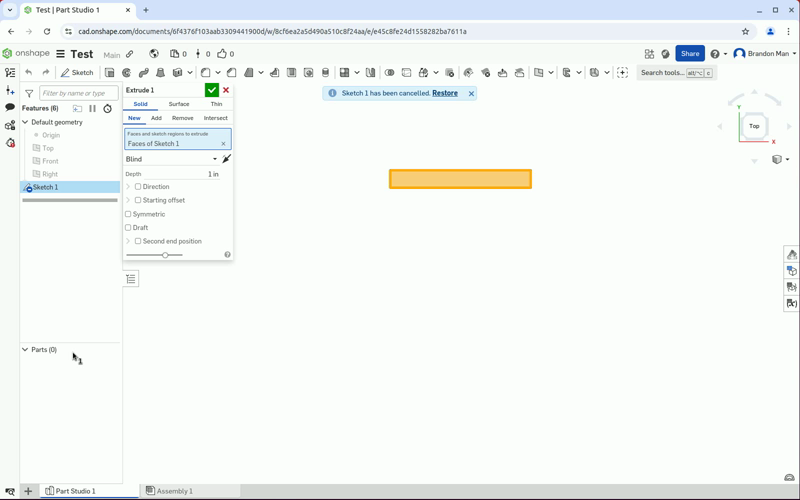
mouse_move(143, 106)
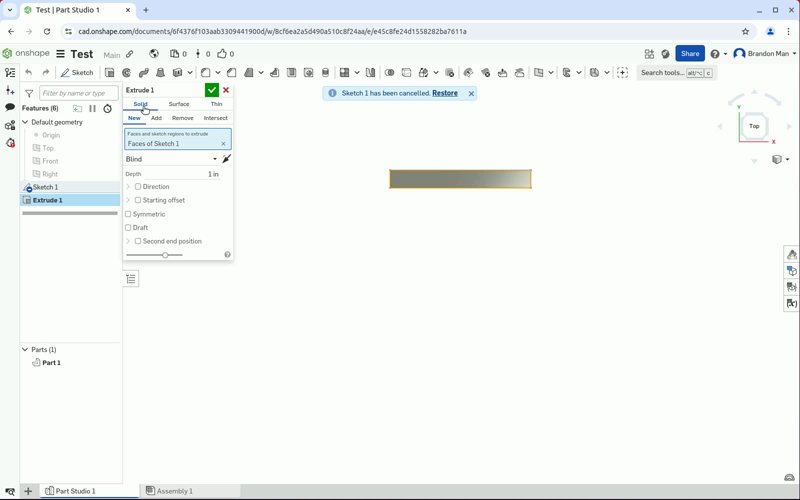
click(143, 106)
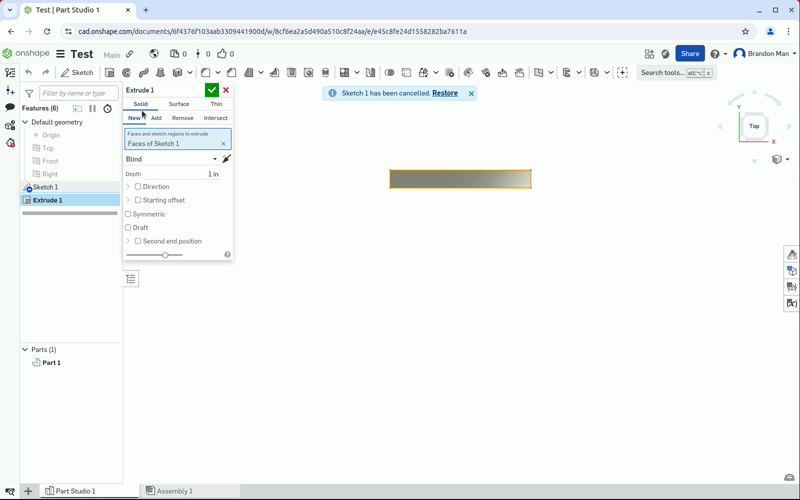
mouse_move(137, 120)
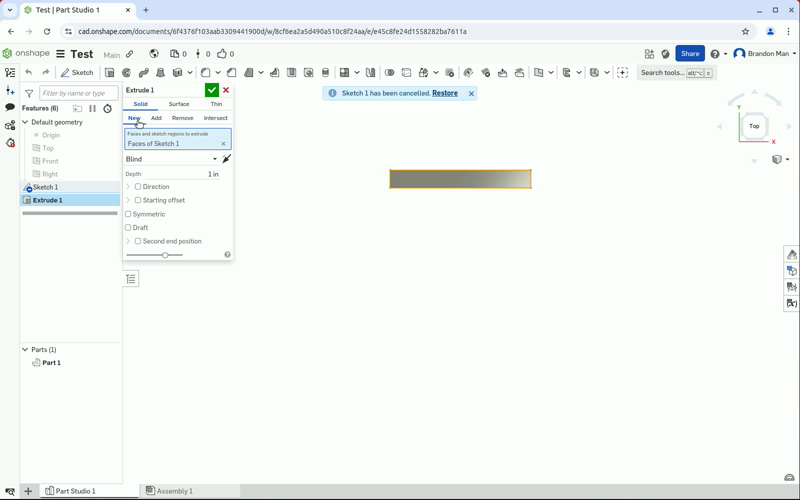
click(137, 120)
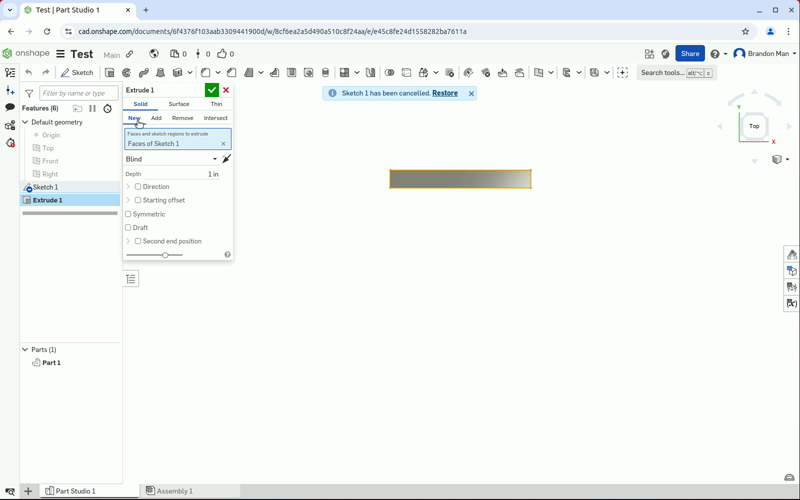
key(tab, 4)
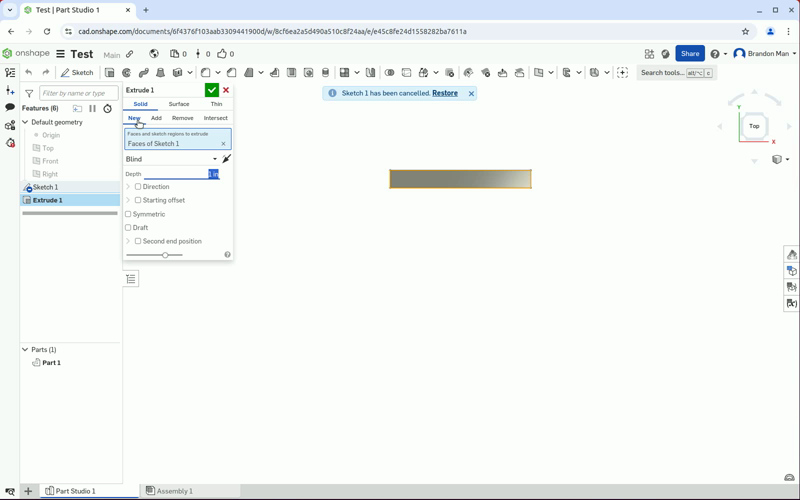
text(1.926)
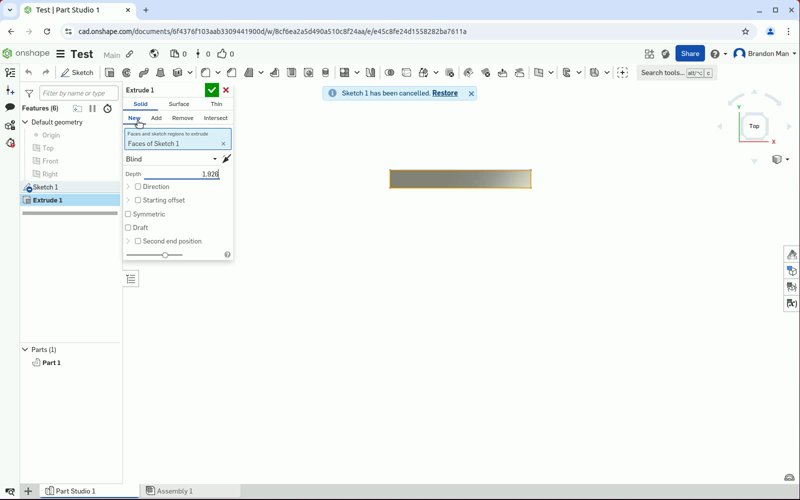
key(enter)
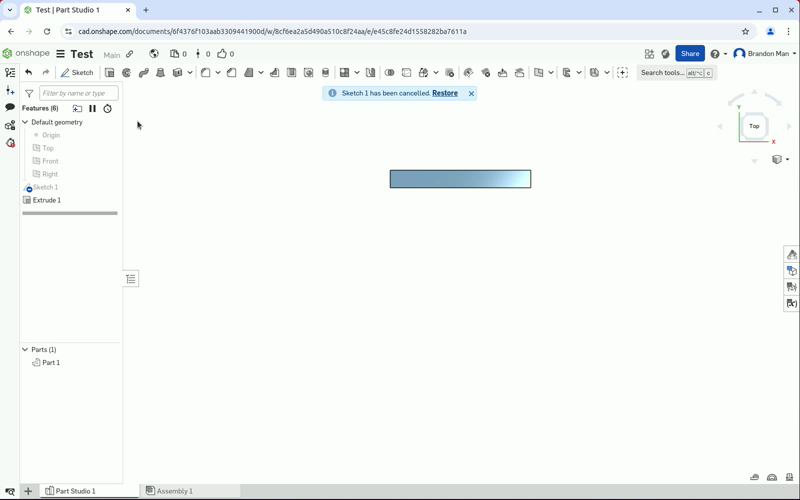
key(shift+h)
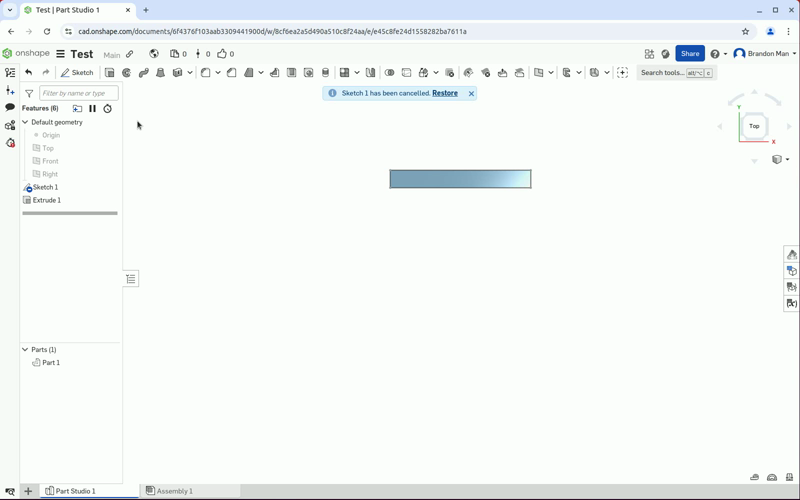
key(shift+h)
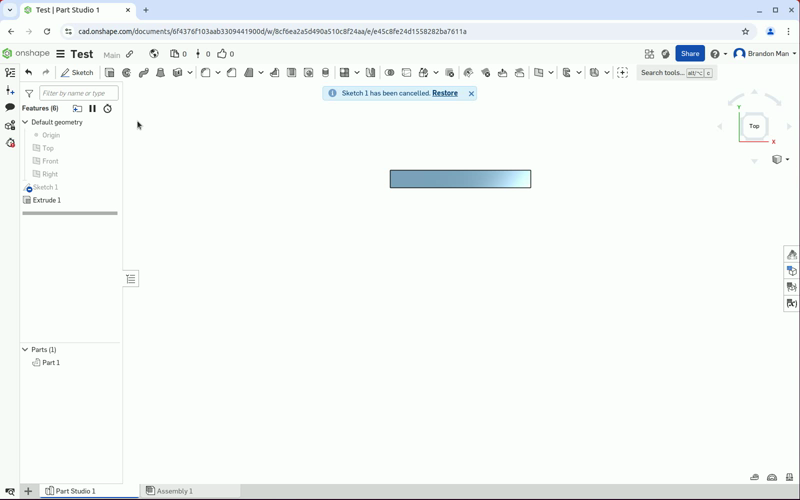
mouse_move(73, 189)
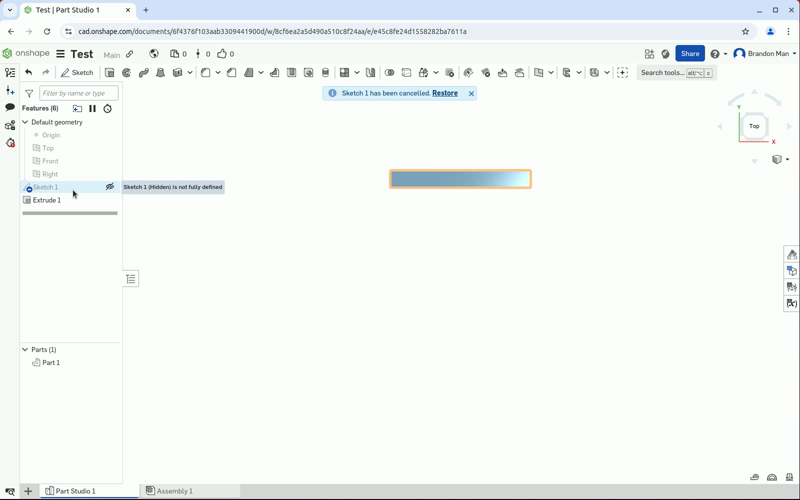
click(73, 189)
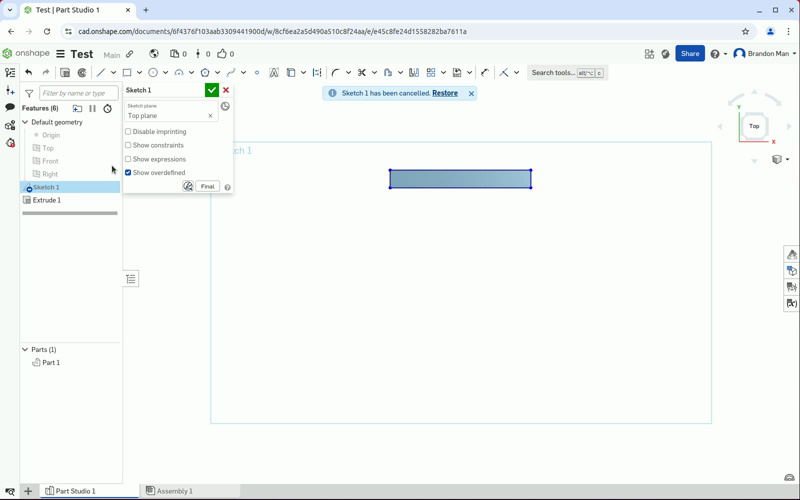
mouse_move(229, 92)
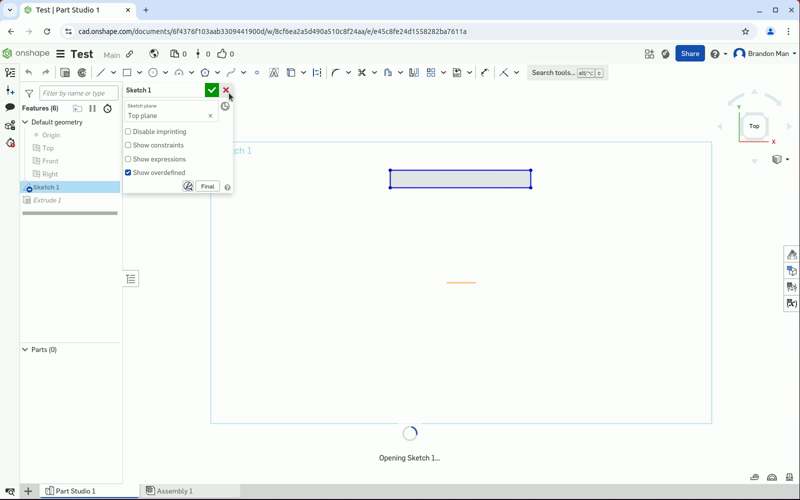
click(229, 92)
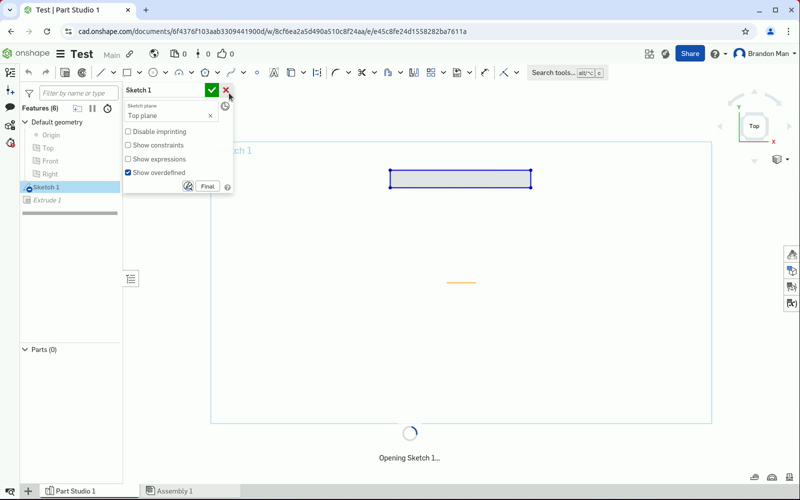
key(shift+s)
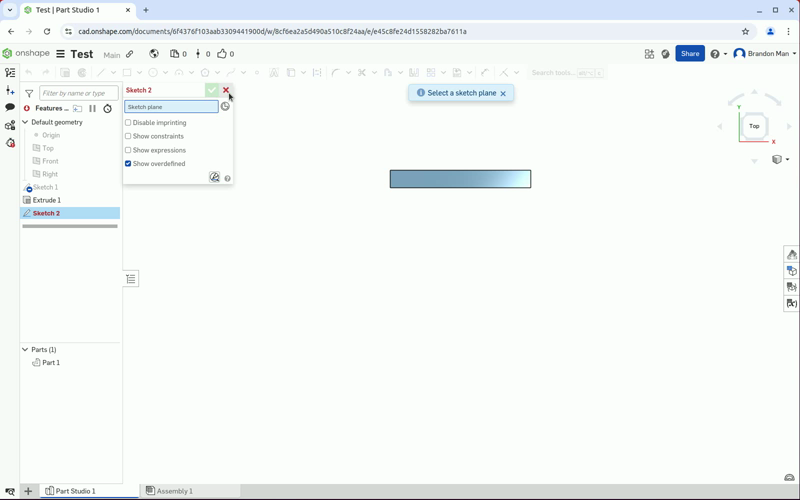
mouse_move(73, 150)
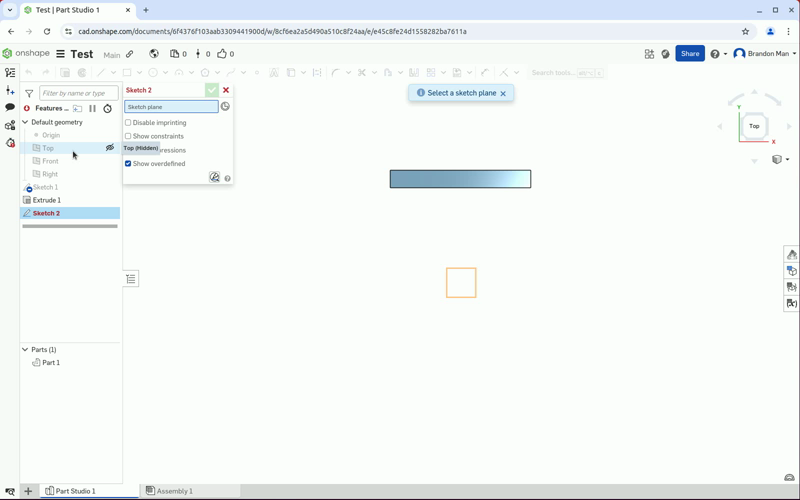
click(73, 150)
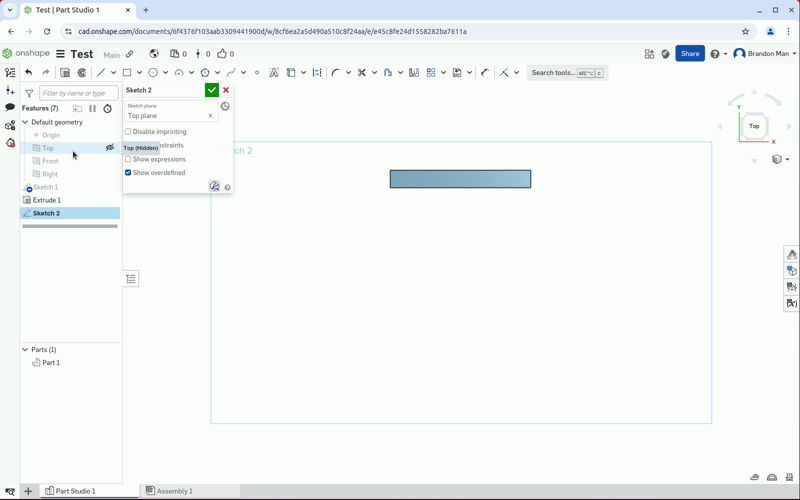
mouse_move(73, 352)
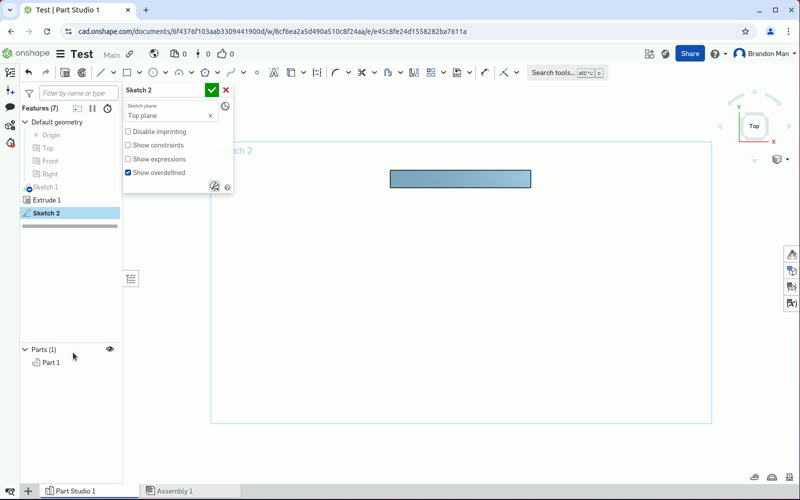
key(y)
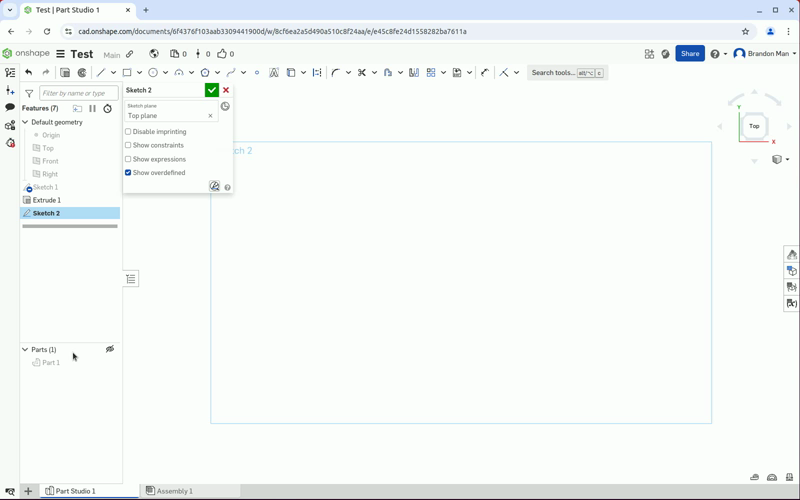
key(l)
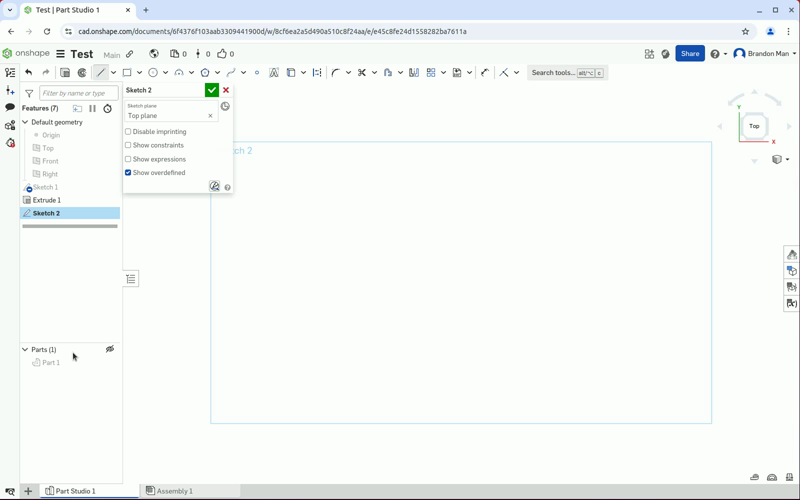
key_down(shift)
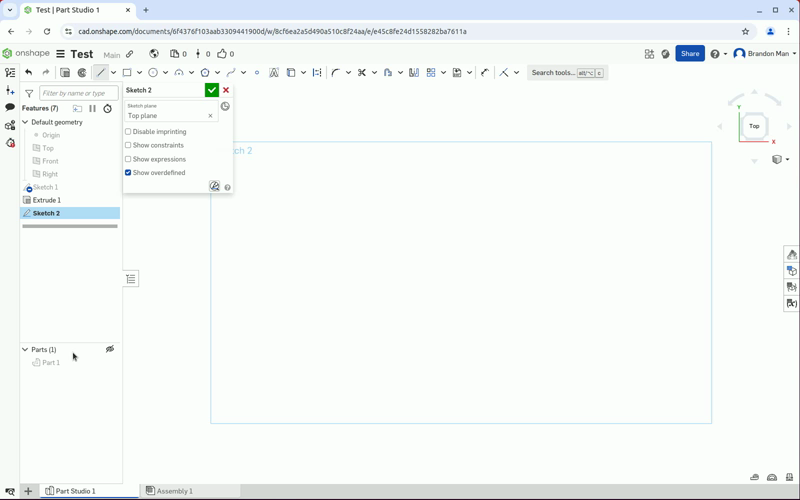
mouse_move(390, 378)
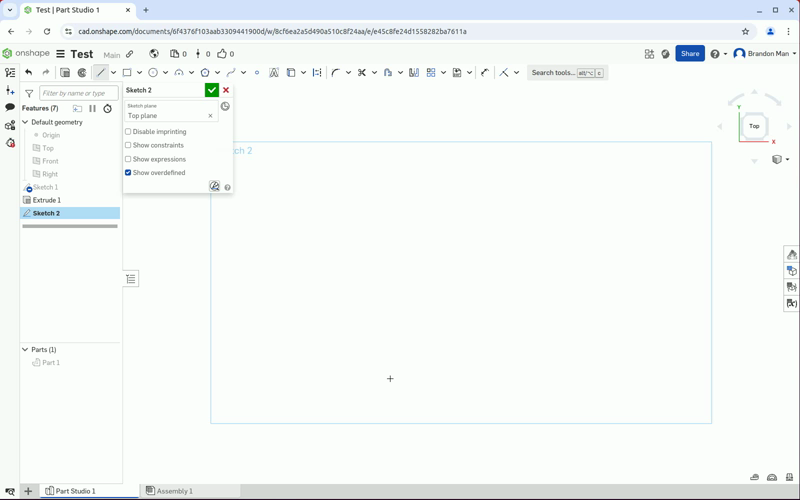
click(390, 378)
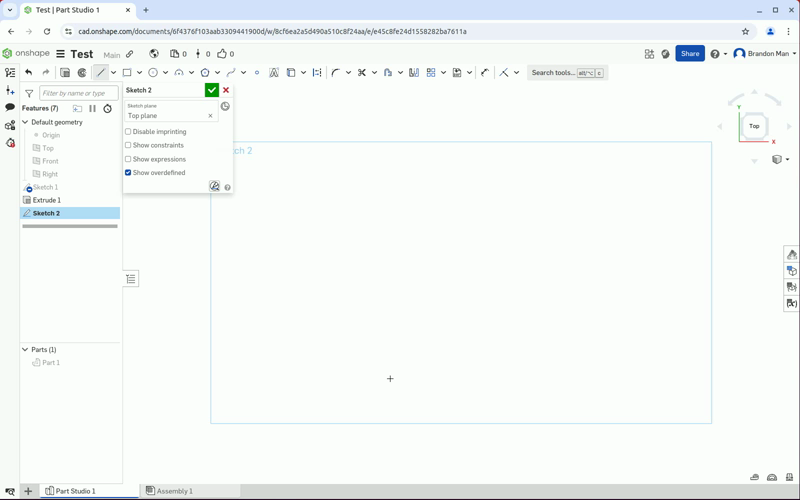
key_up(shift)
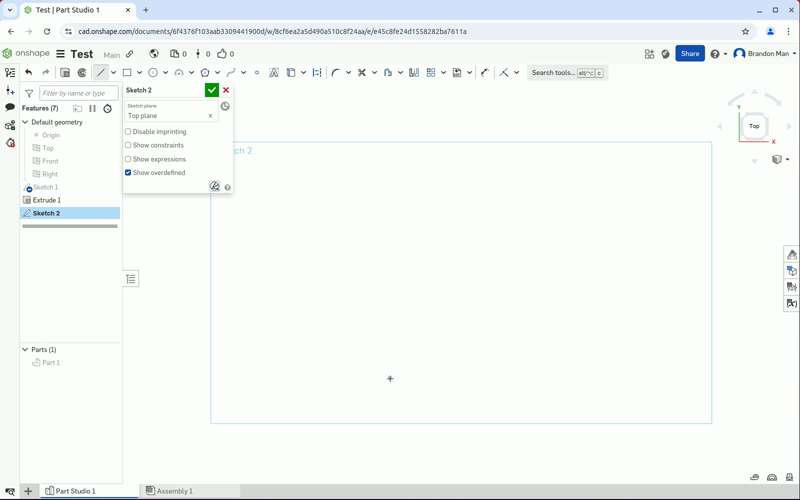
key_down(shift)
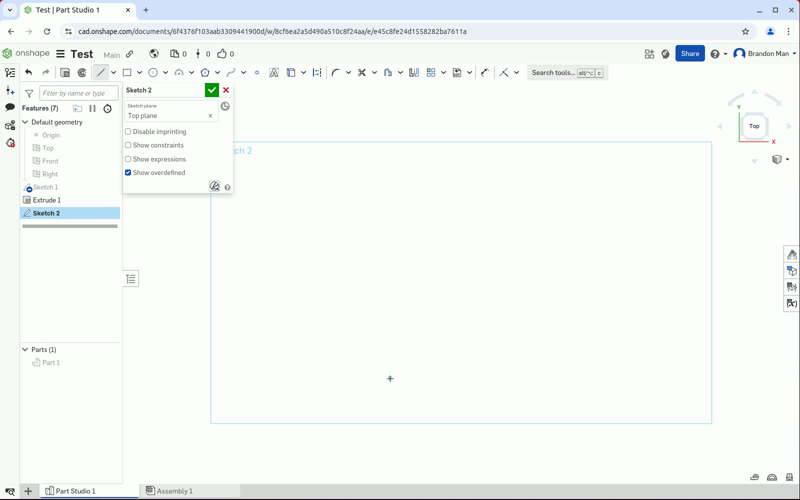
mouse_move(529, 378)
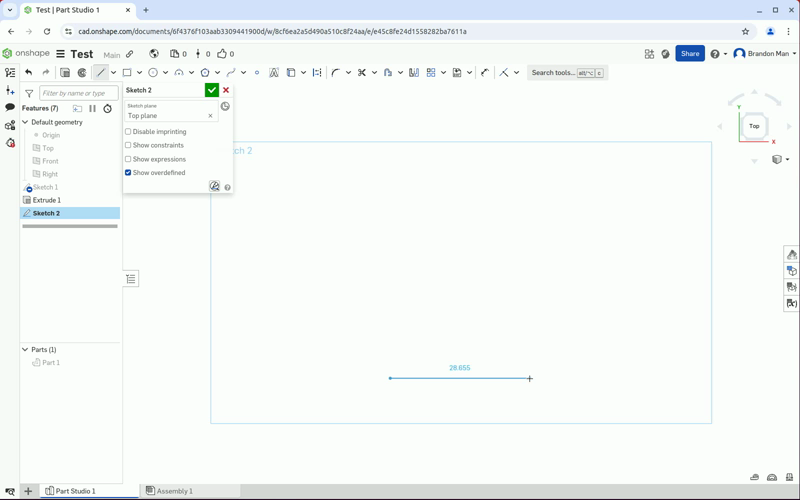
click(529, 378)
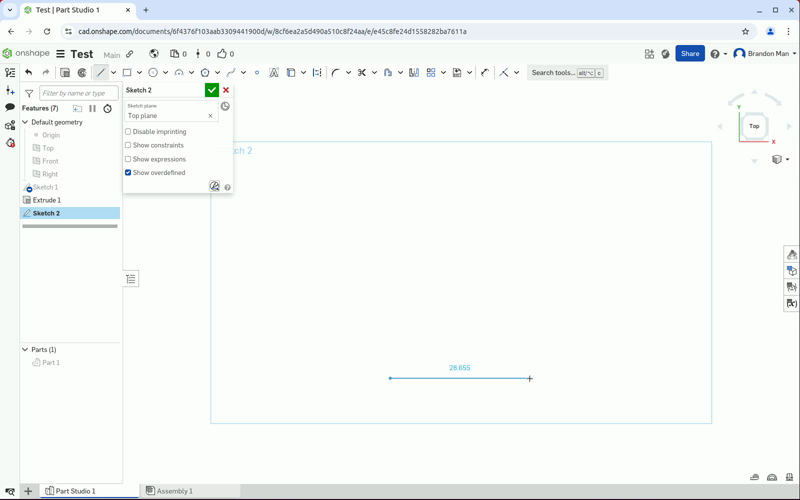
key_up(shift)
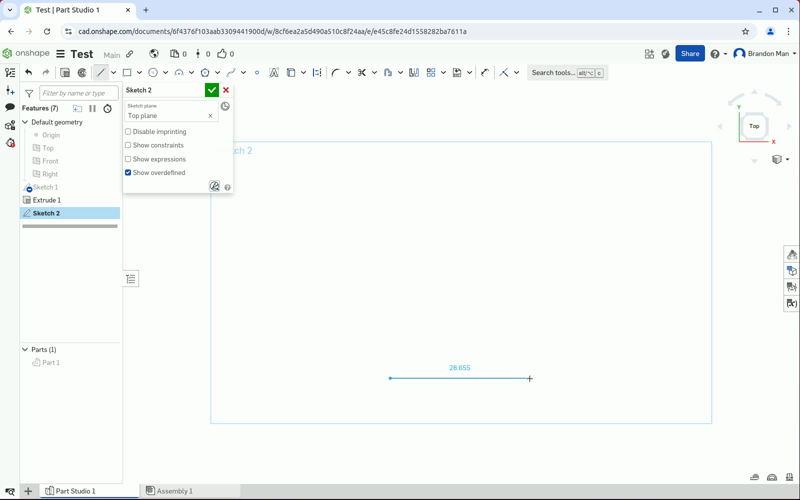
key_down(shift)
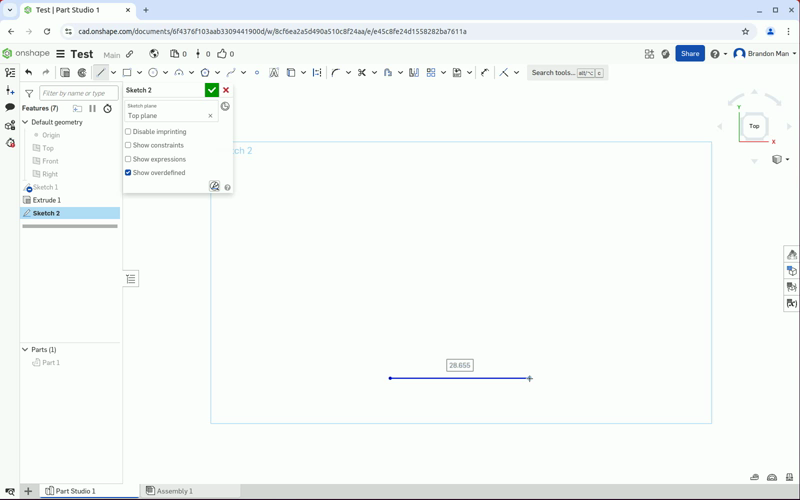
mouse_move(529, 188)
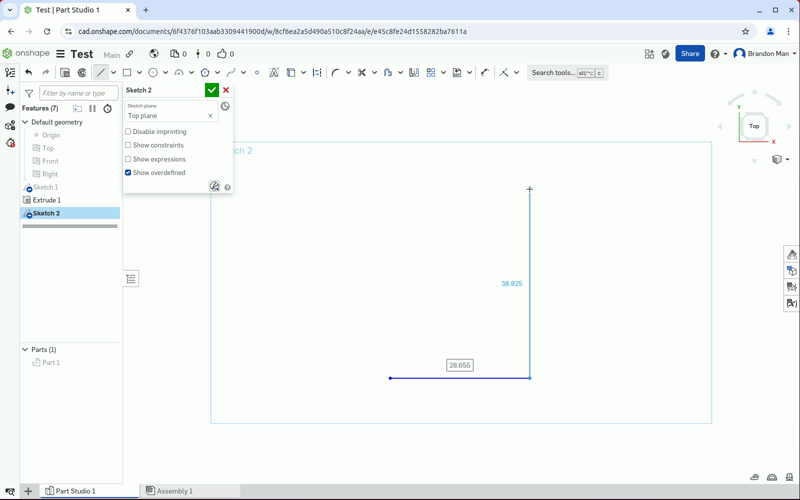
click(529, 188)
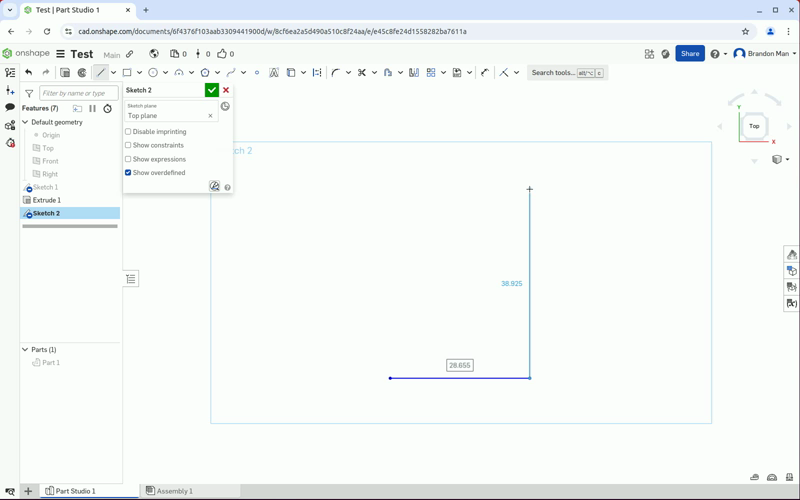
key_up(shift)
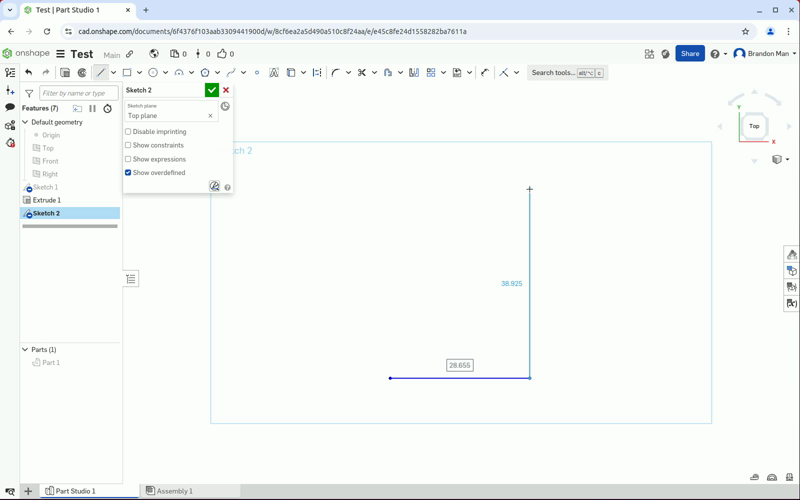
key_down(shift)
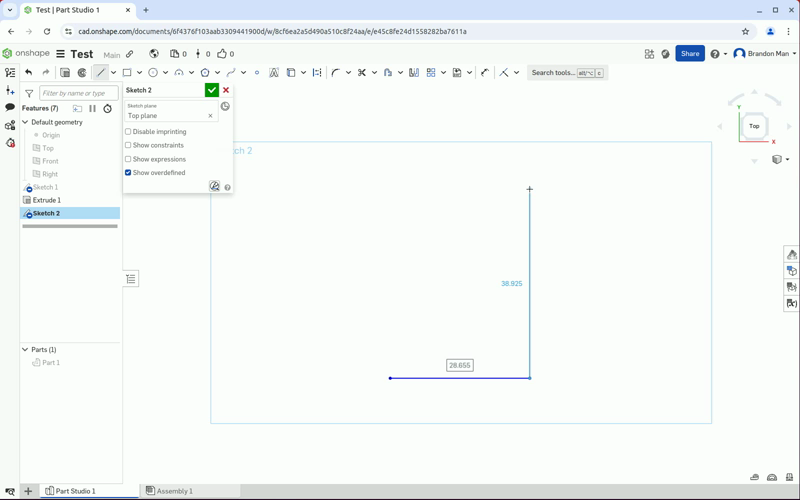
mouse_move(390, 188)
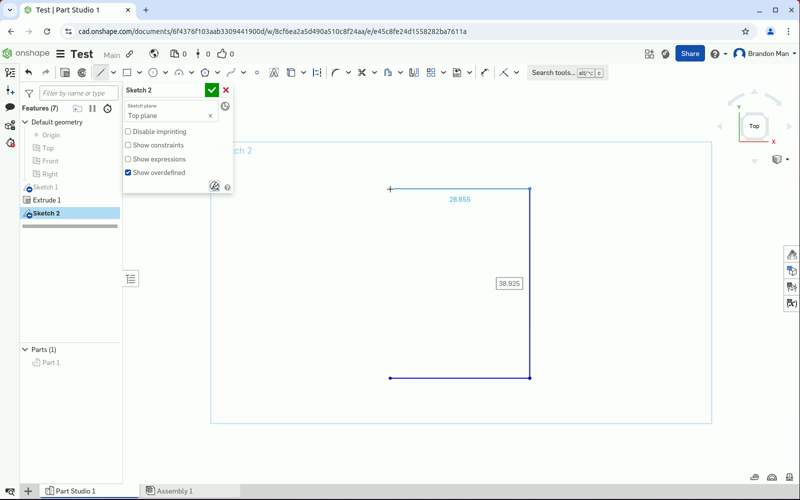
click(390, 188)
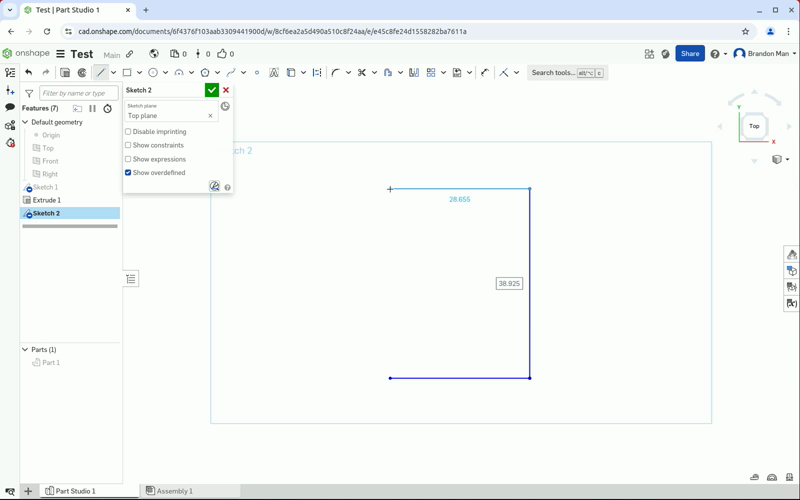
key_up(shift)
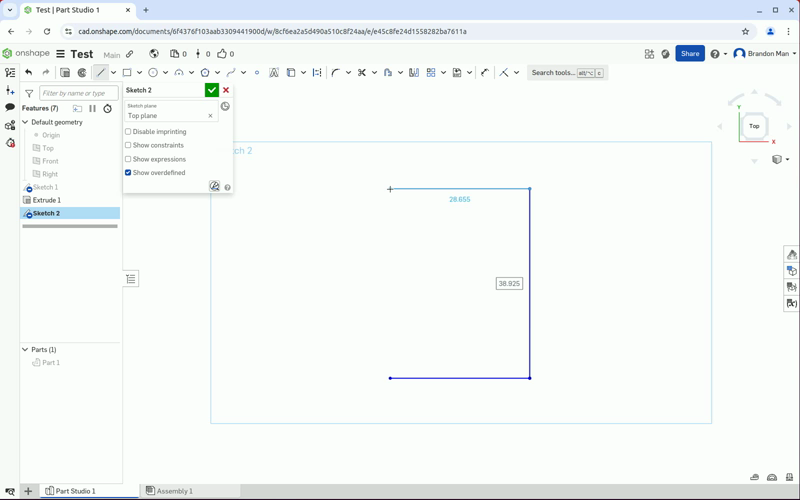
key_down(shift)
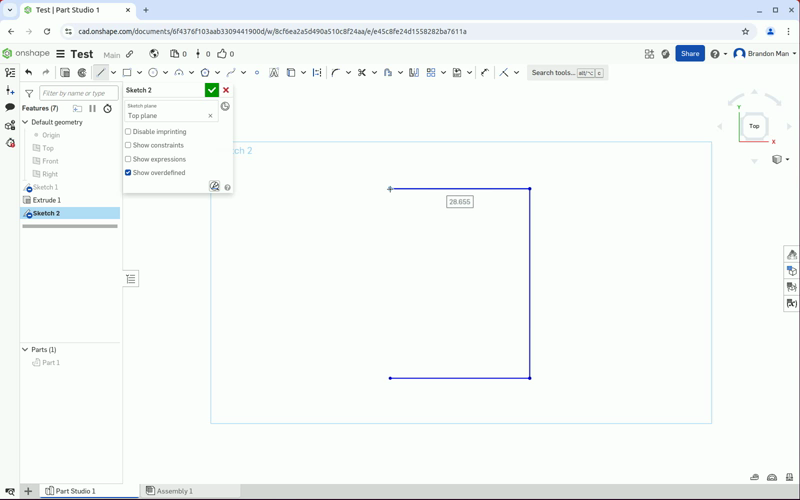
mouse_move(390, 378)
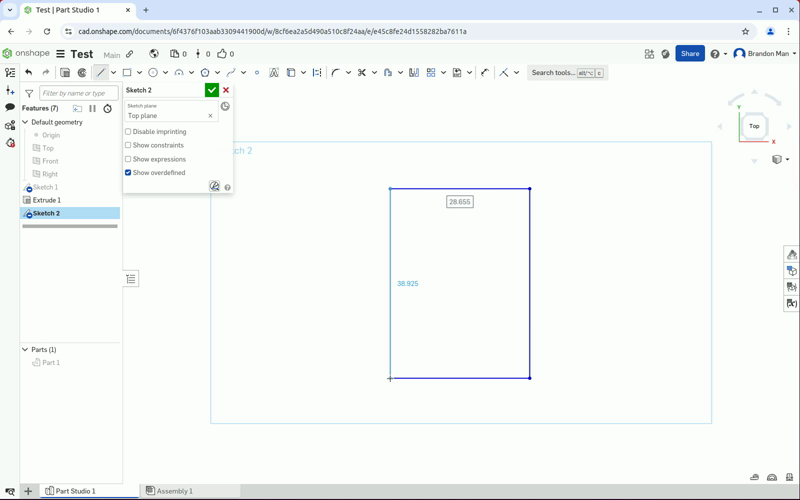
key_up(shift)
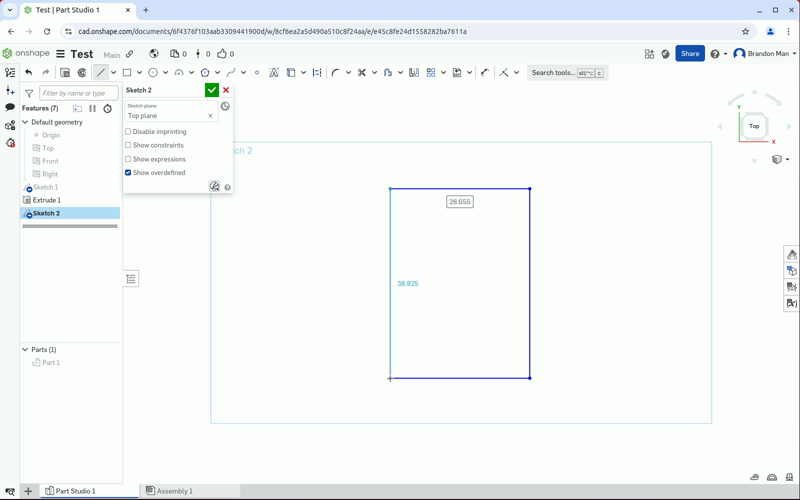
click(390, 378)
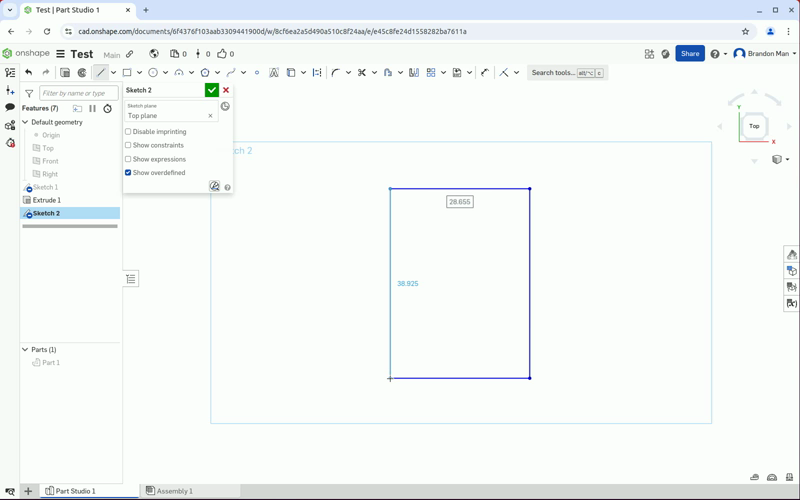
key(esc)
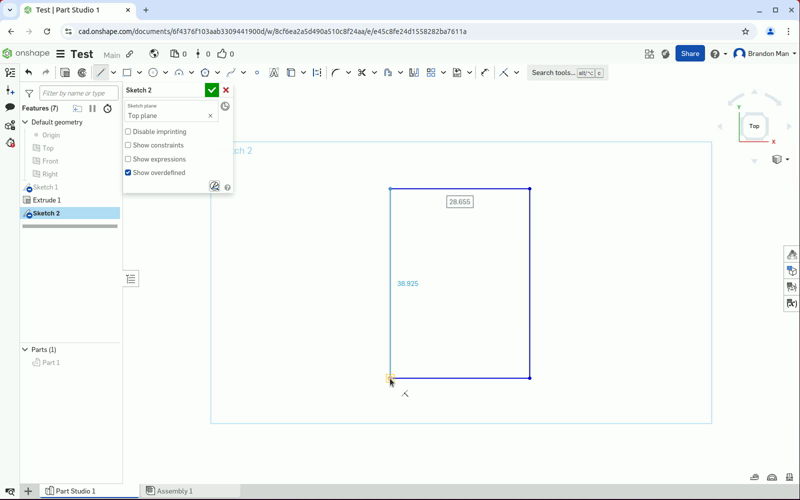
mouse_move(427, 211)
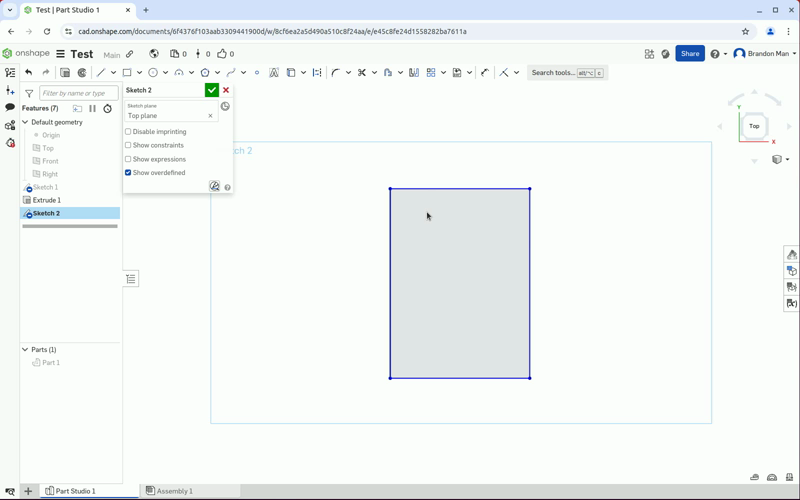
click(427, 211)
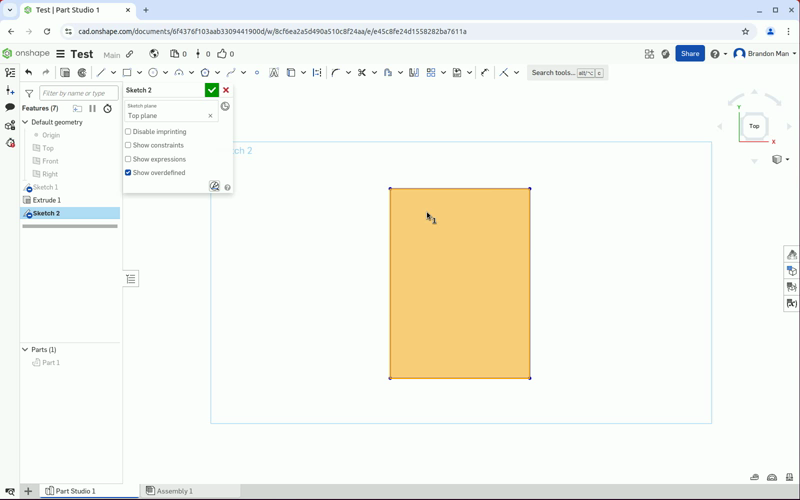
mouse_move(73, 352)
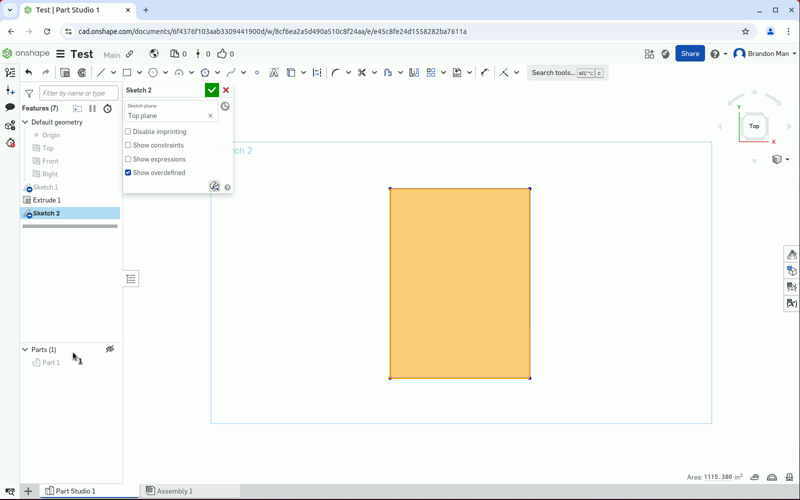
key(shift+y)
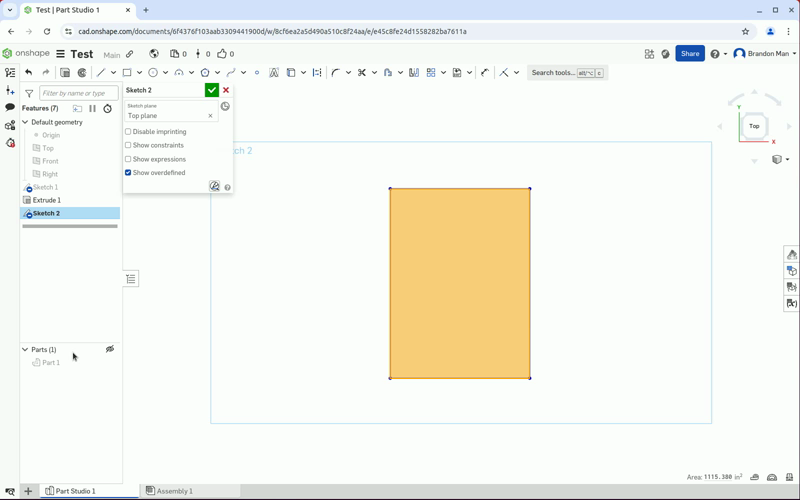
key(shift+e)
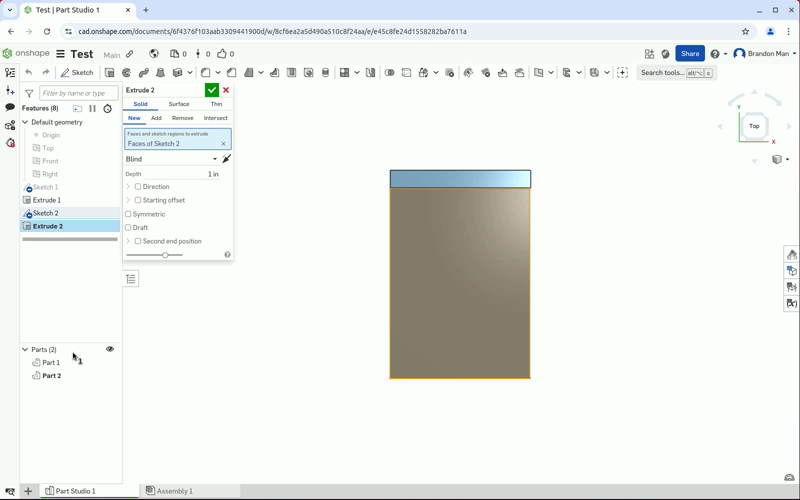
mouse_move(143, 106)
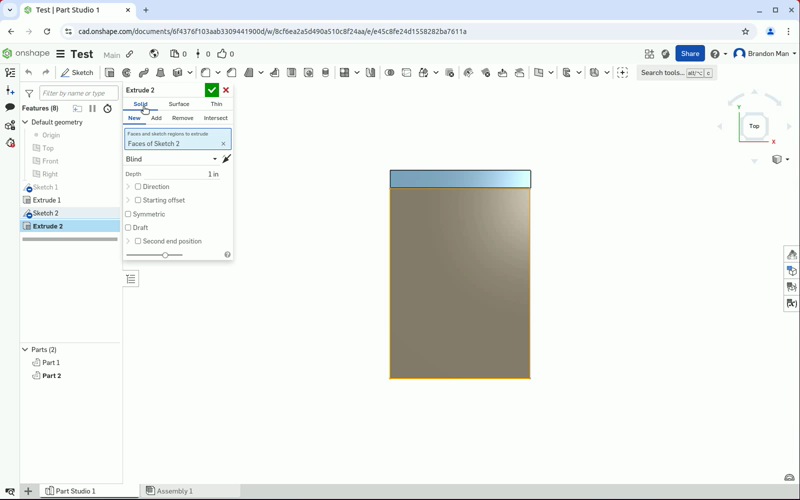
click(143, 106)
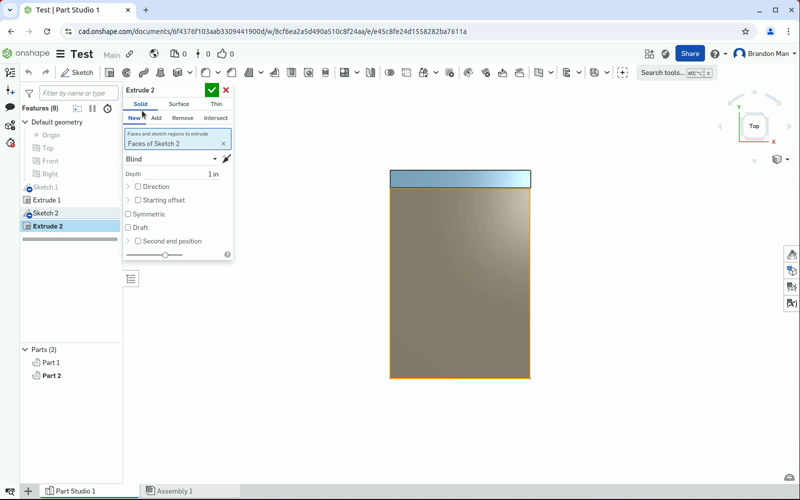
mouse_move(137, 120)
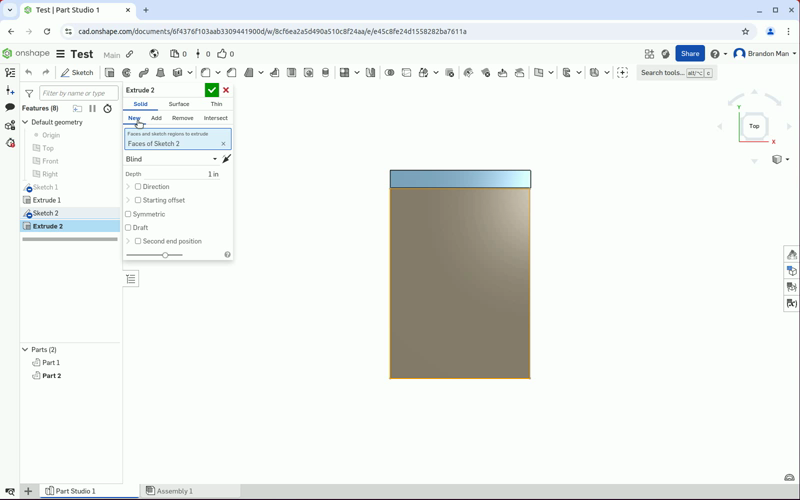
click(137, 120)
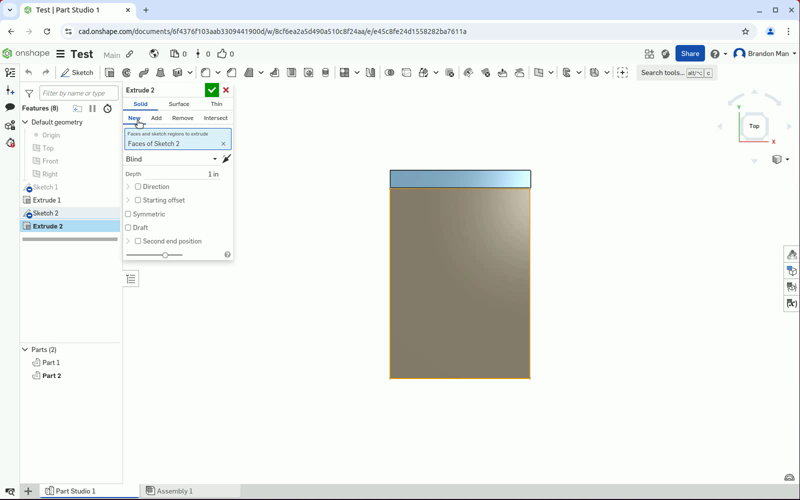
key(tab, 4)
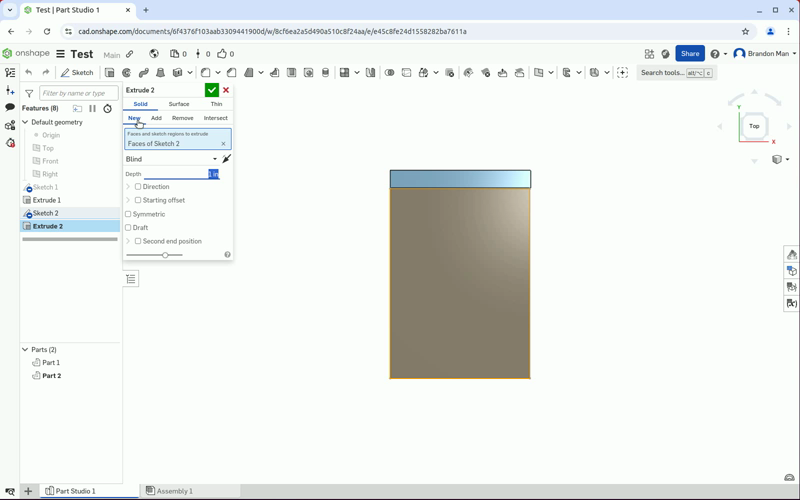
text(1.926)
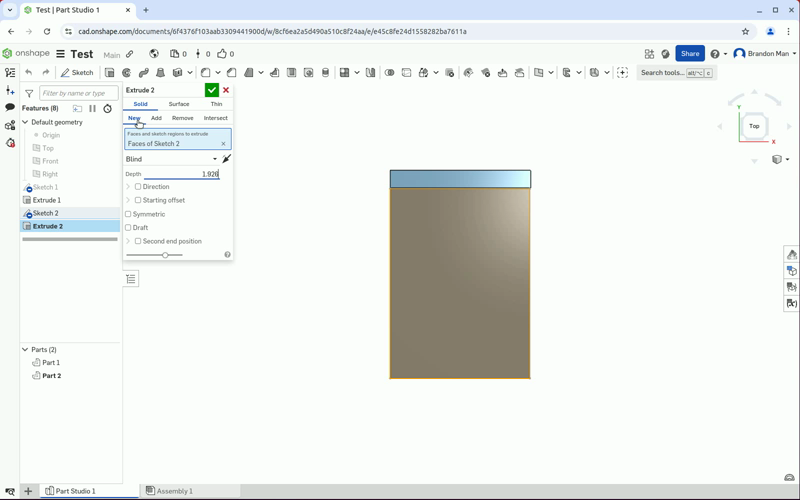
key(enter)
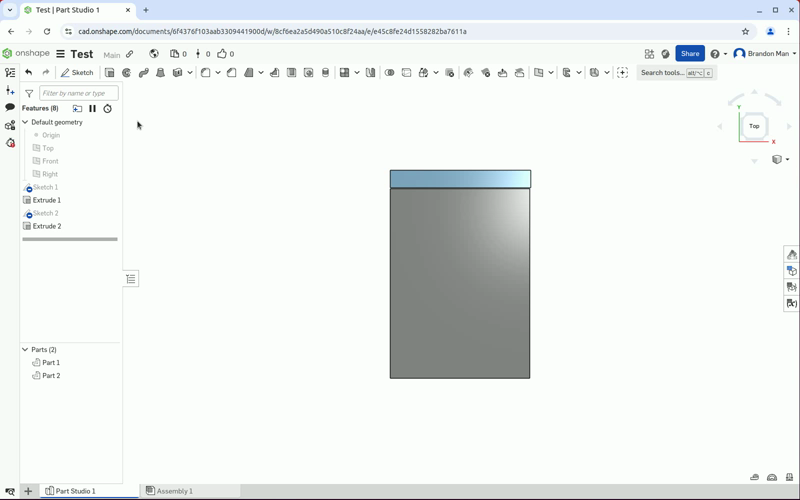
key(shift+h)
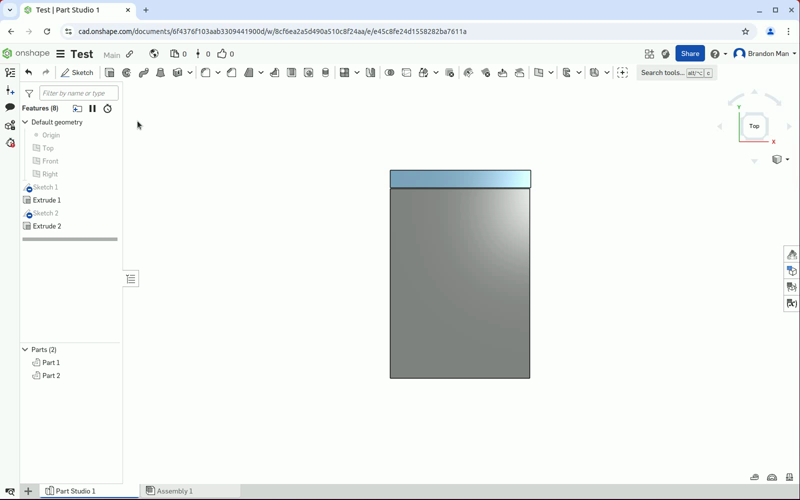
key(shift+h)
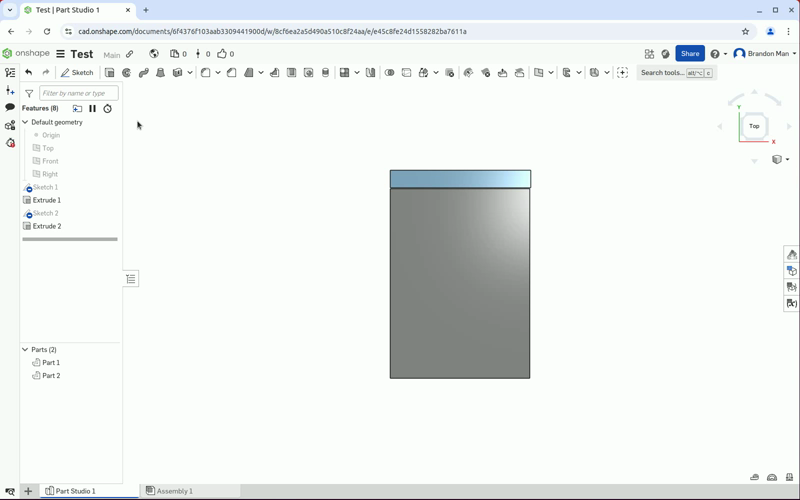
mouse_move(73, 189)
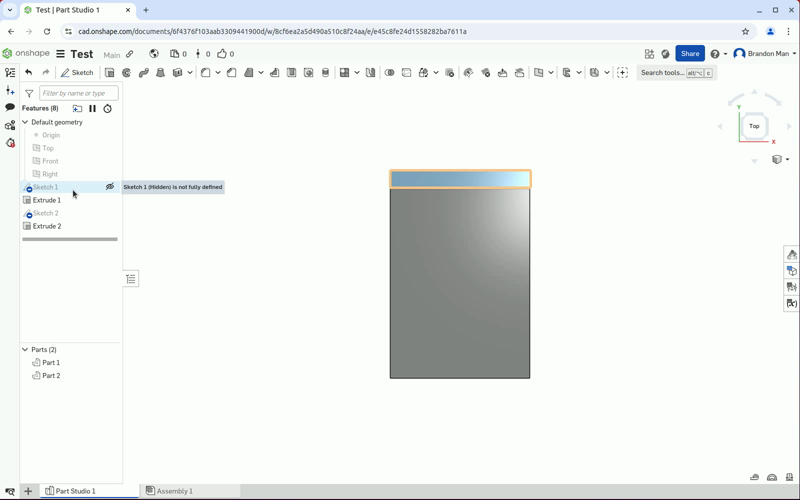
click(73, 189)
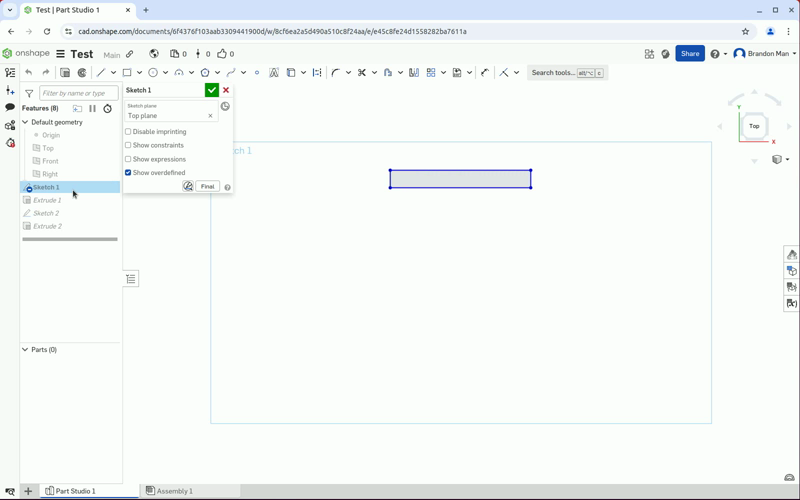
mouse_move(229, 92)
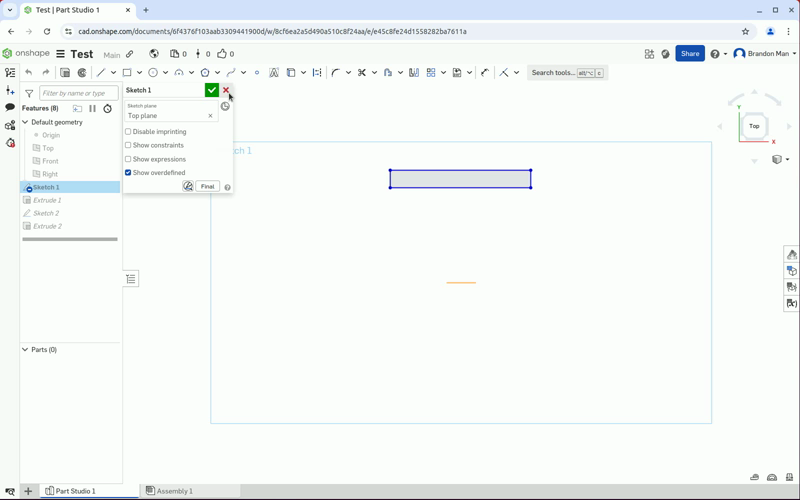
click(229, 92)
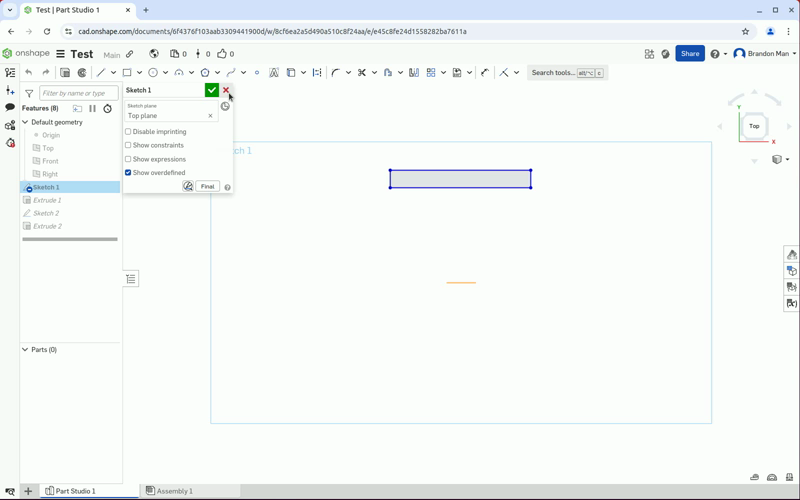
key(shift+s)
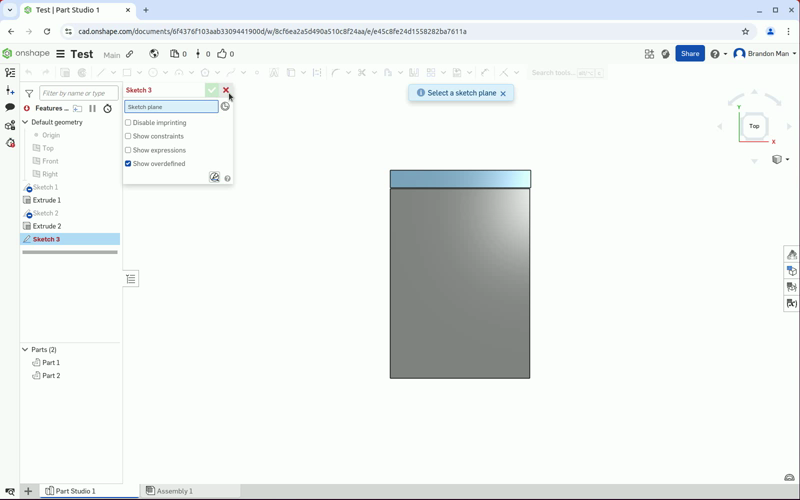
mouse_move(73, 150)
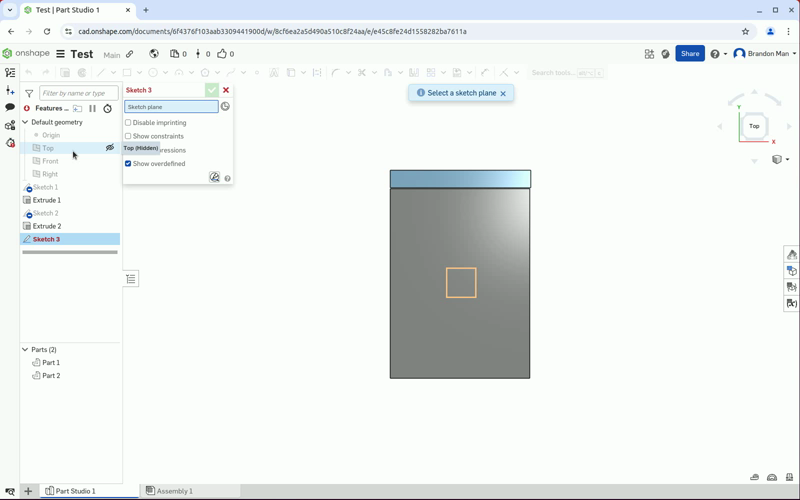
click(73, 150)
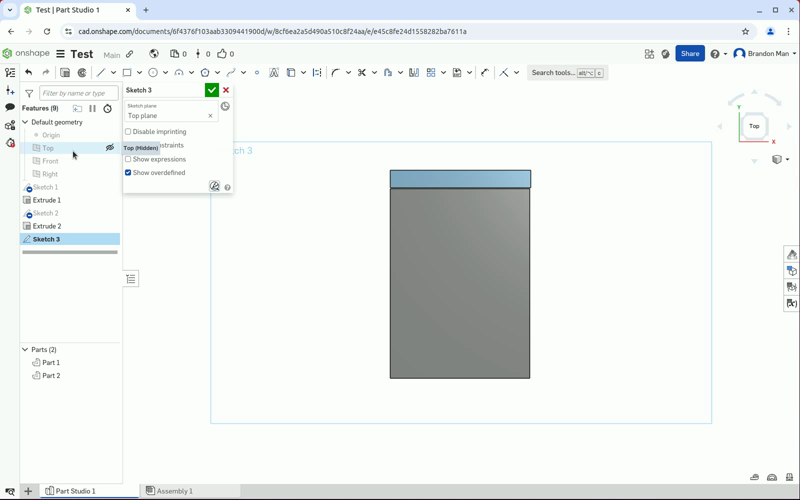
mouse_move(73, 352)
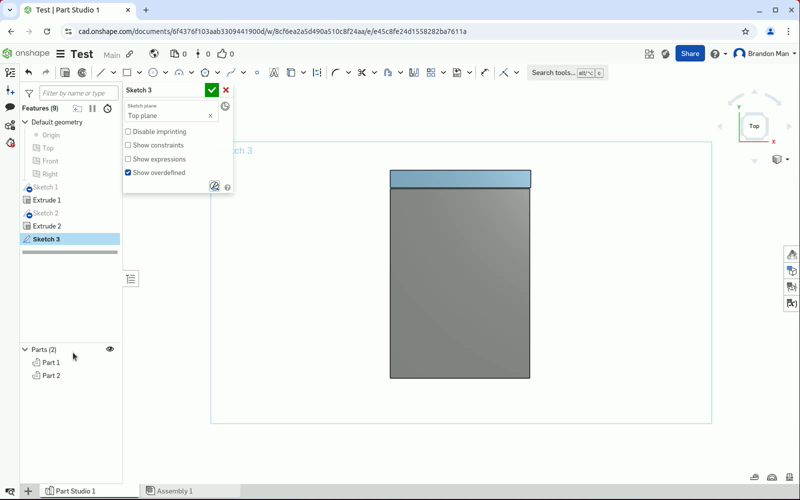
key(y)
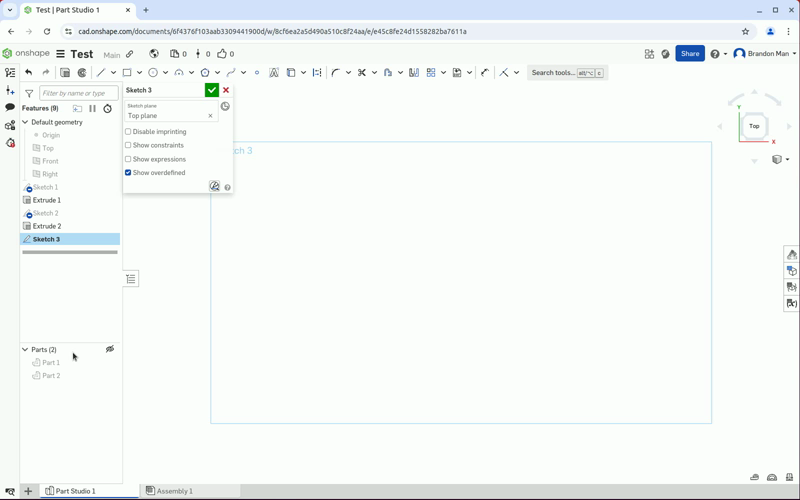
key(l)
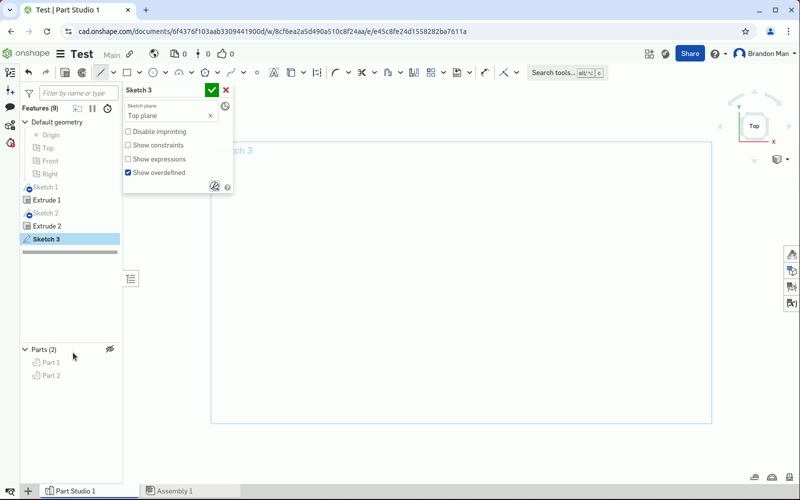
key_down(shift)
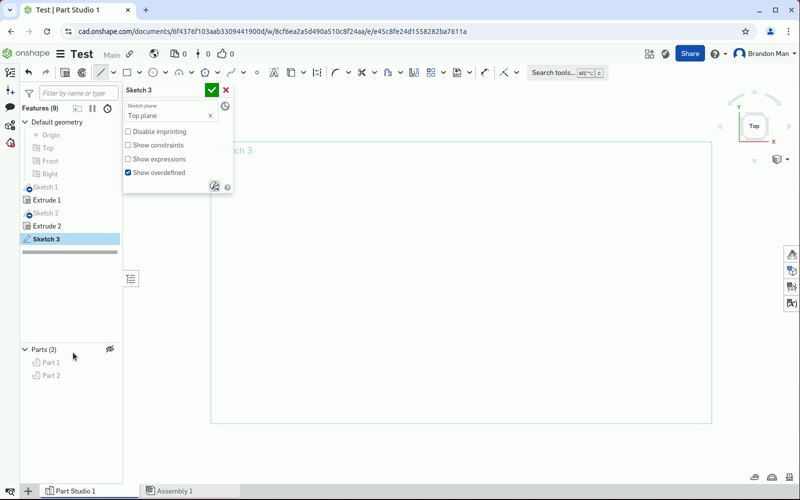
mouse_move(390, 395)
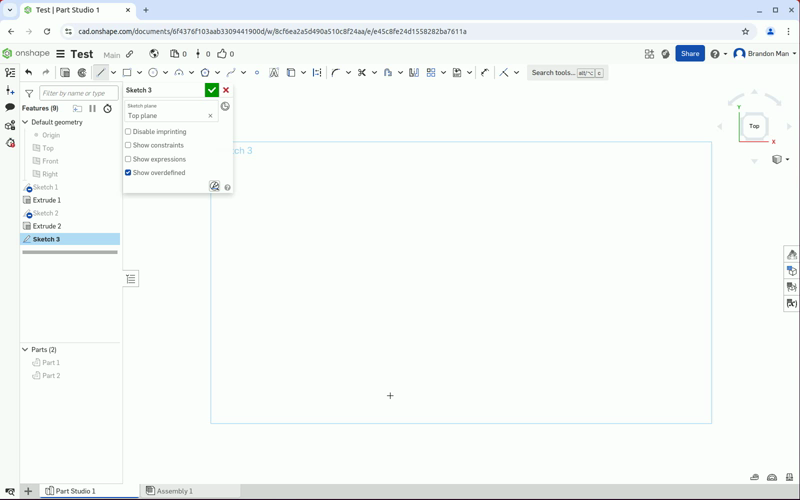
click(390, 395)
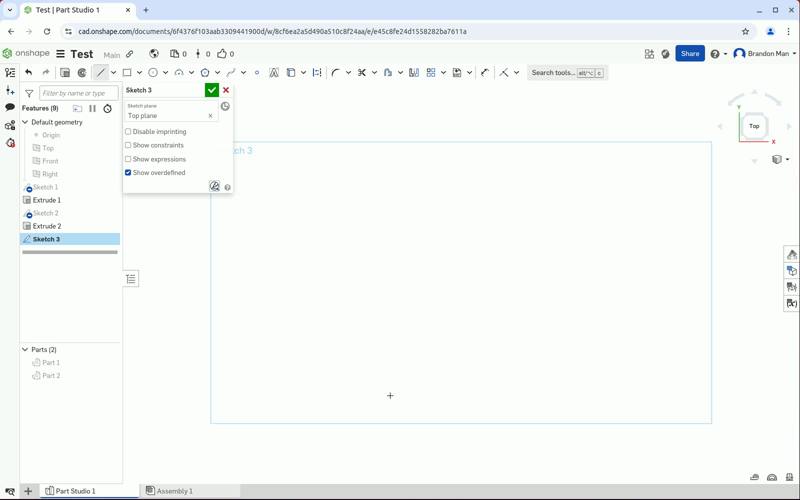
key_up(shift)
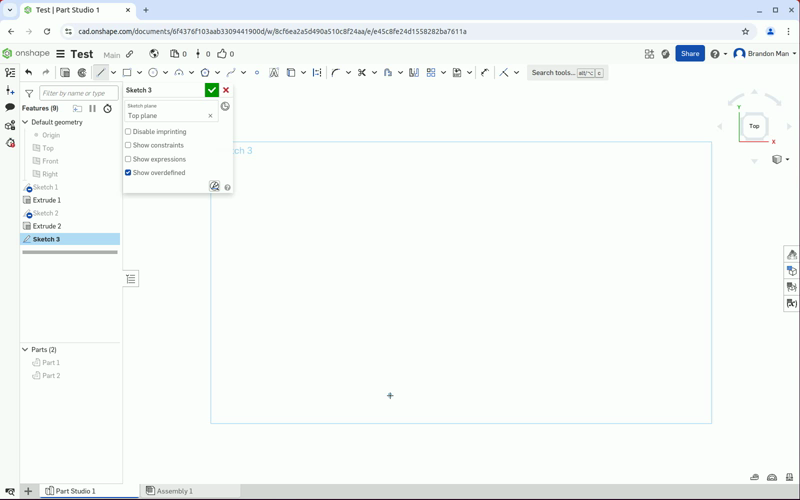
key_down(shift)
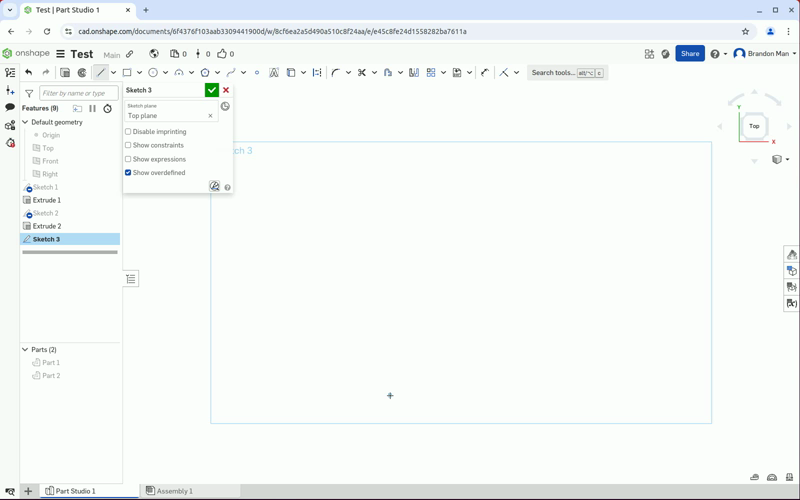
mouse_move(530, 395)
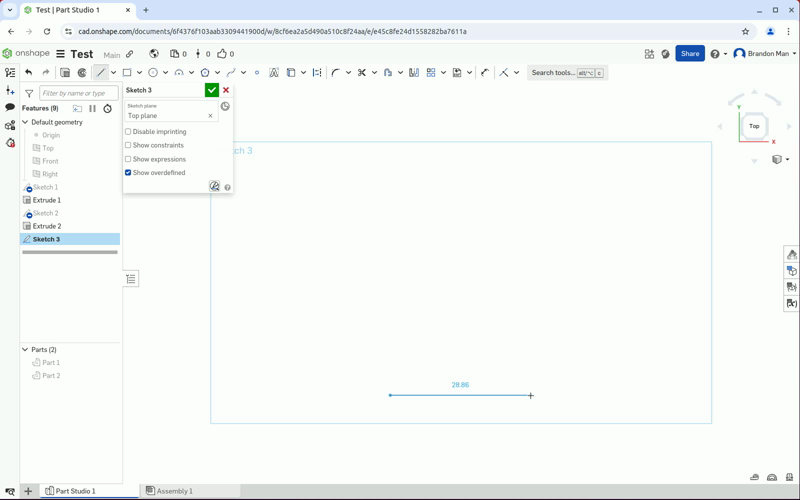
click(530, 395)
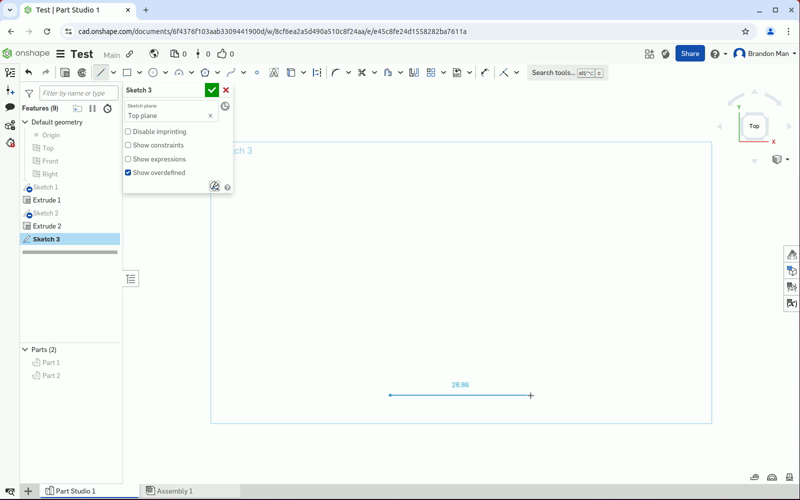
key_up(shift)
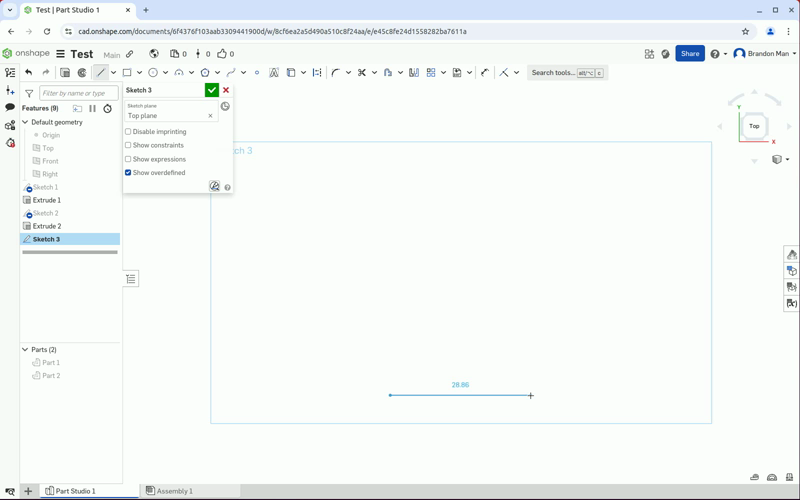
key_down(shift)
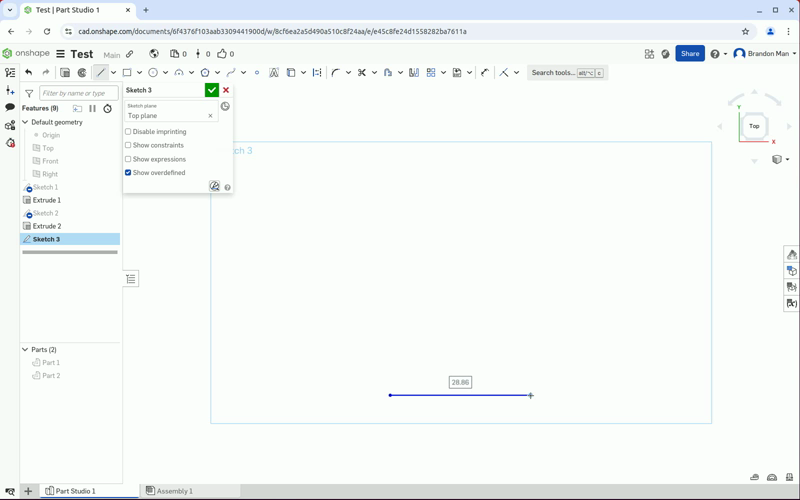
mouse_move(560, 395)
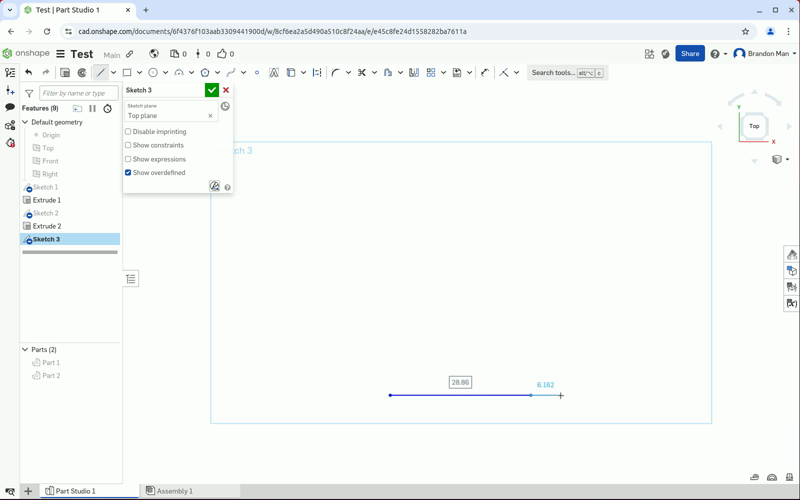
mouse_move(530, 377)
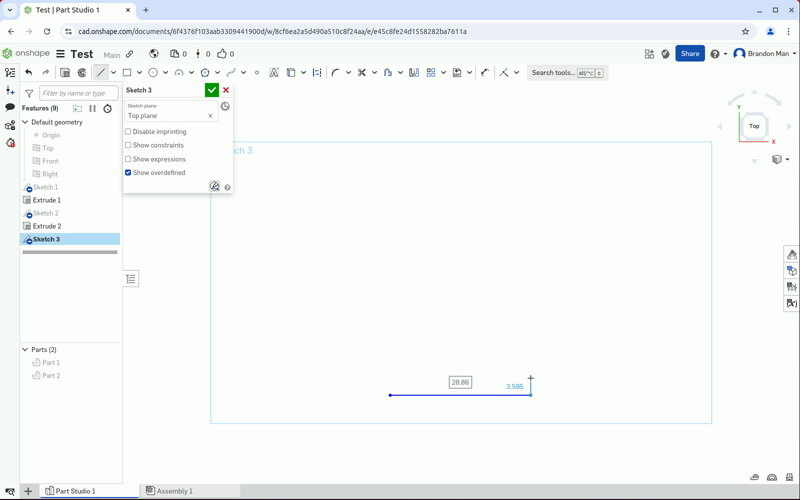
click(530, 377)
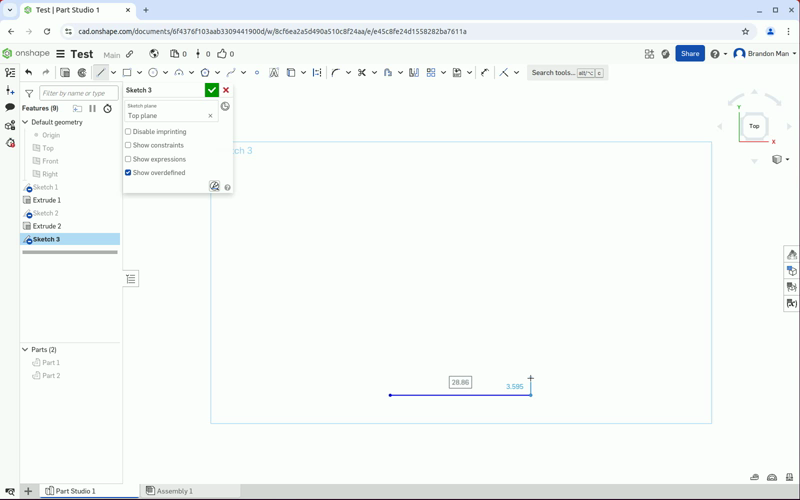
key_up(shift)
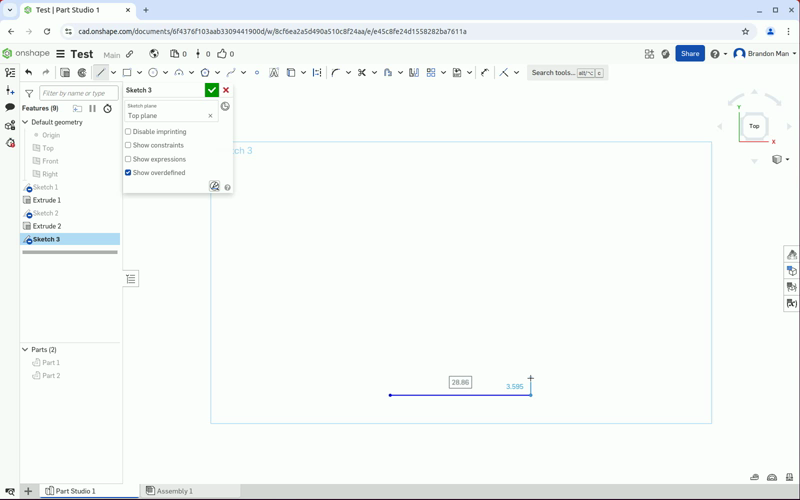
key_down(shift)
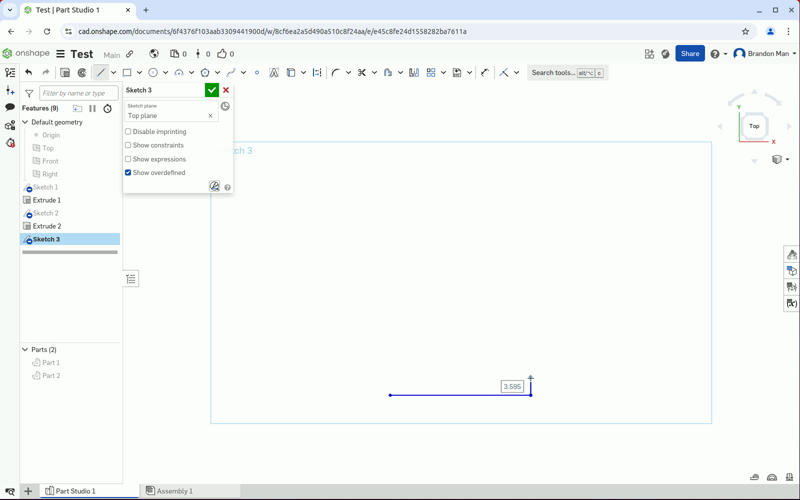
mouse_move(390, 377)
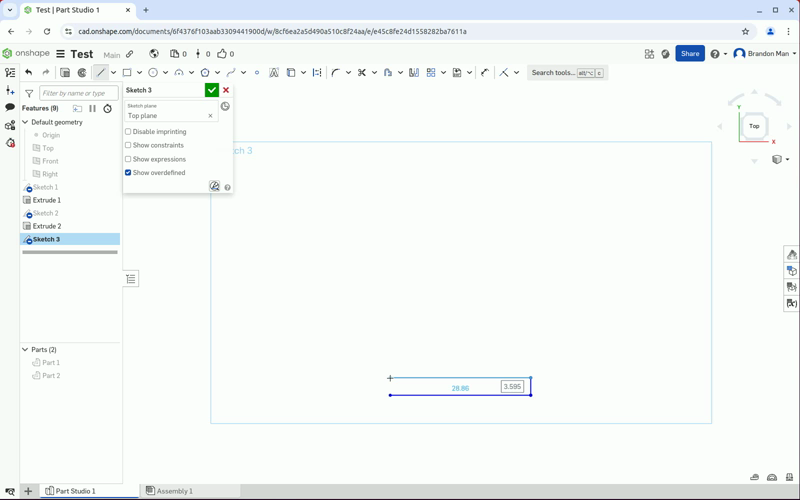
click(390, 377)
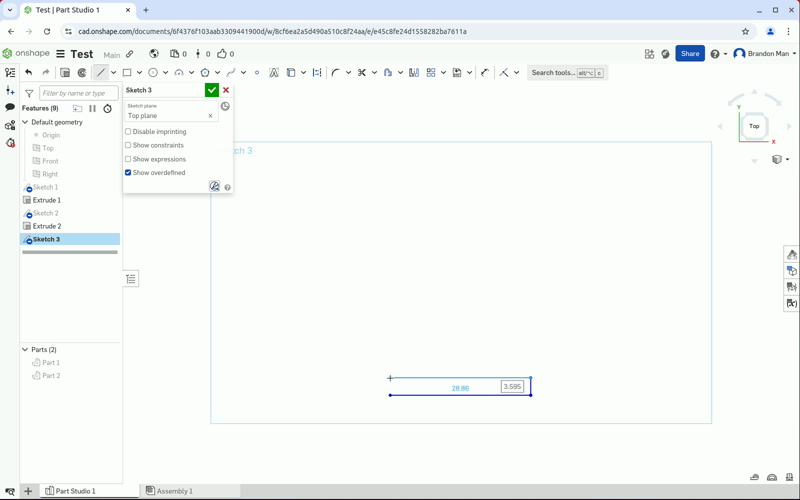
key_up(shift)
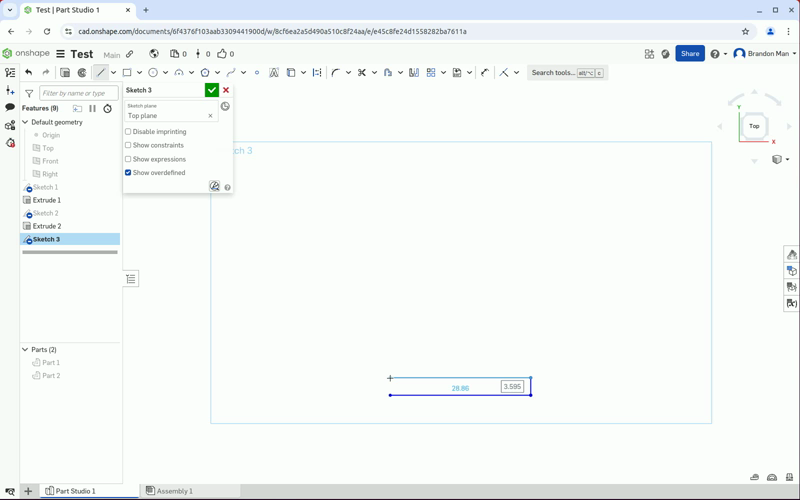
mouse_move(420, 377)
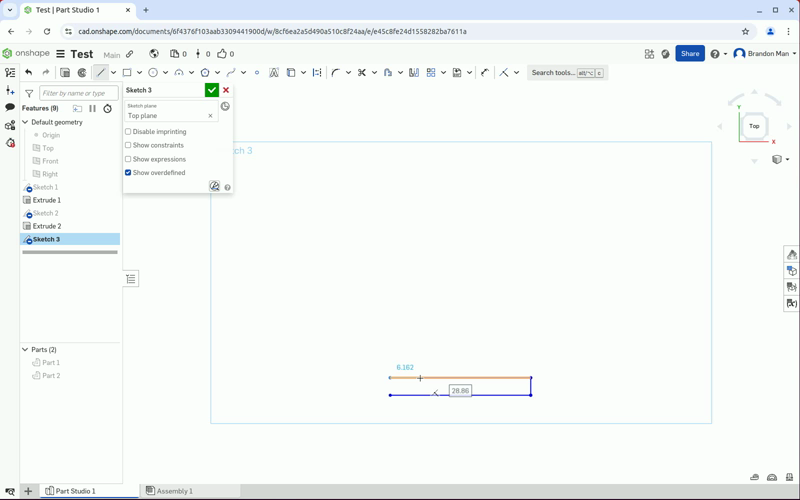
key_down(shift)
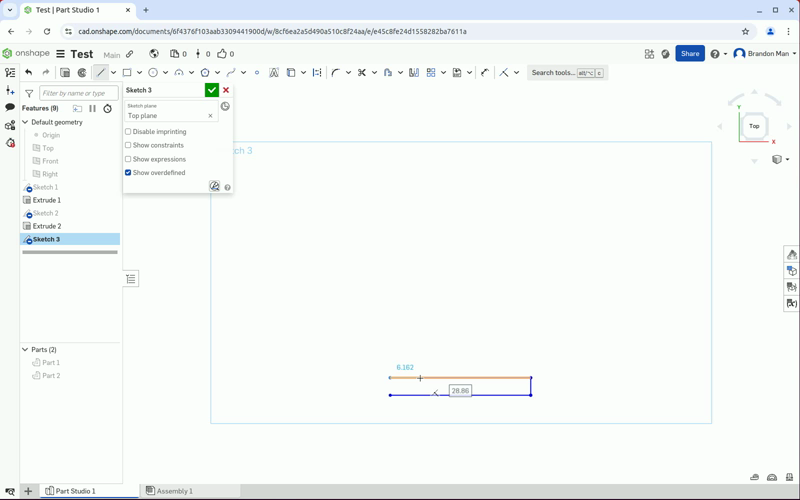
mouse_move(390, 395)
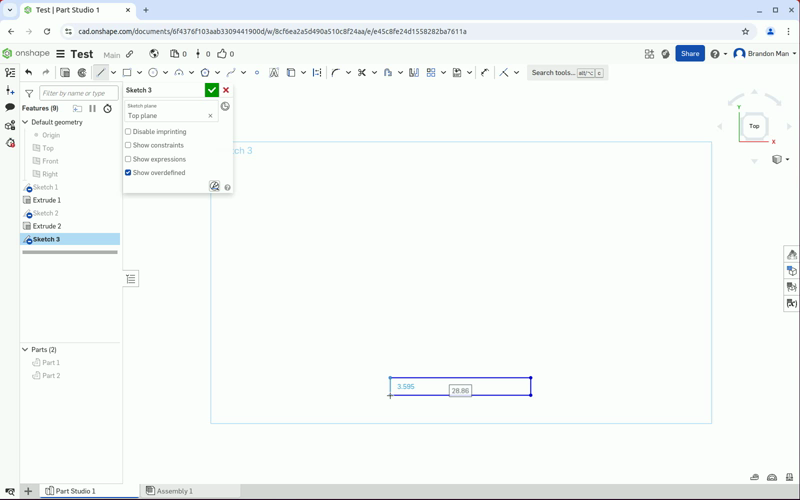
key_up(shift)
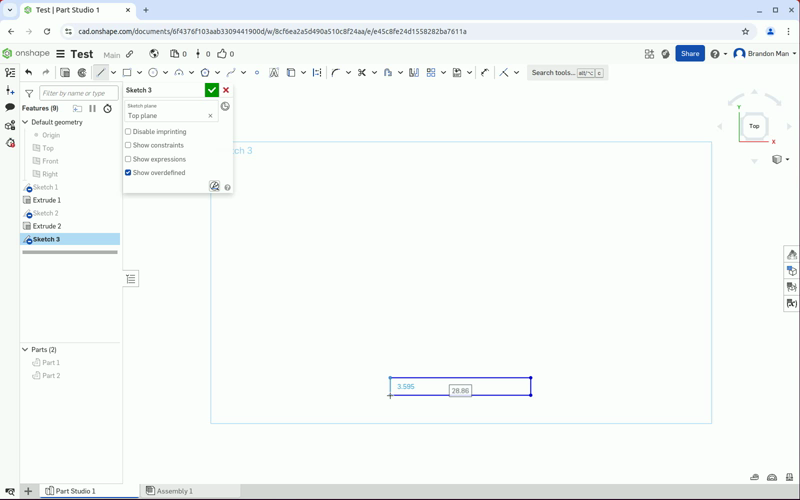
click(390, 395)
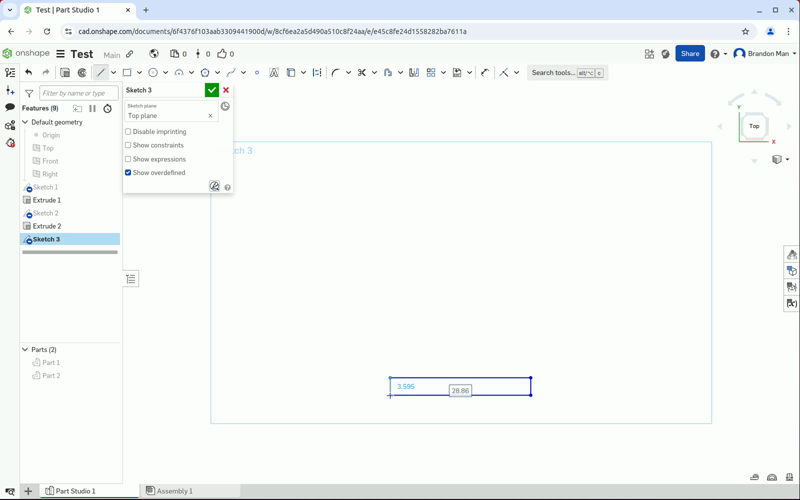
key(esc)
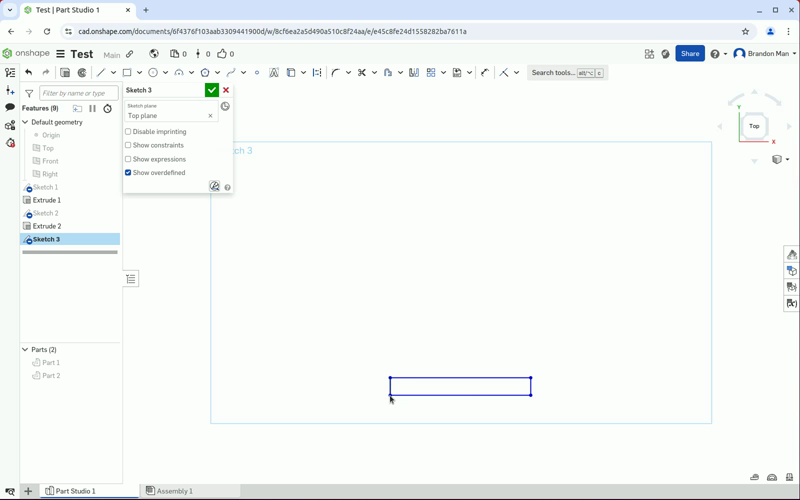
mouse_move(524, 390)
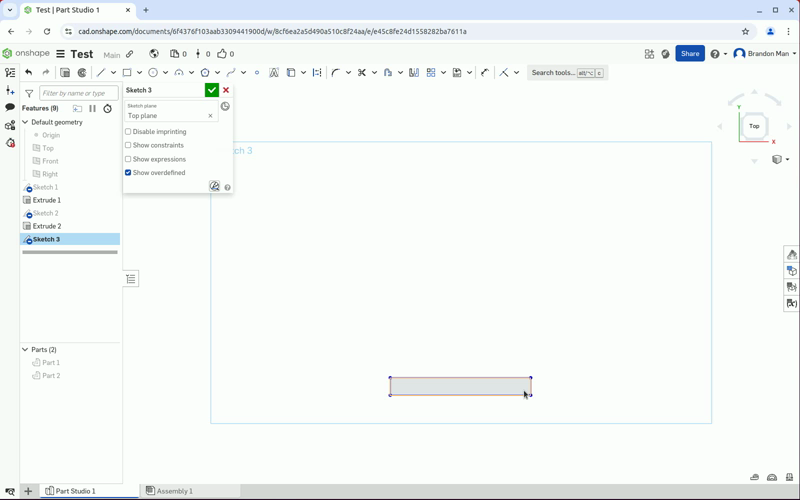
click(524, 390)
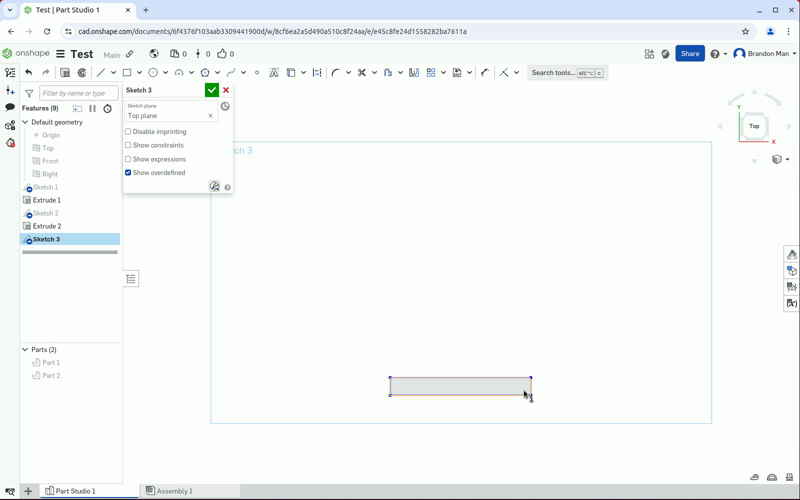
mouse_move(73, 352)
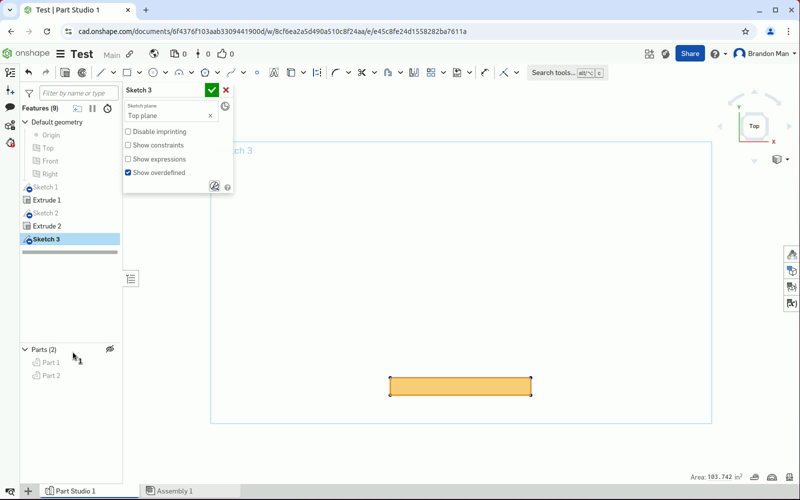
key(shift+y)
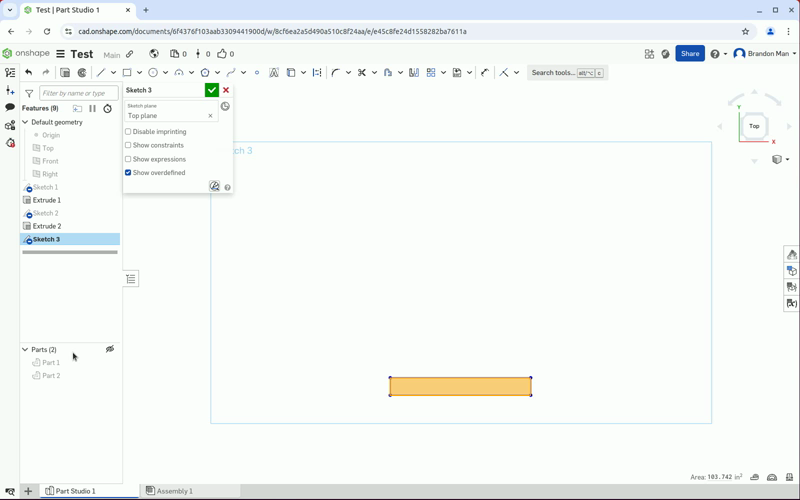
key(shift+e)
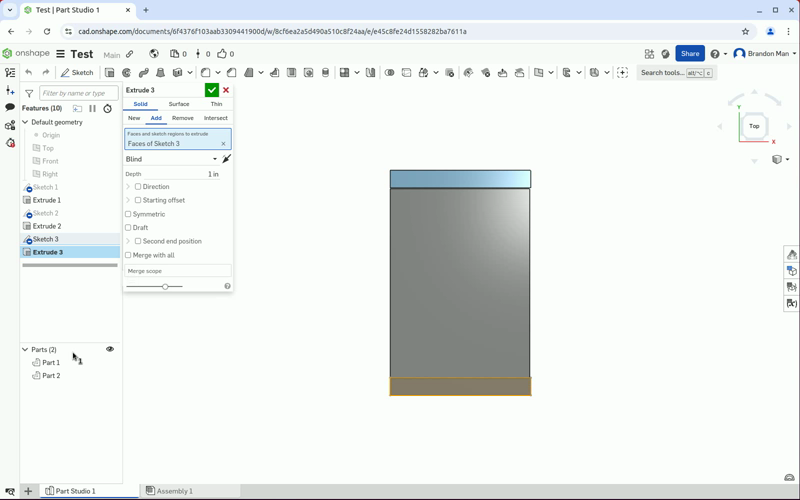
mouse_move(143, 106)
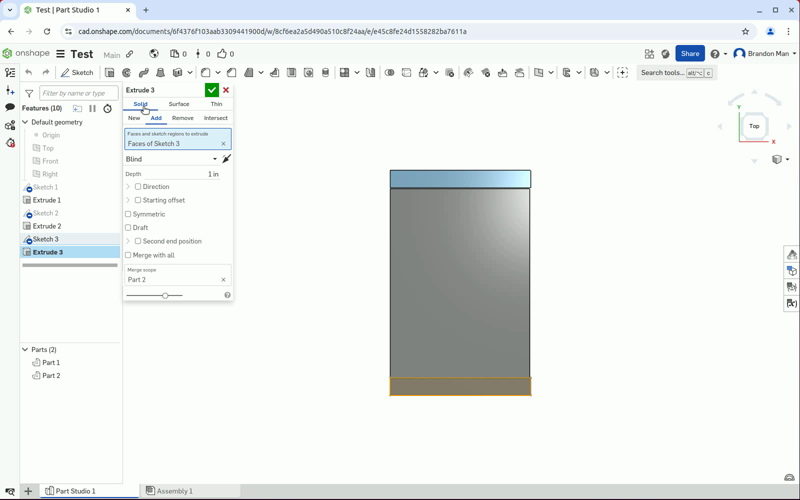
click(143, 106)
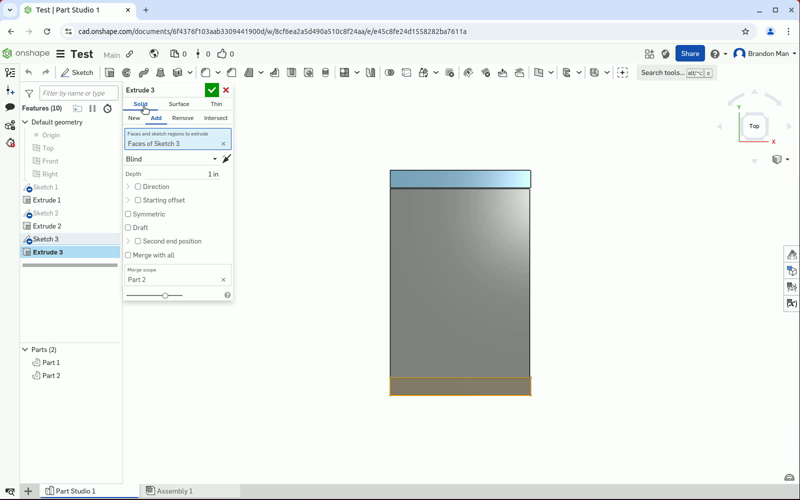
mouse_move(137, 120)
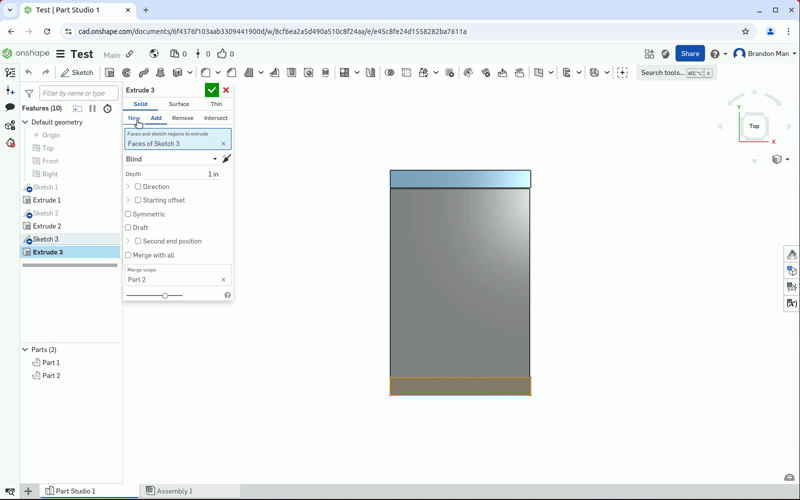
click(137, 120)
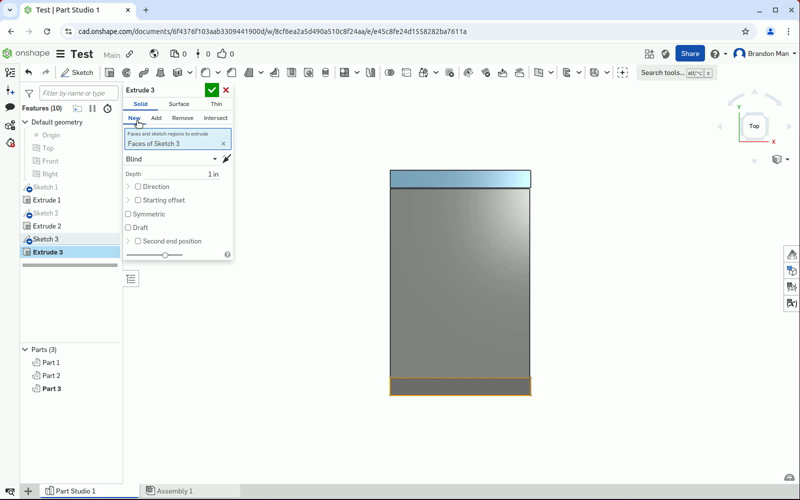
key(tab, 4)
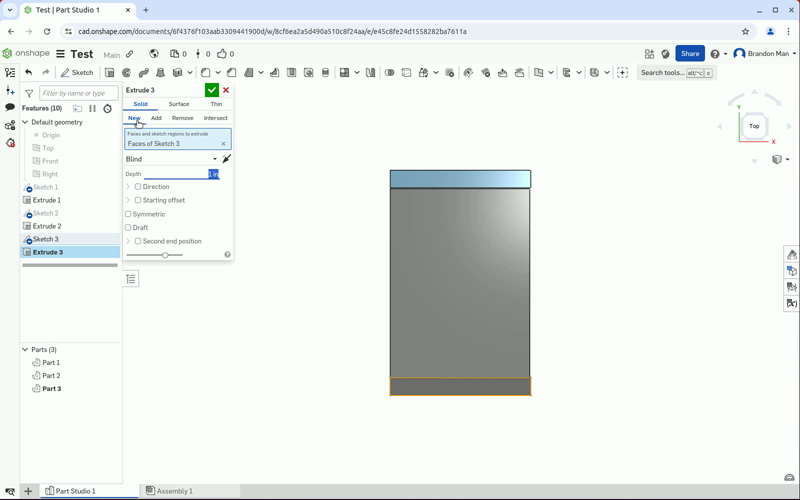
text(1.926)
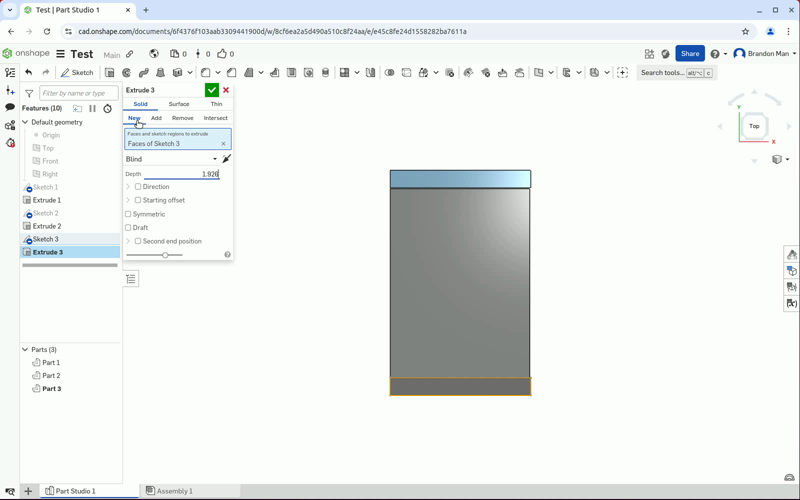
key(enter)
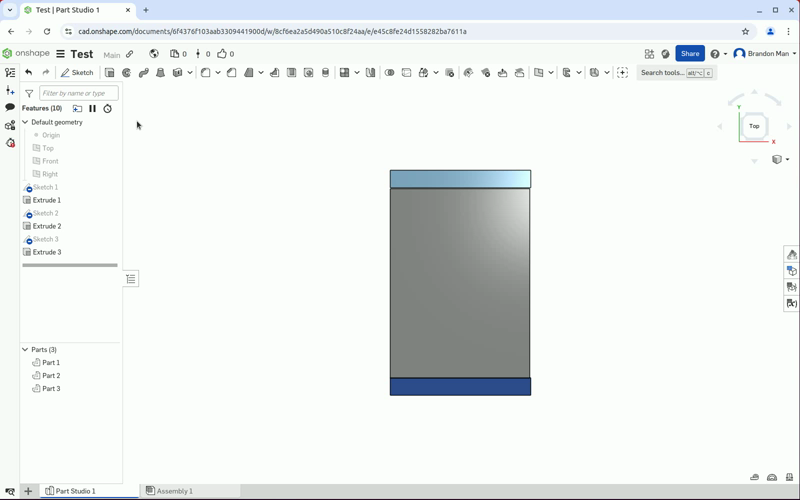
key(shift+h)
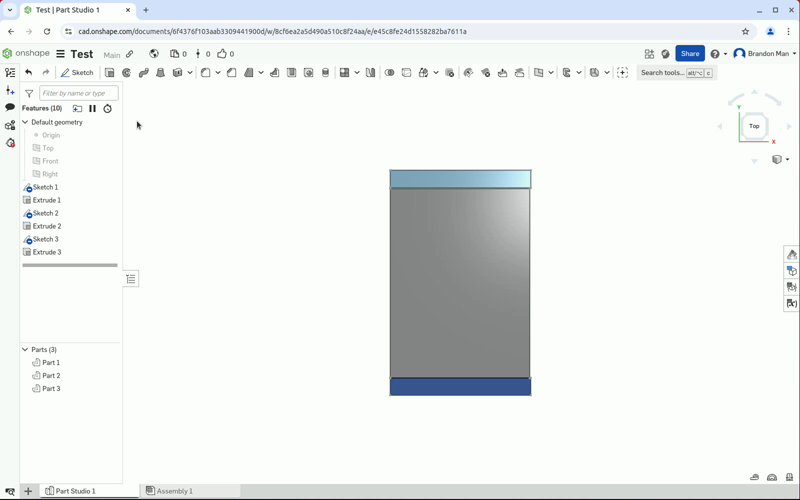
key(shift+h)
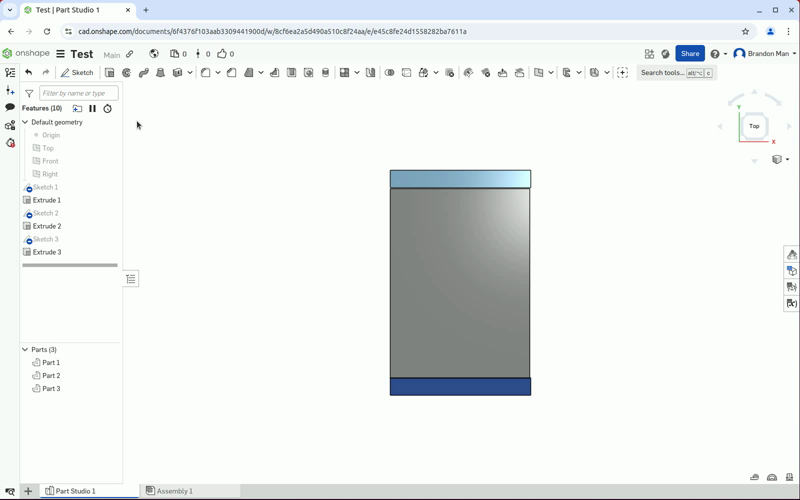
mouse_move(73, 189)
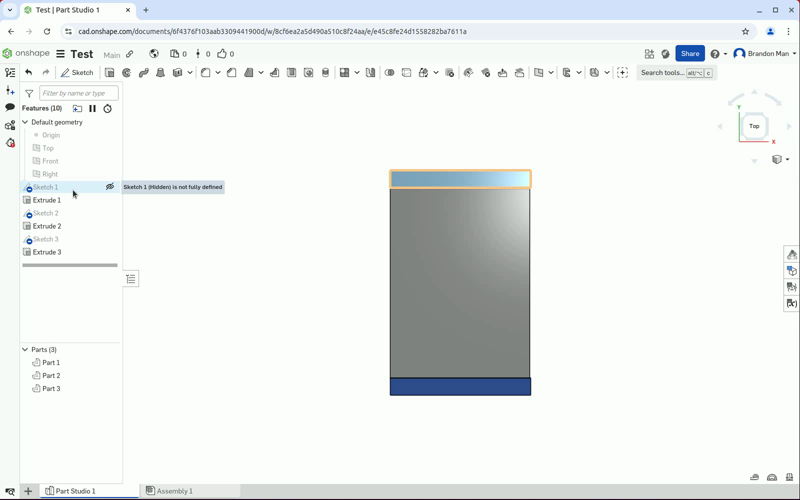
click(73, 189)
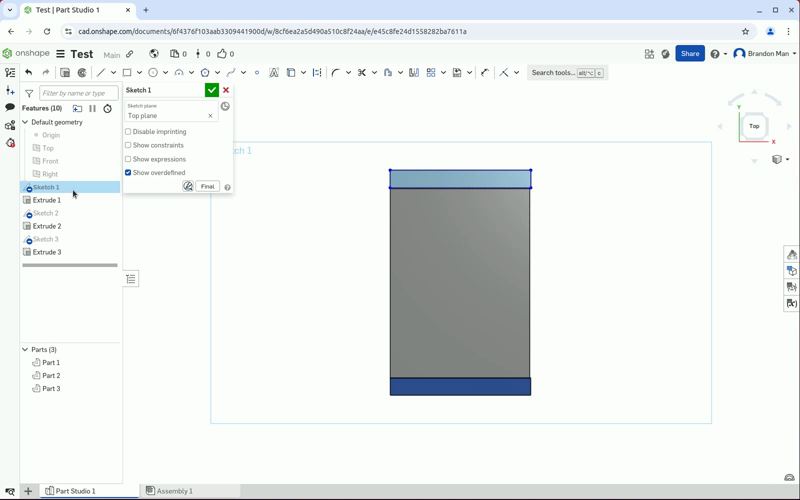
mouse_move(229, 92)
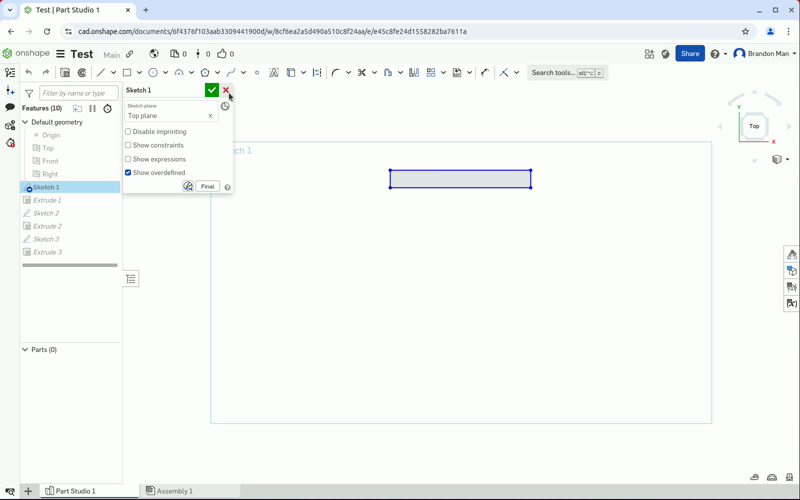
click(229, 92)
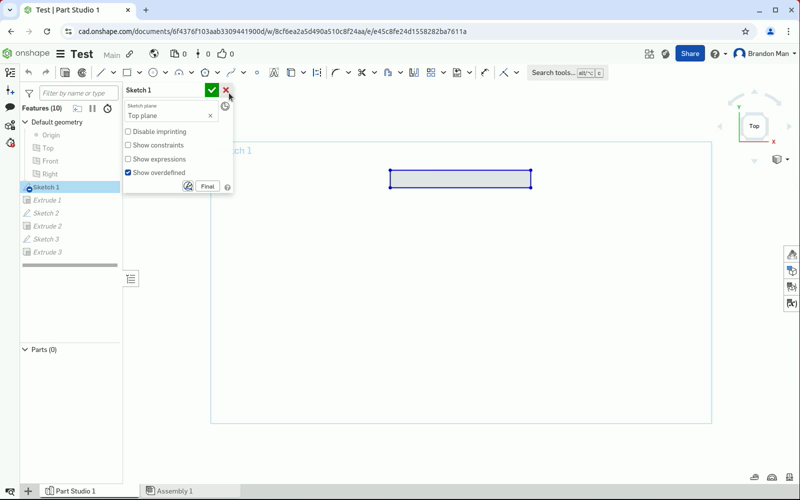
key(shift+s)
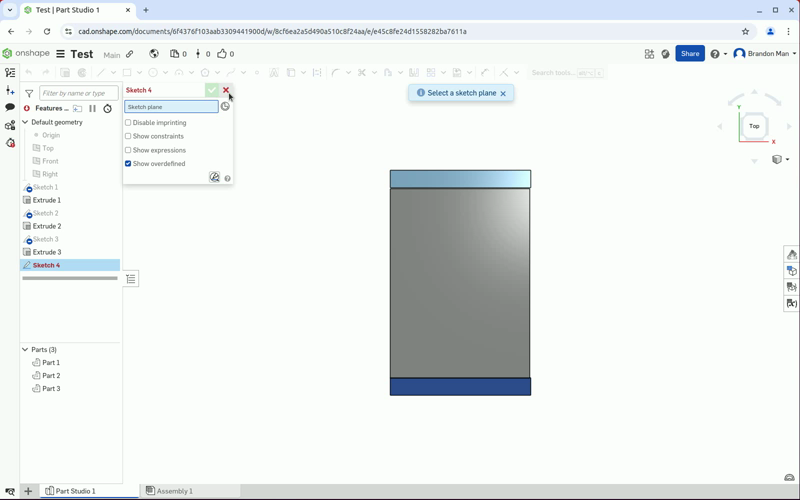
mouse_move(73, 150)
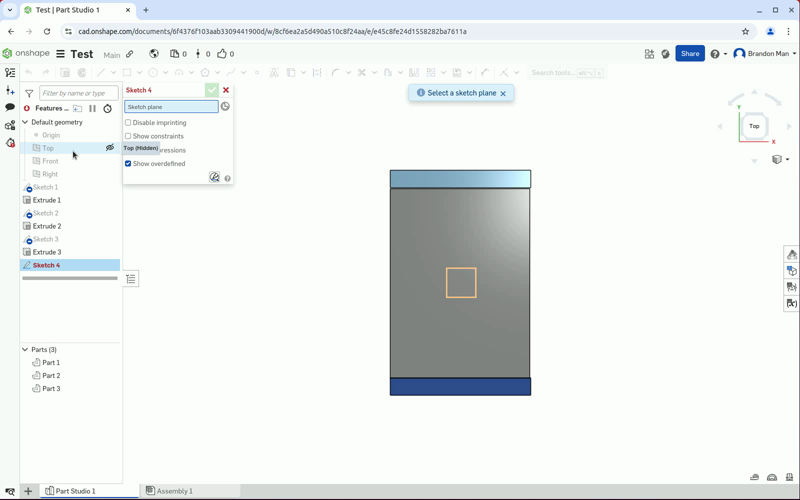
click(73, 150)
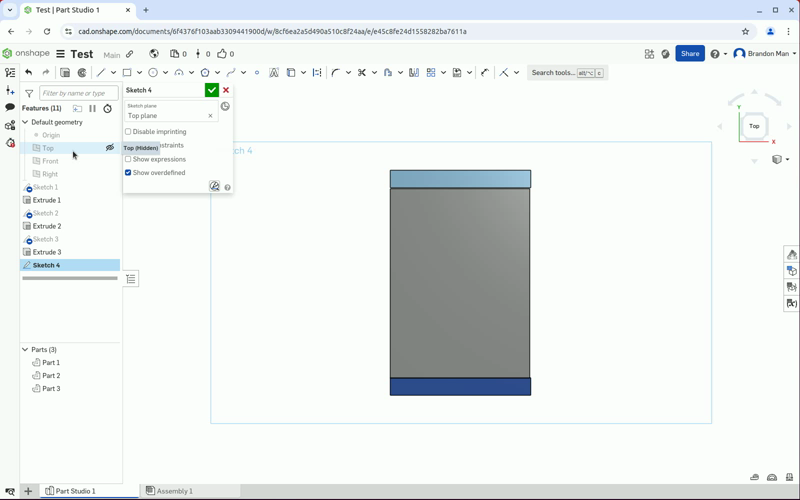
mouse_move(73, 352)
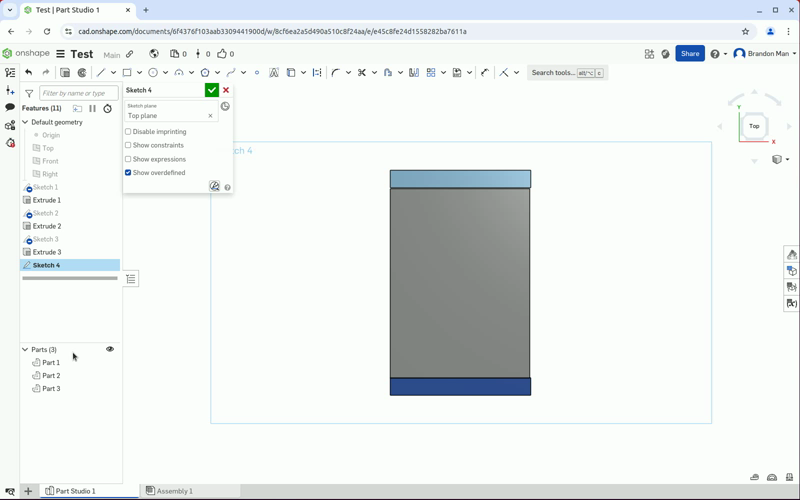
key(y)
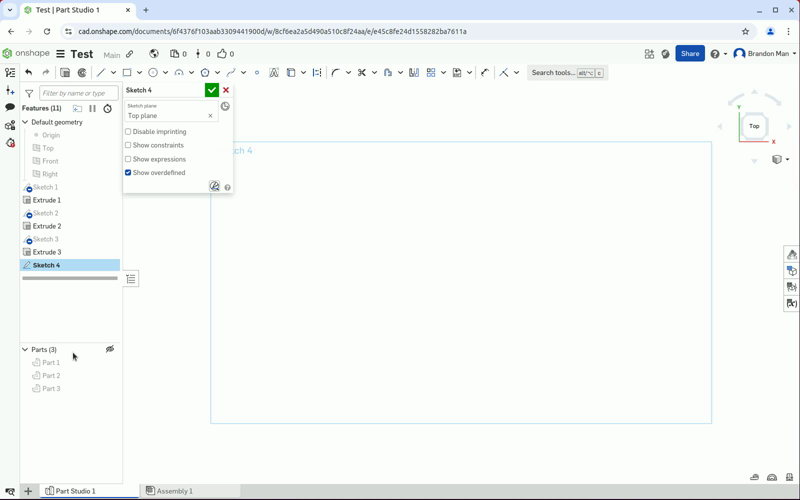
key(l)
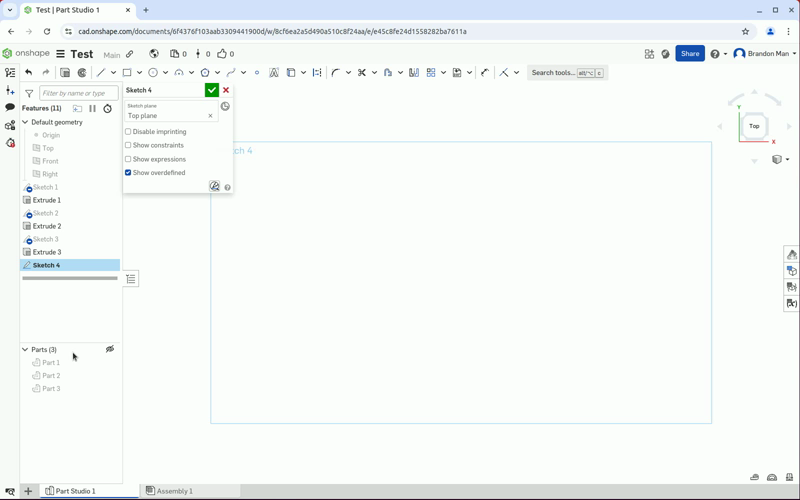
key_down(shift)
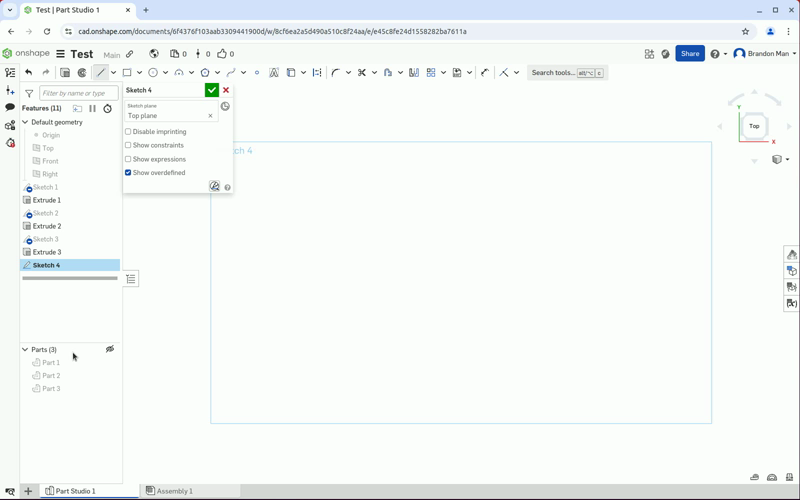
mouse_move(390, 378)
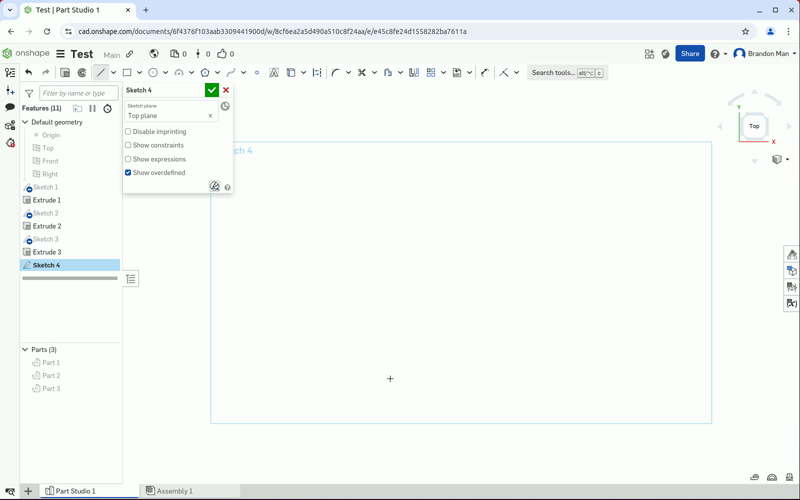
click(390, 378)
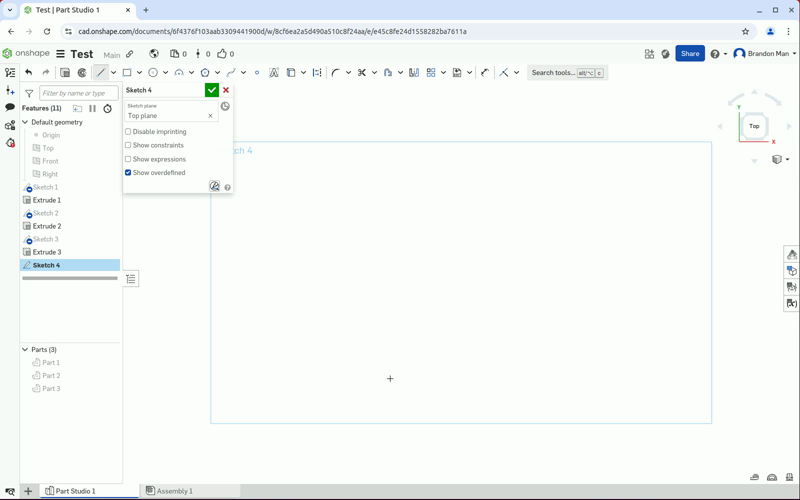
key_up(shift)
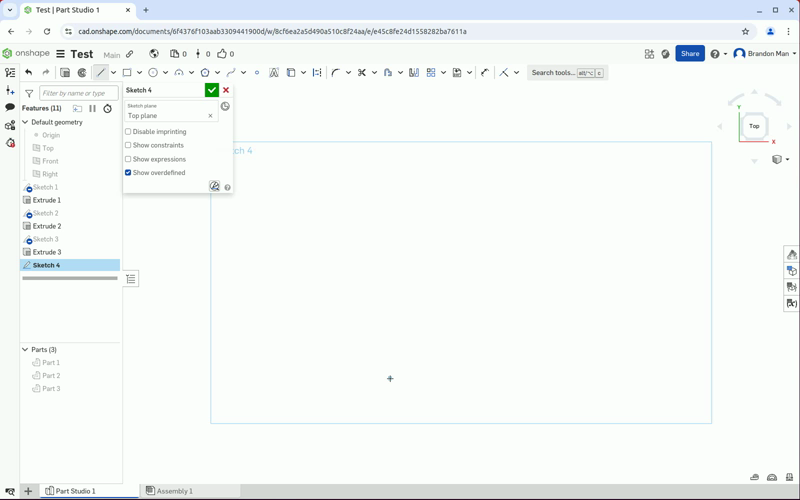
key_down(shift)
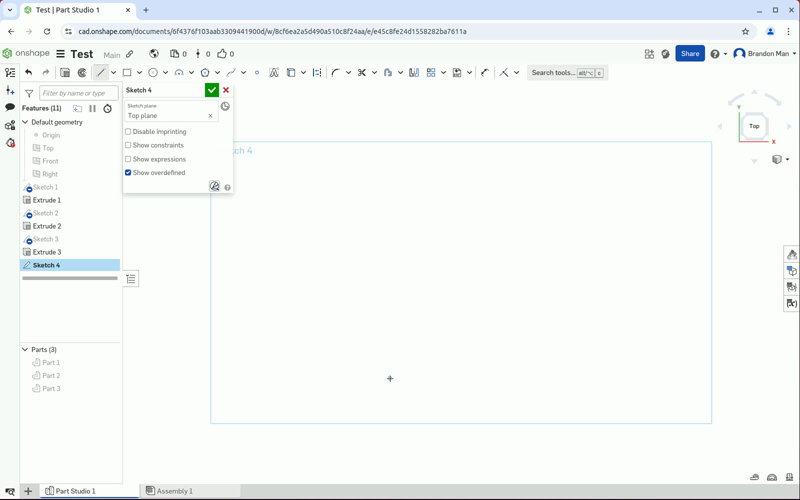
mouse_move(529, 378)
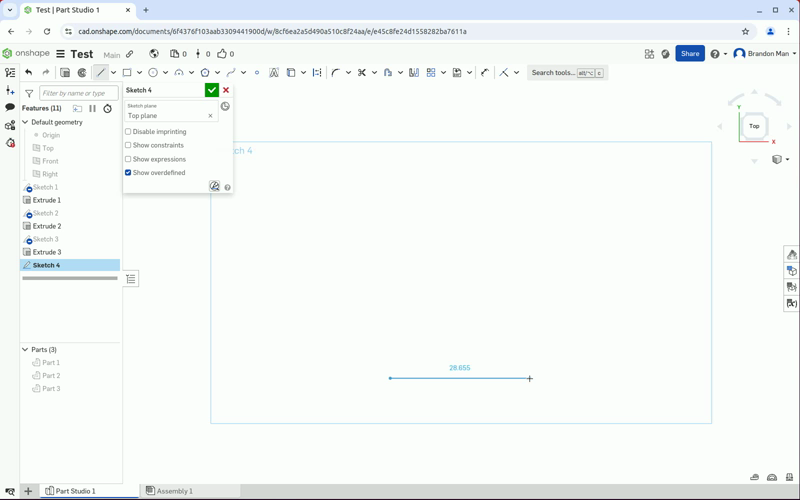
click(529, 378)
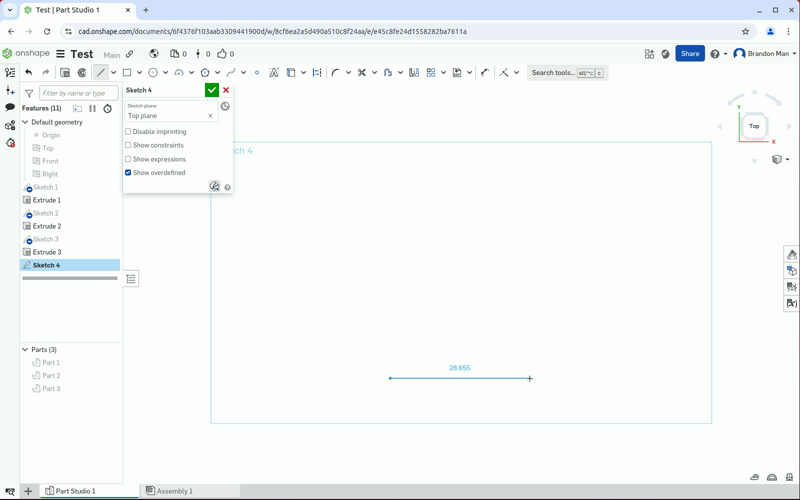
key_up(shift)
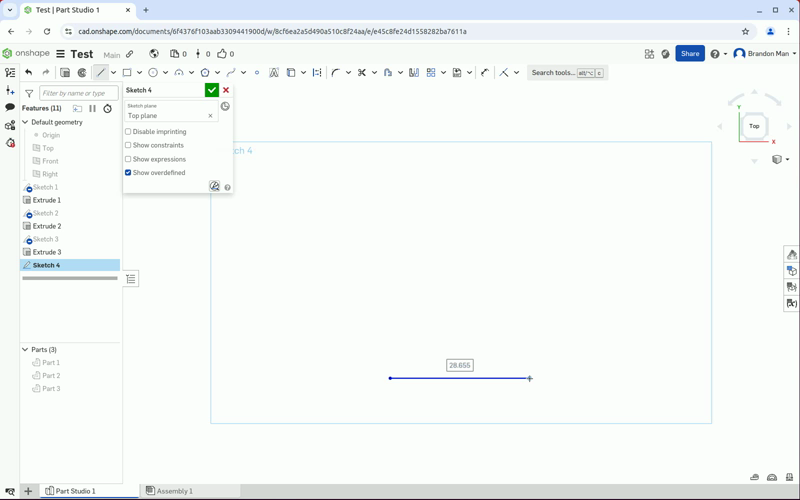
key_down(shift)
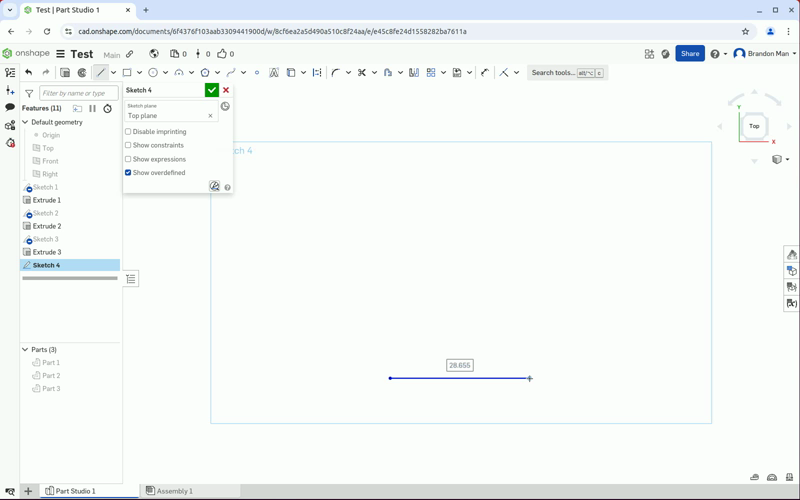
mouse_move(529, 188)
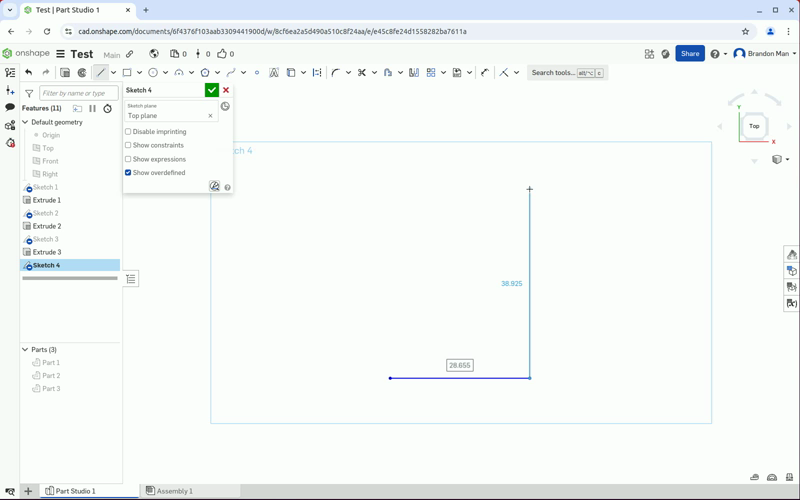
click(529, 188)
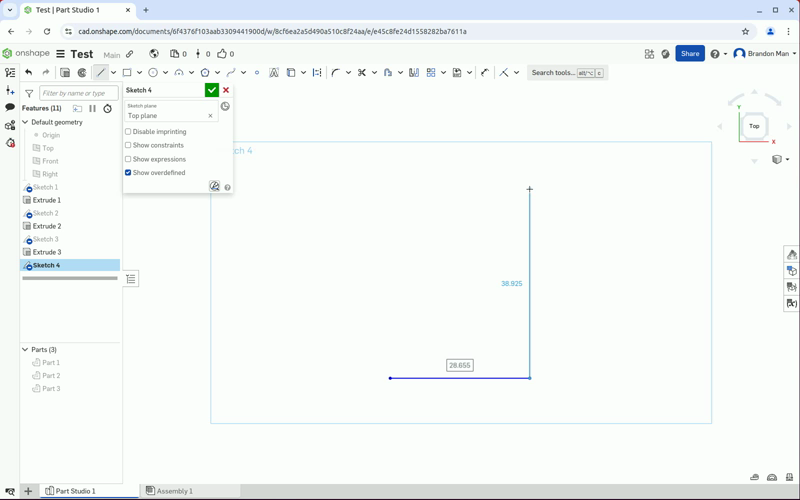
key_up(shift)
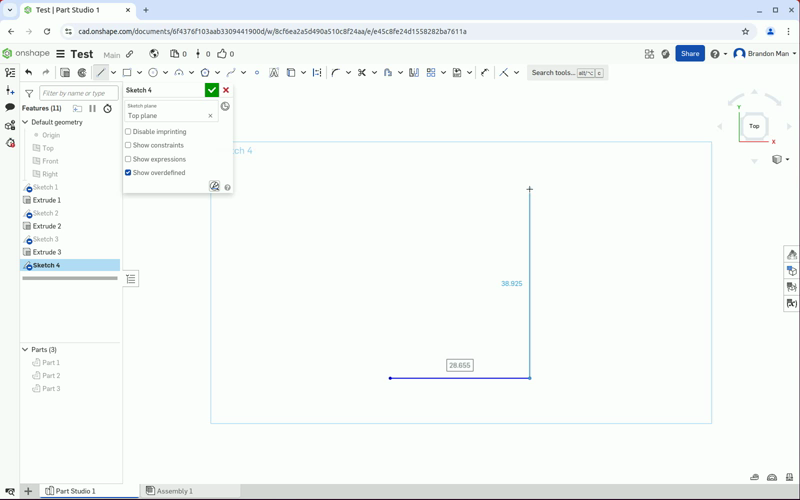
key_down(shift)
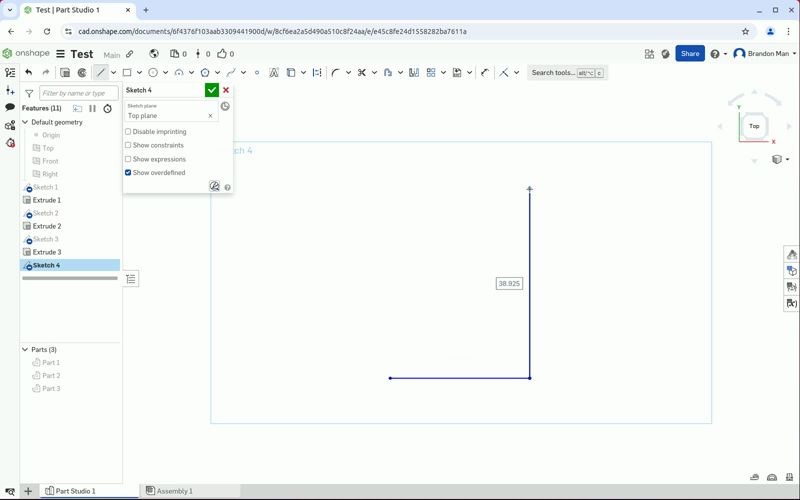
mouse_move(390, 188)
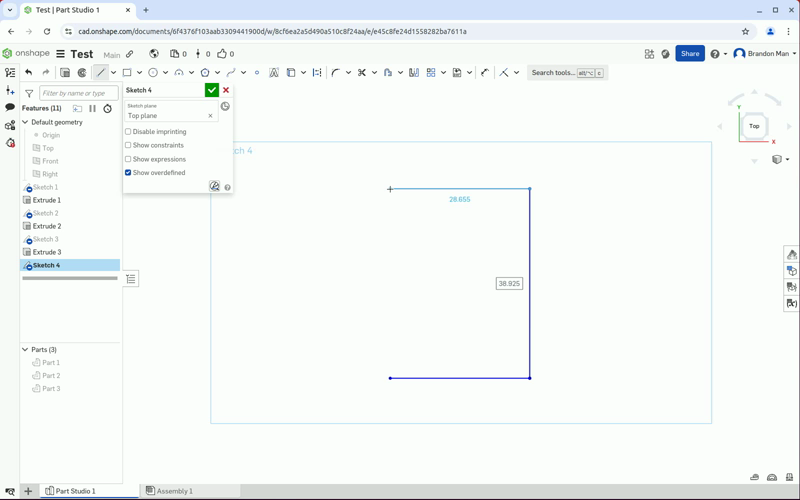
click(390, 188)
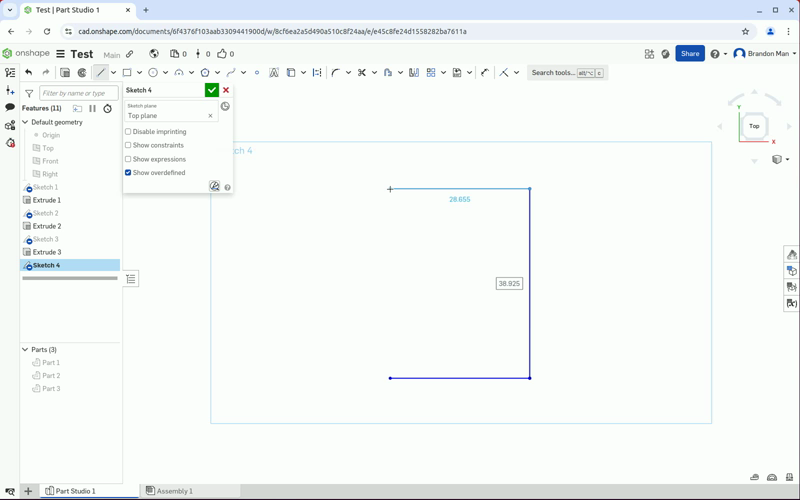
key_up(shift)
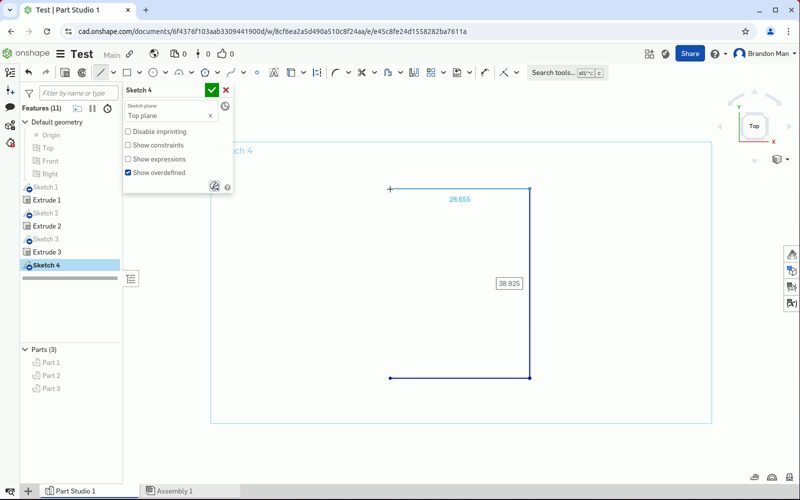
key_down(shift)
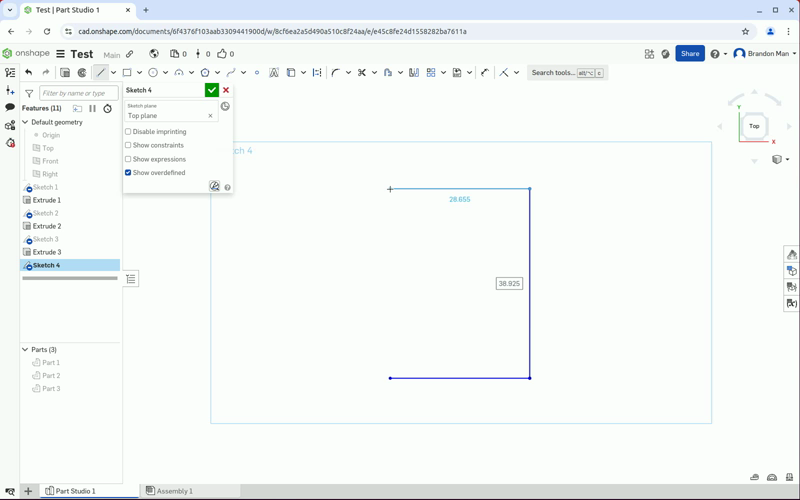
mouse_move(390, 378)
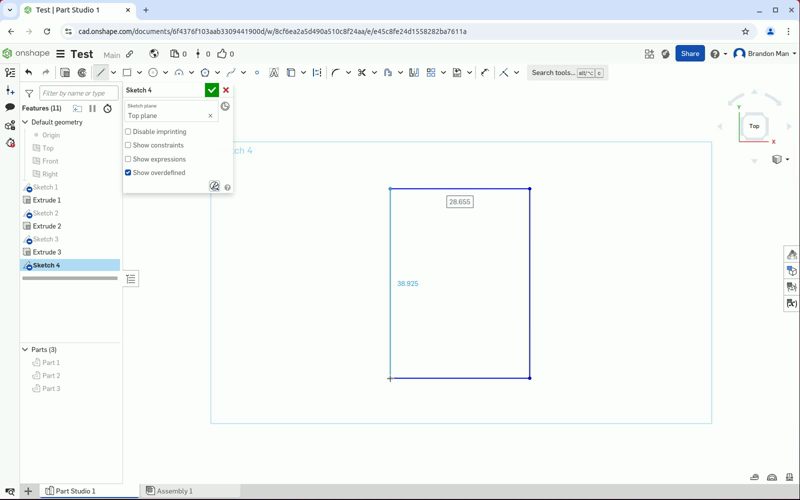
key_up(shift)
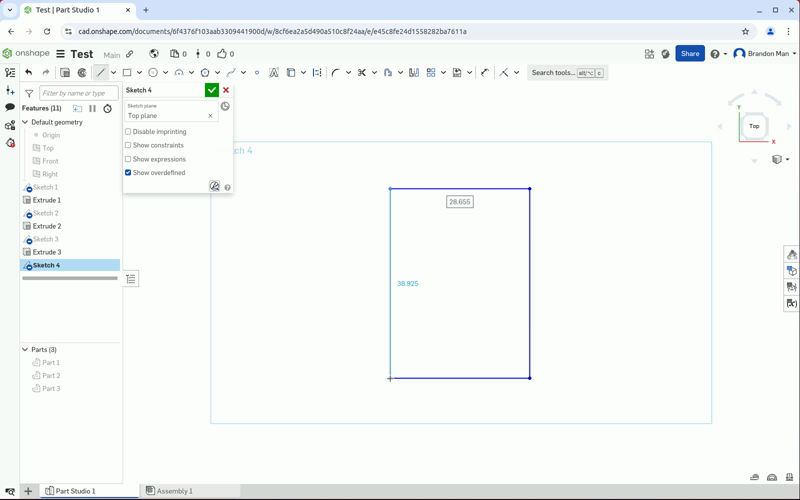
click(390, 378)
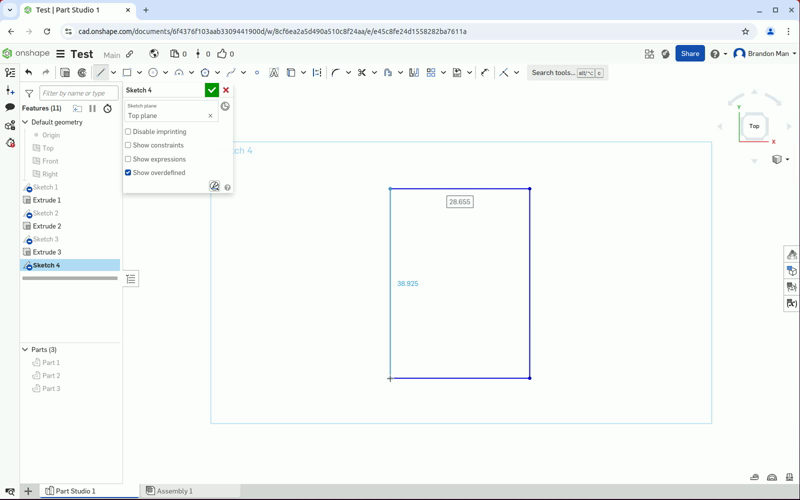
key(esc)
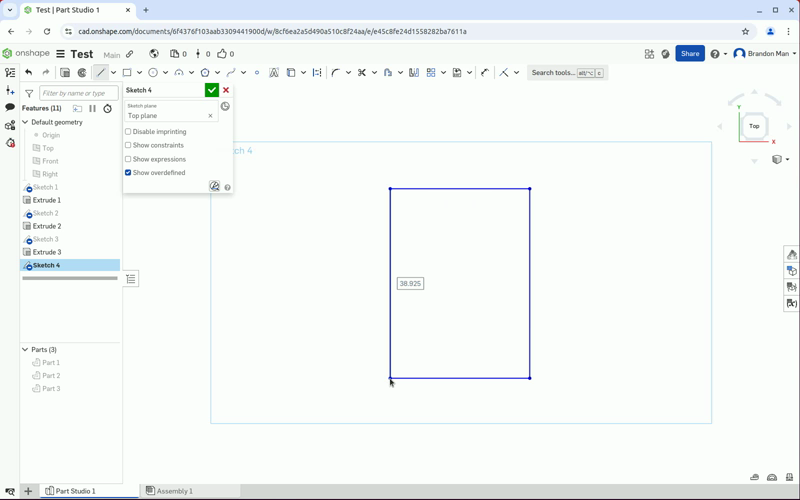
mouse_move(432, 277)
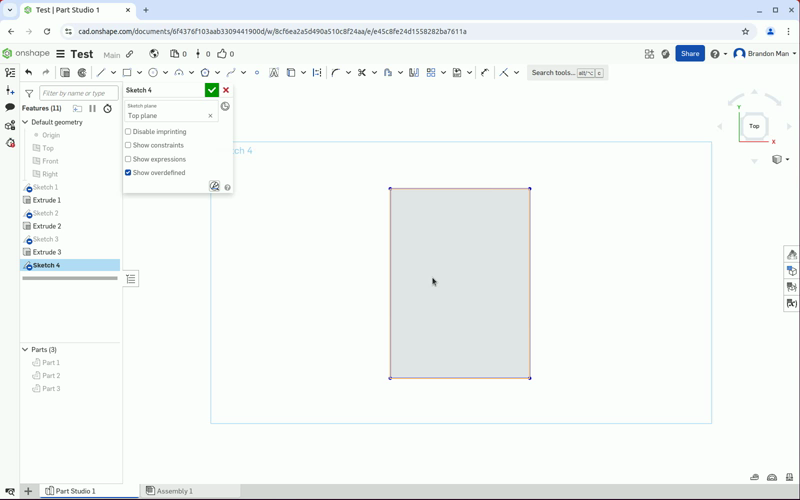
click(432, 277)
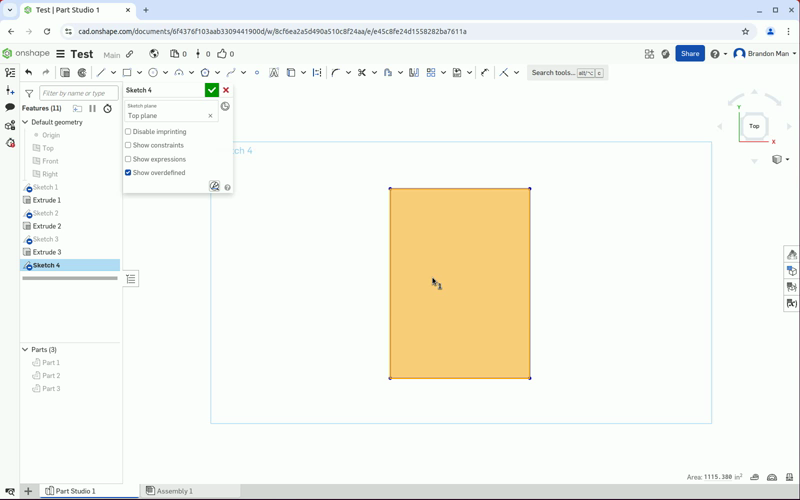
mouse_move(73, 352)
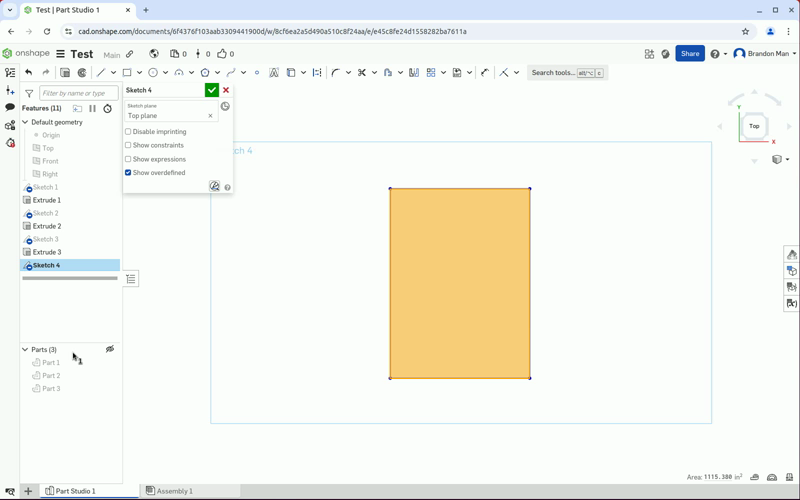
key(shift+y)
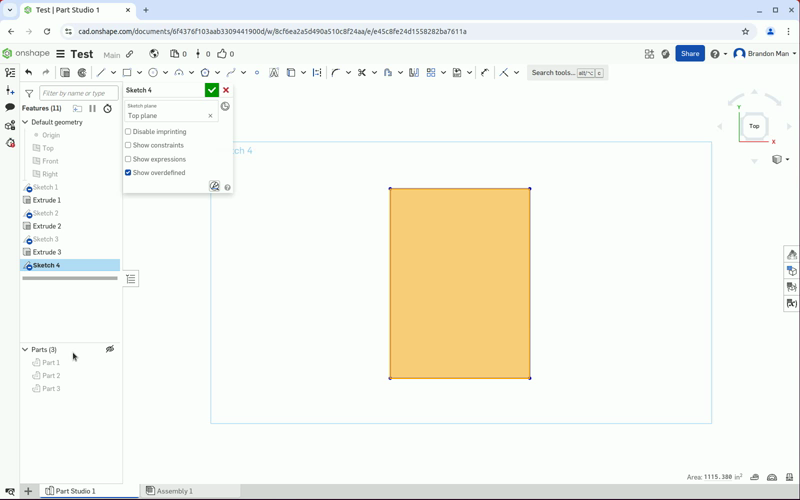
key(shift+e)
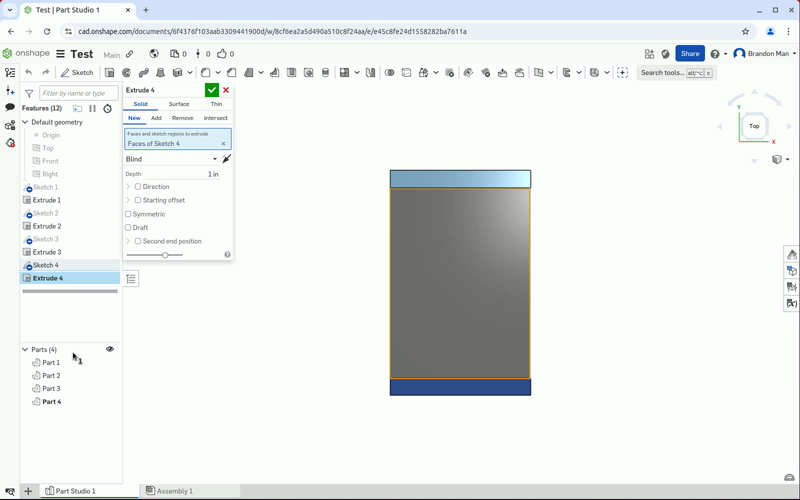
mouse_move(143, 106)
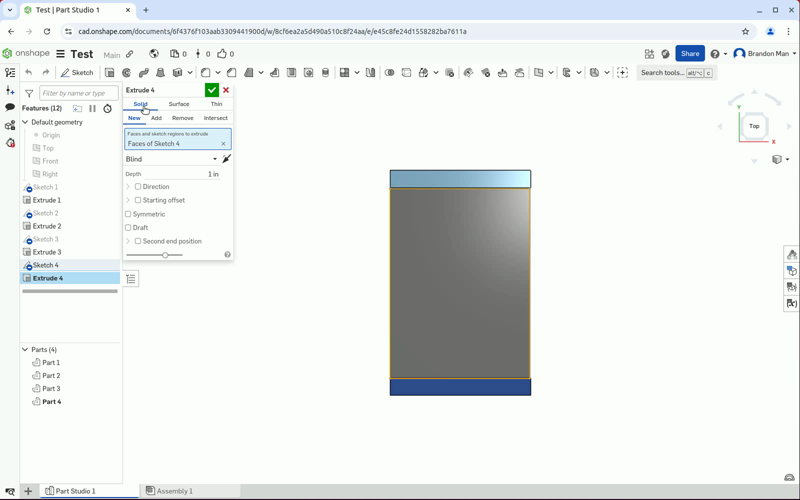
click(143, 106)
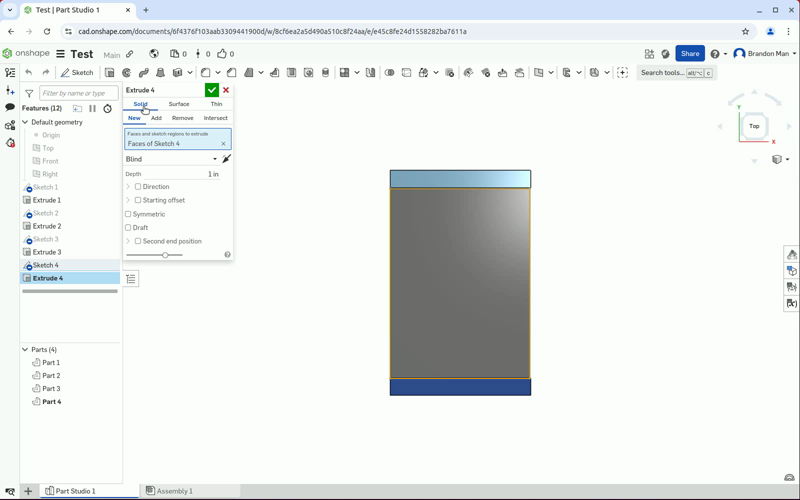
mouse_move(137, 120)
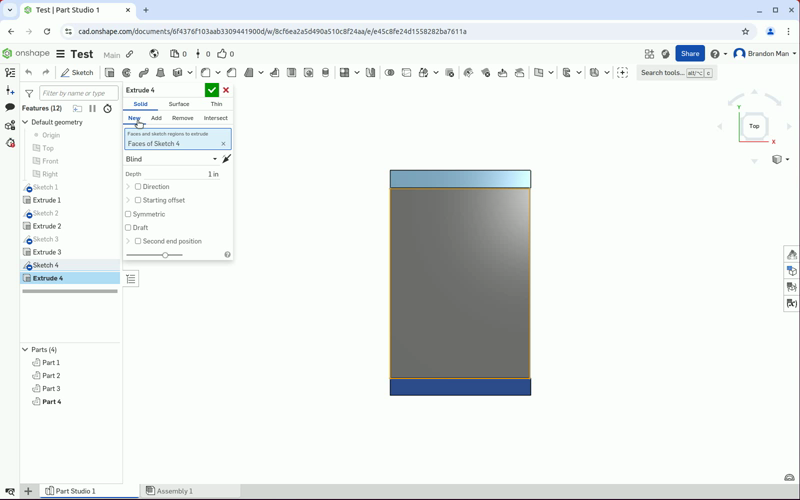
click(137, 120)
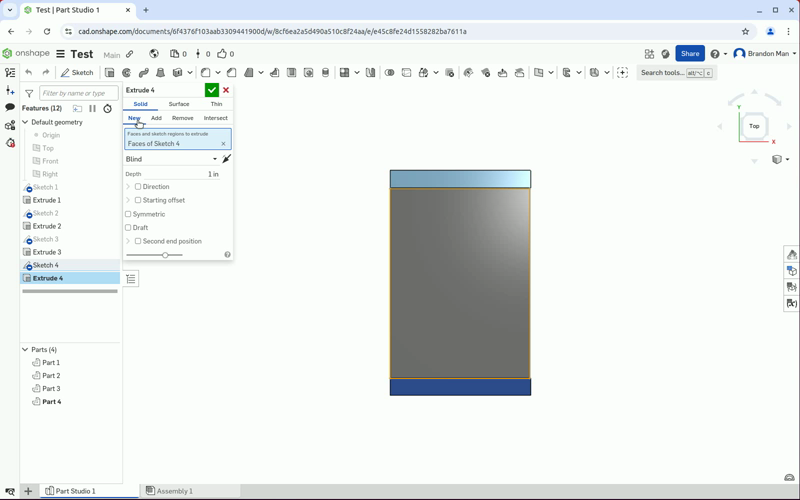
key(tab, 4)
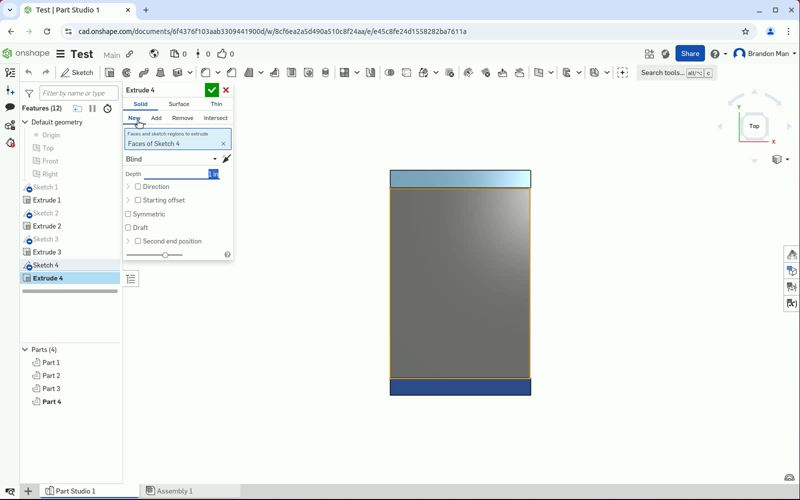
text(-1.926)
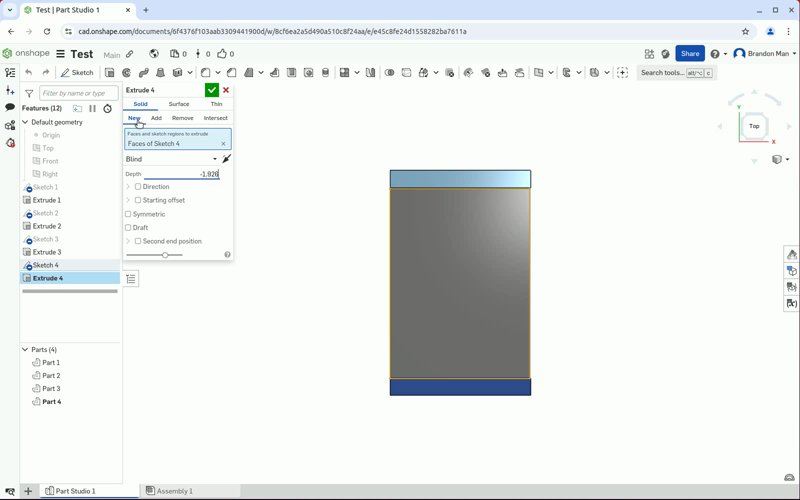
key(enter)
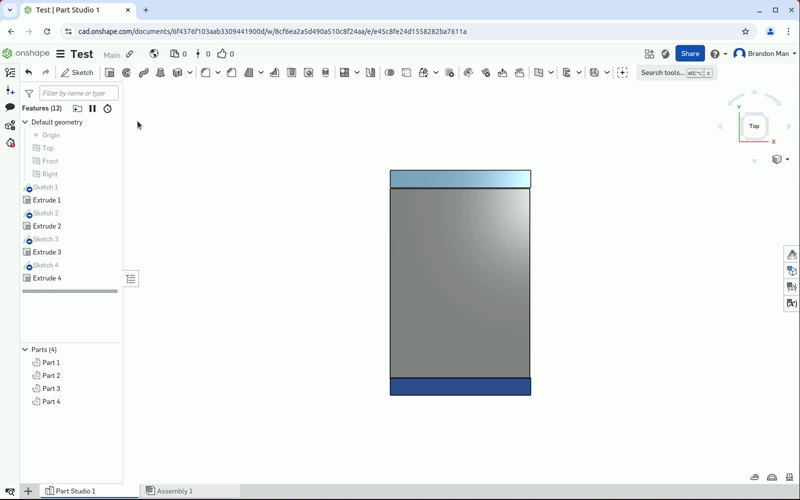
key(shift+h)
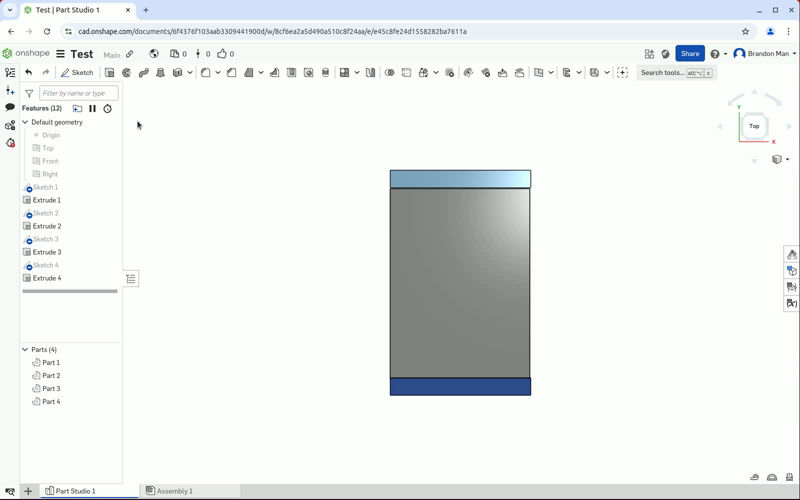
key(shift+h)
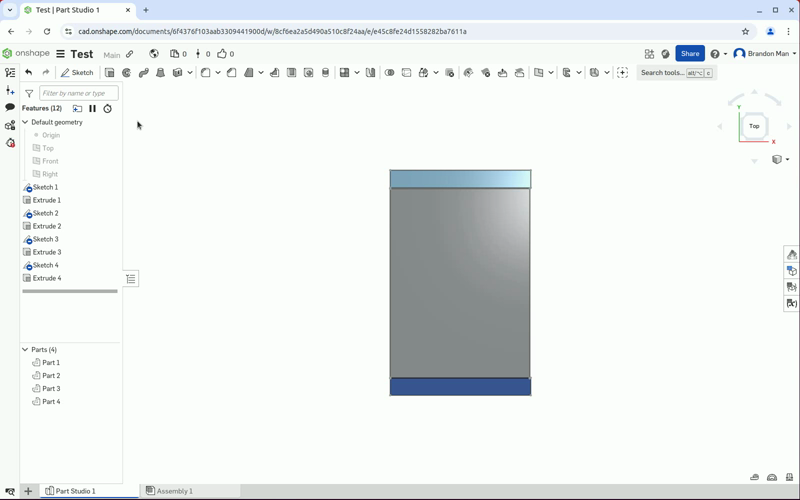
key(shift+7)
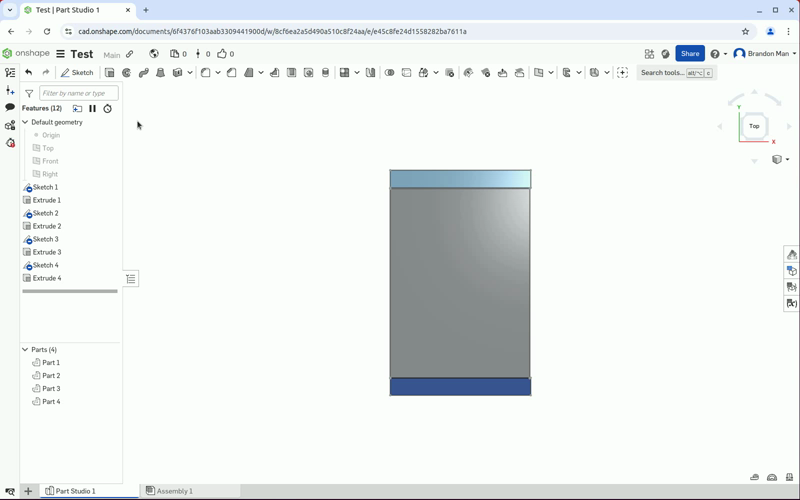
key(up, 3)
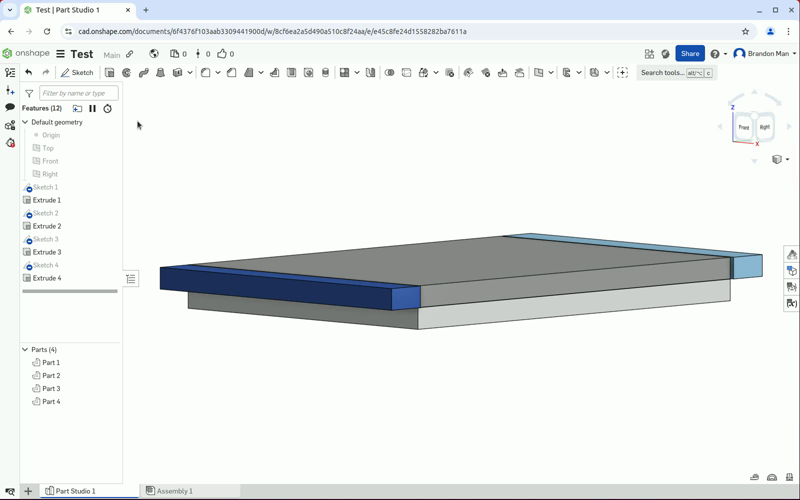
key(left, 3)
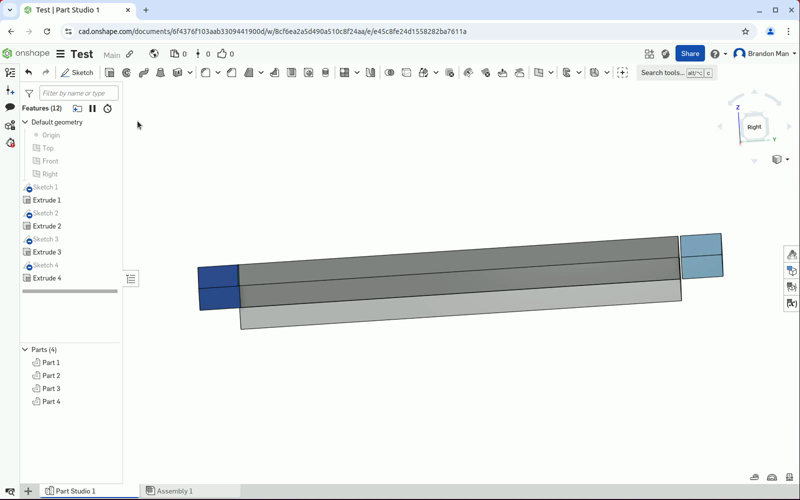
key(right, 3)
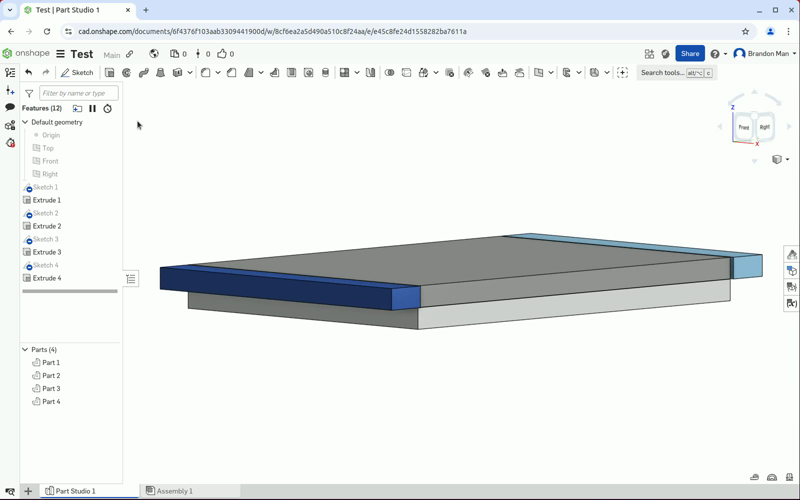
key(down, 3)
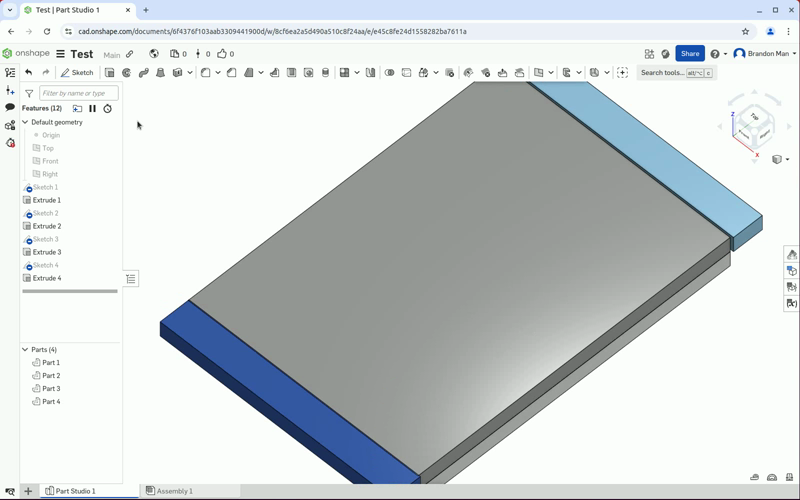
mouse_move(73, 189)
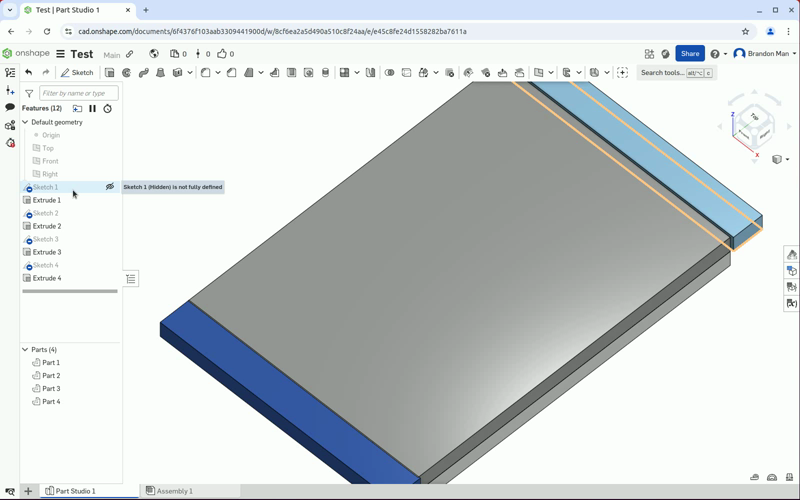
click(73, 189)